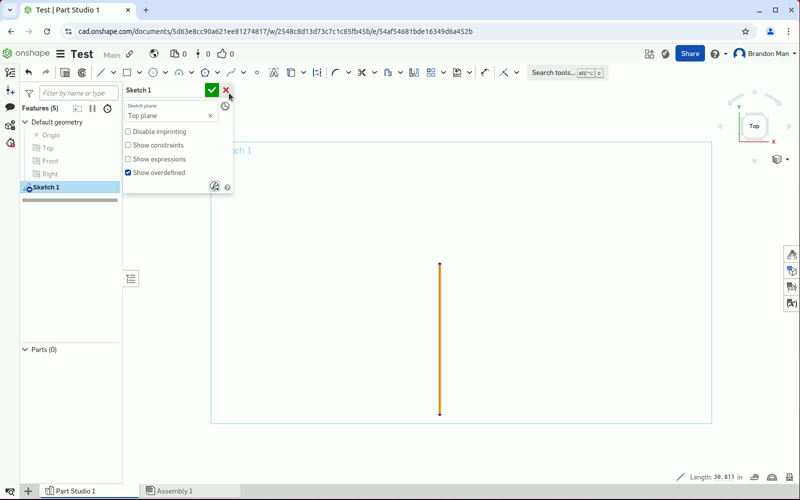
key(shift+h)
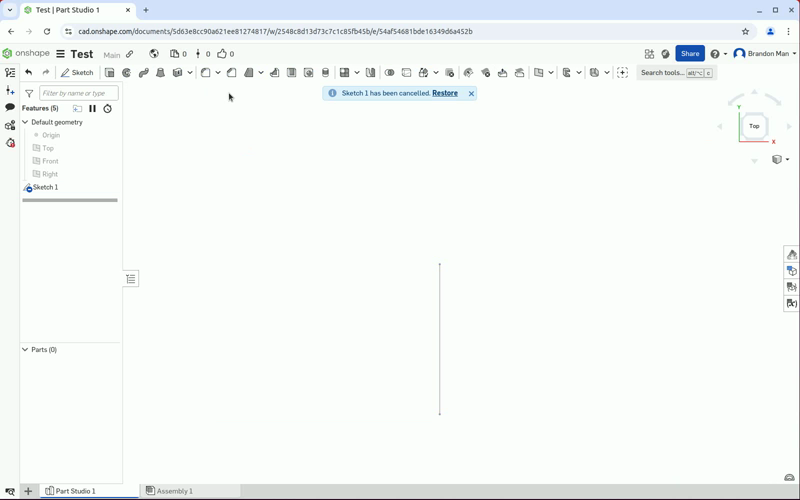
key(shift+s)
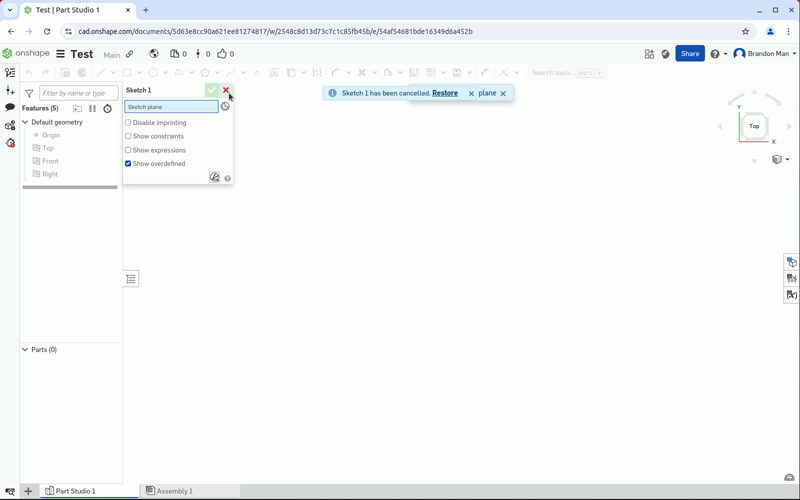
mouse_move(73, 150)
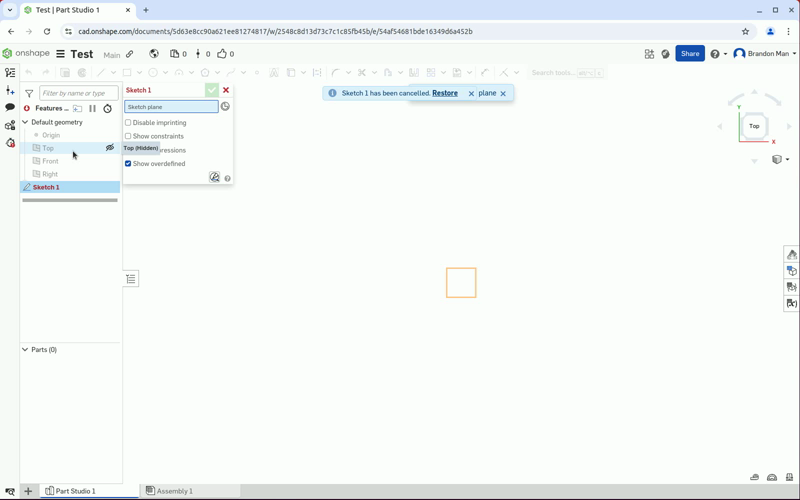
click(73, 150)
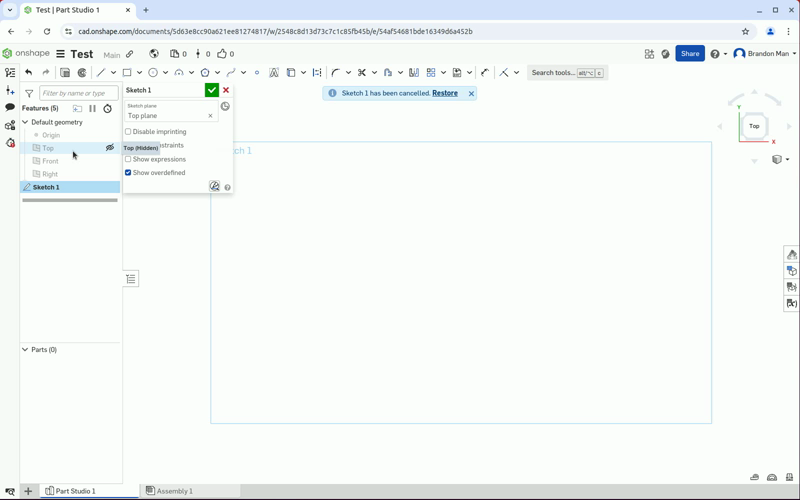
mouse_move(73, 352)
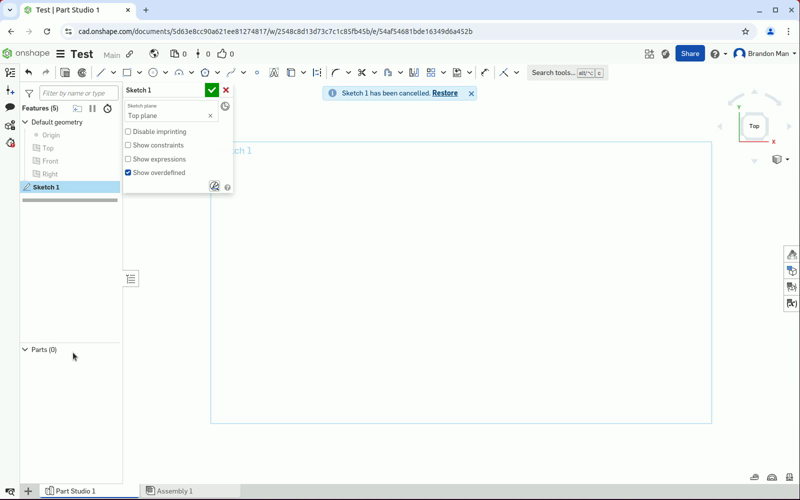
key(y)
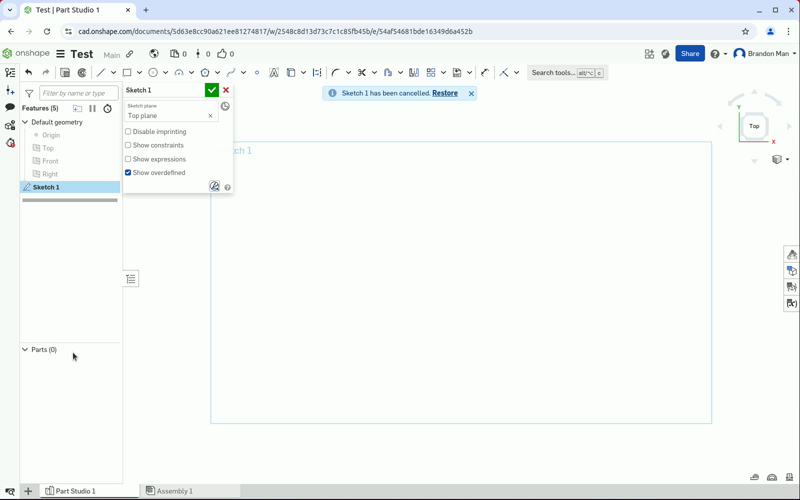
key(l)
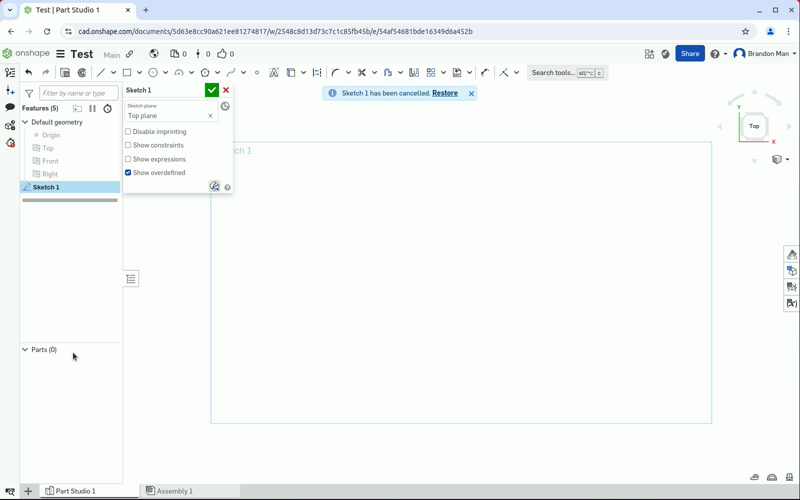
key_down(shift)
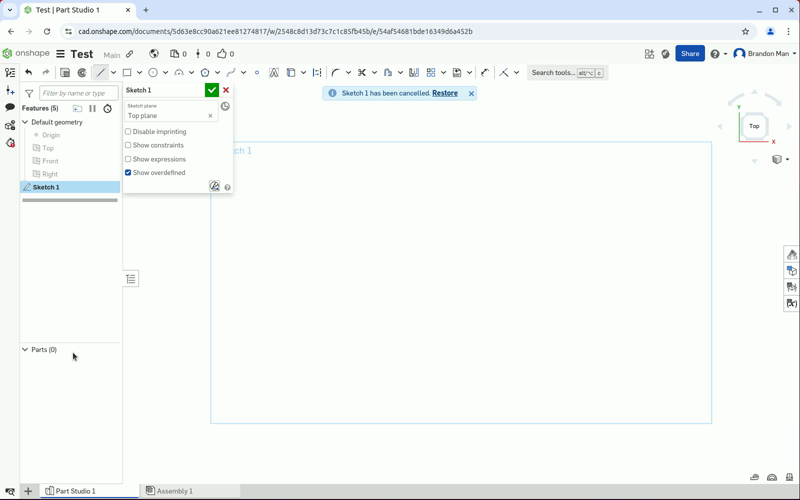
mouse_move(359, 190)
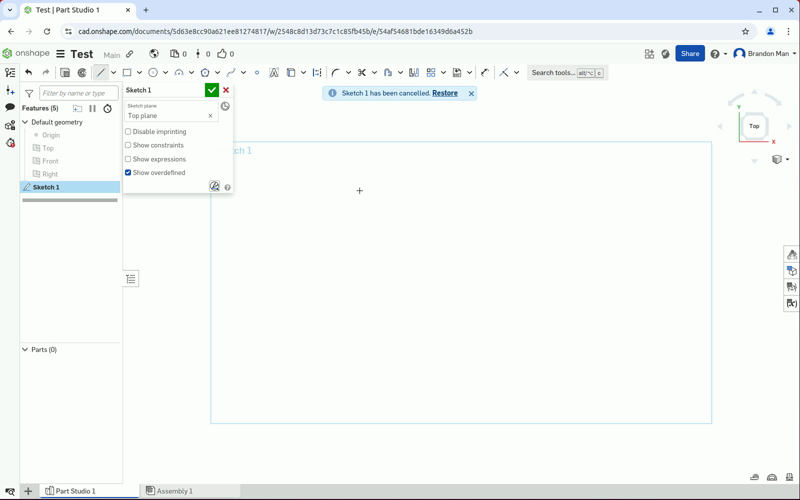
click(359, 190)
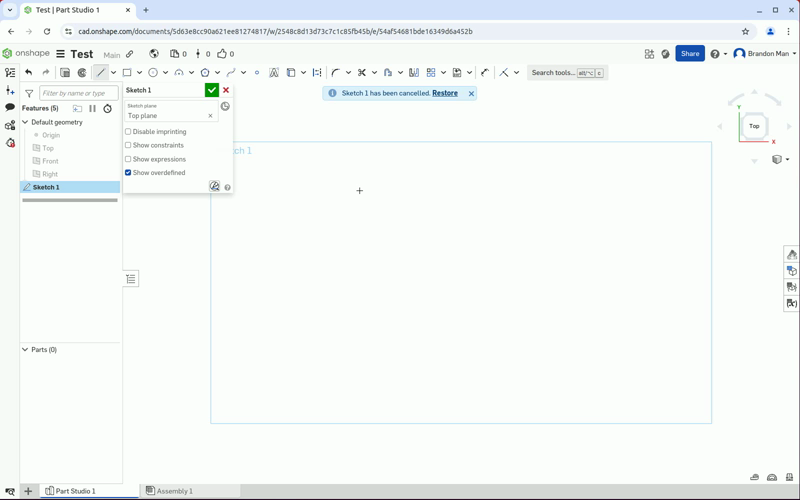
key_up(shift)
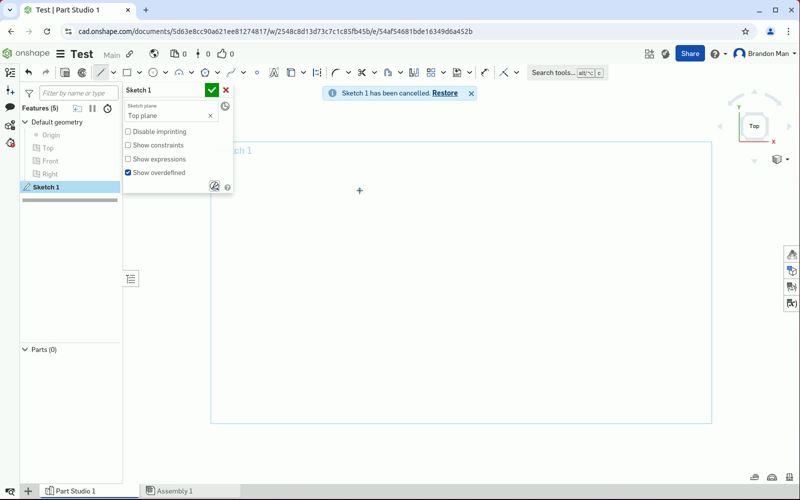
key_down(shift)
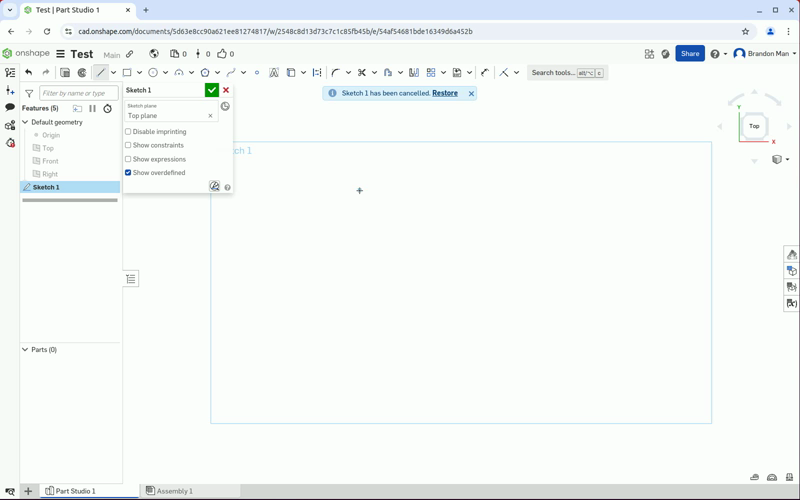
mouse_move(389, 190)
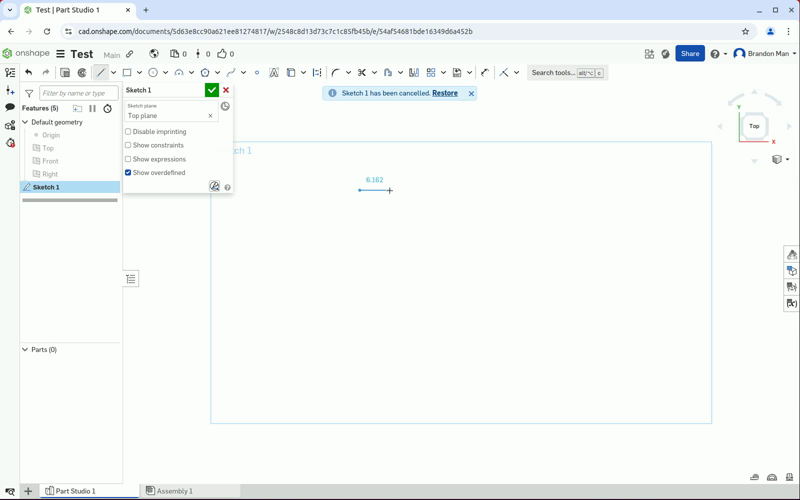
mouse_move(380, 190)
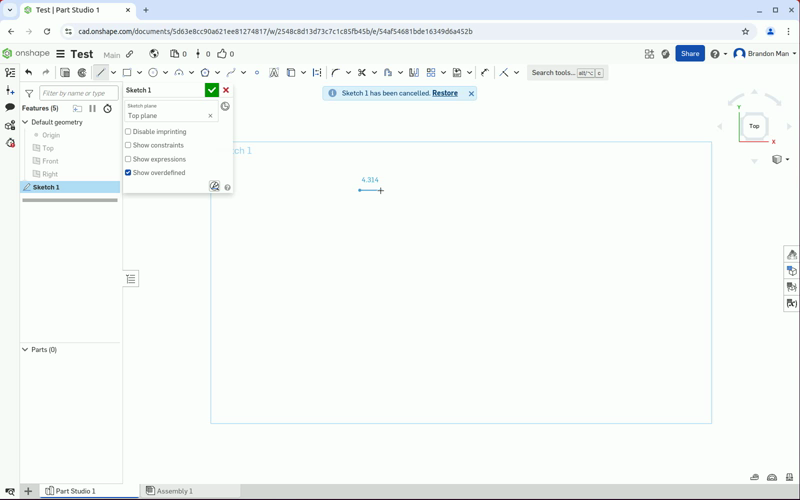
click(380, 190)
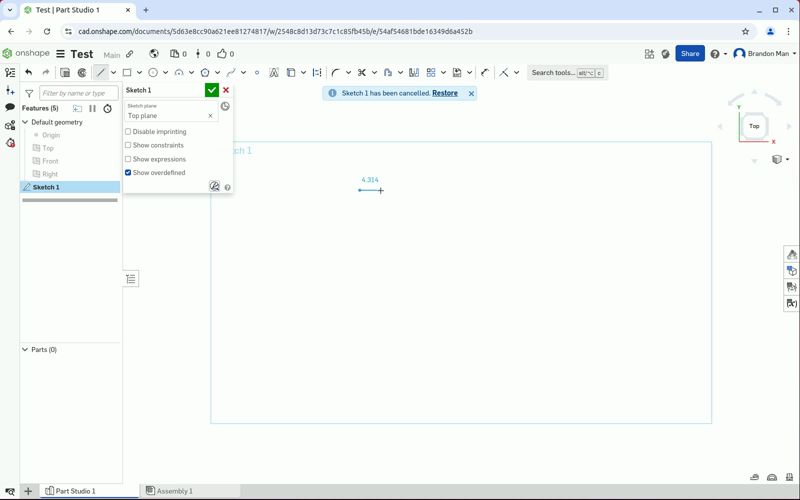
key_up(shift)
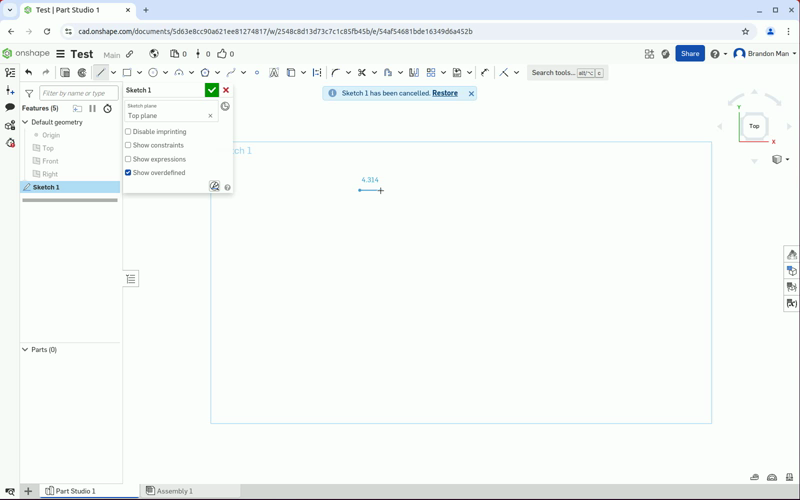
key_down(shift)
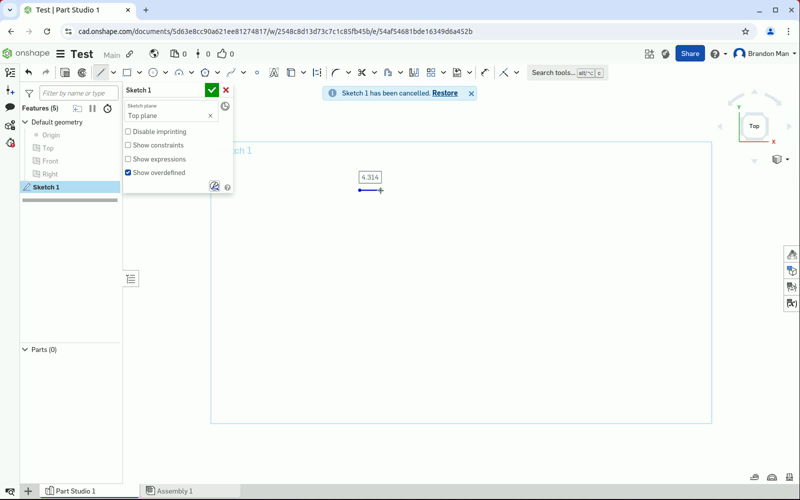
mouse_move(410, 190)
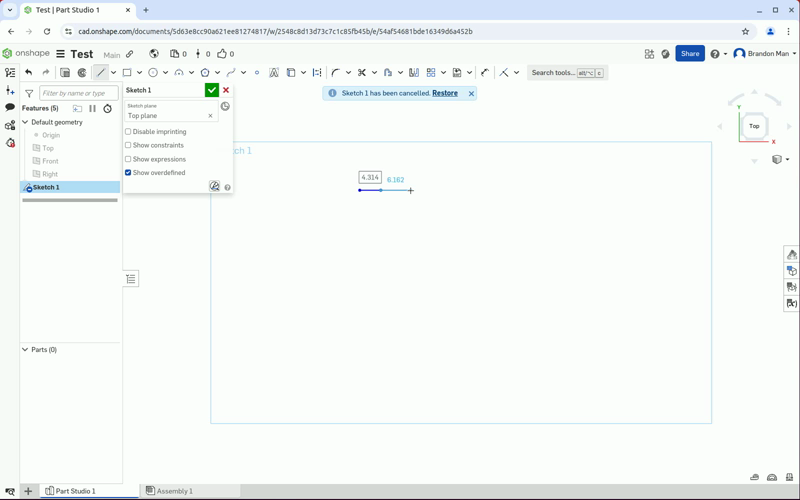
mouse_move(380, 169)
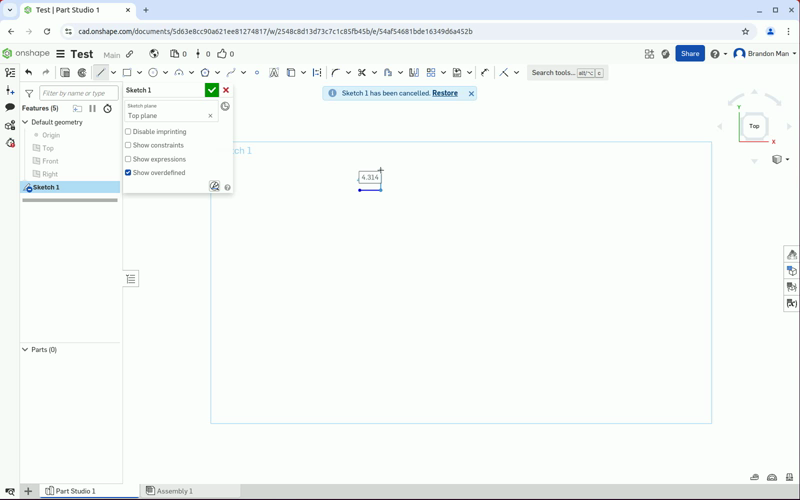
click(380, 169)
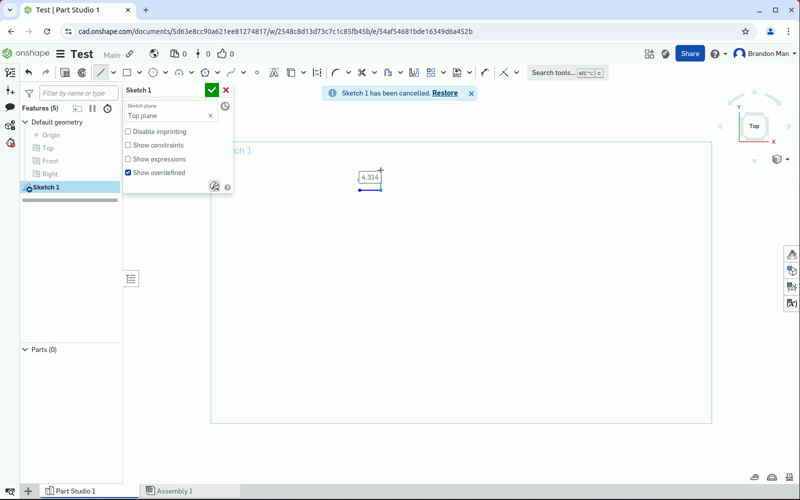
key_up(shift)
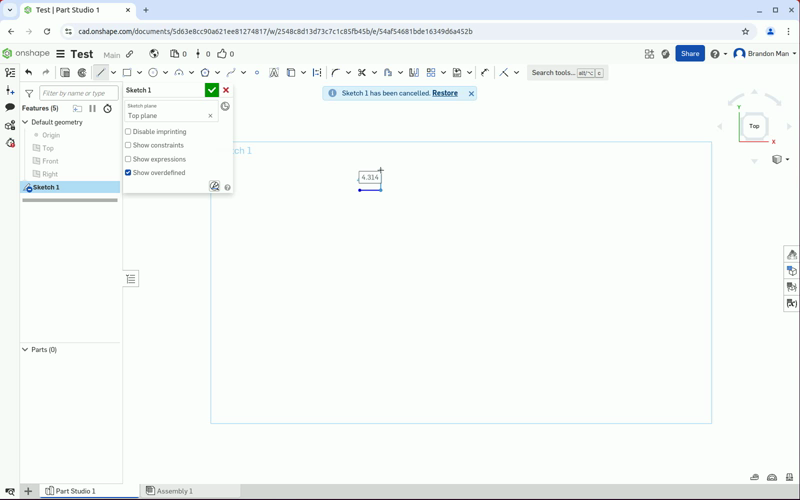
key_down(shift)
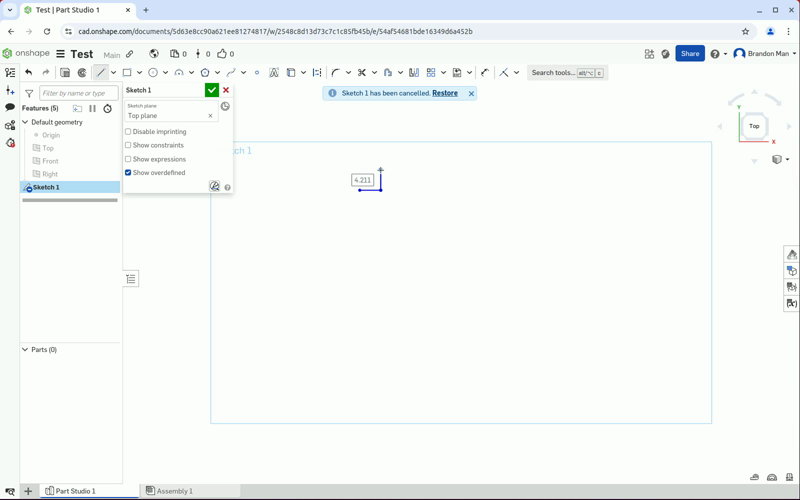
mouse_move(410, 169)
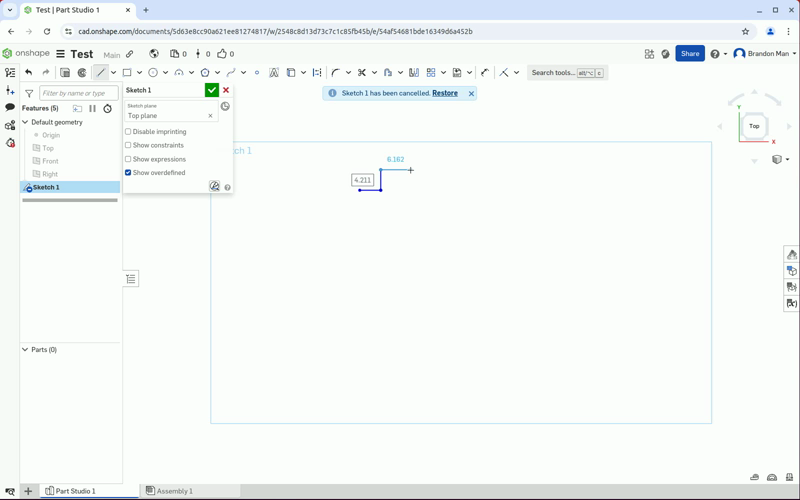
mouse_move(359, 169)
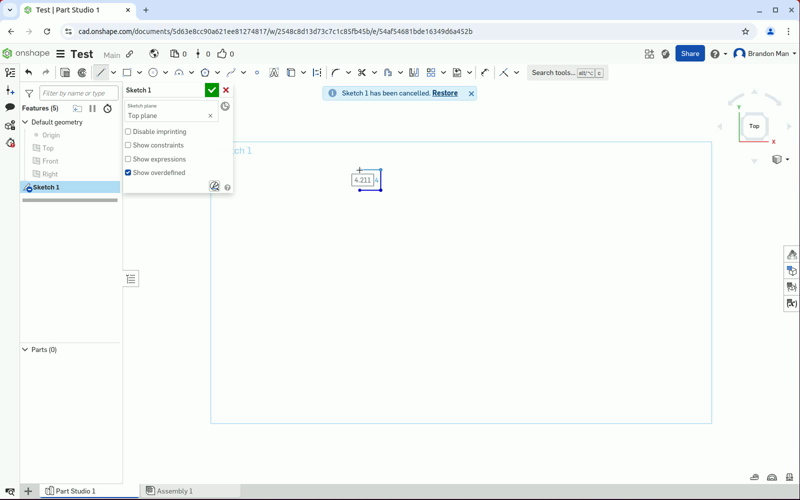
click(359, 169)
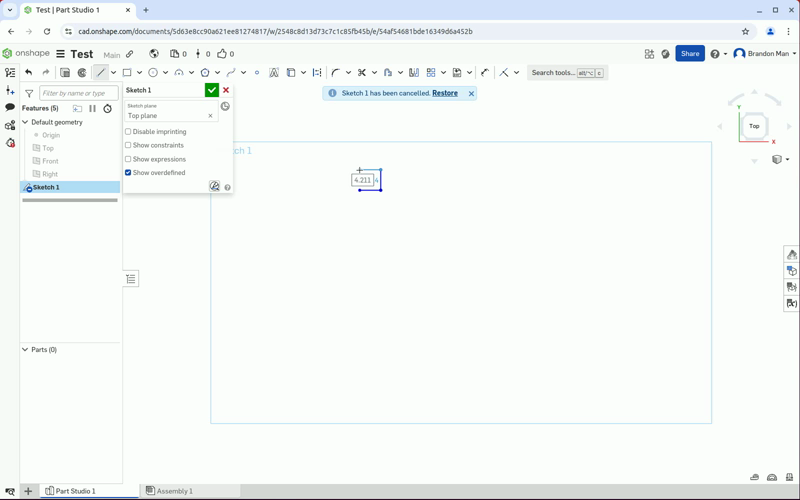
key_up(shift)
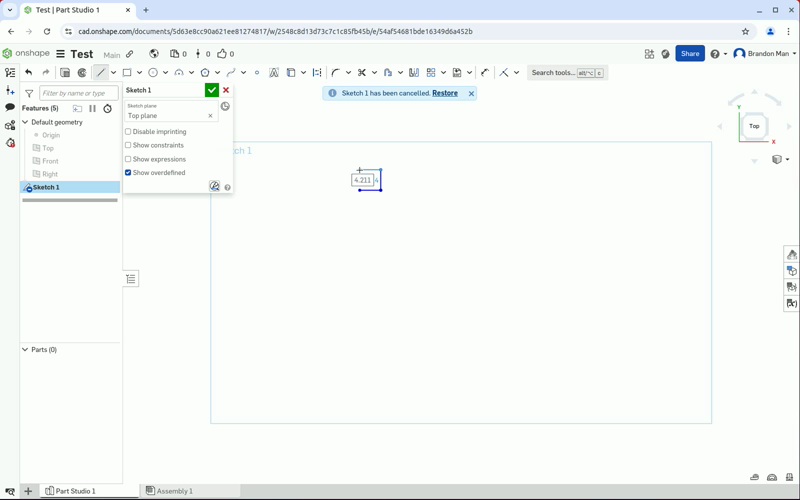
mouse_move(389, 169)
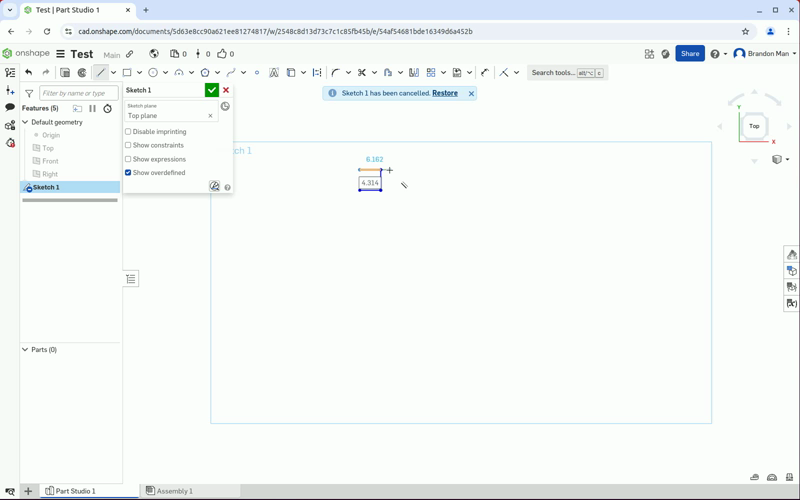
key_down(shift)
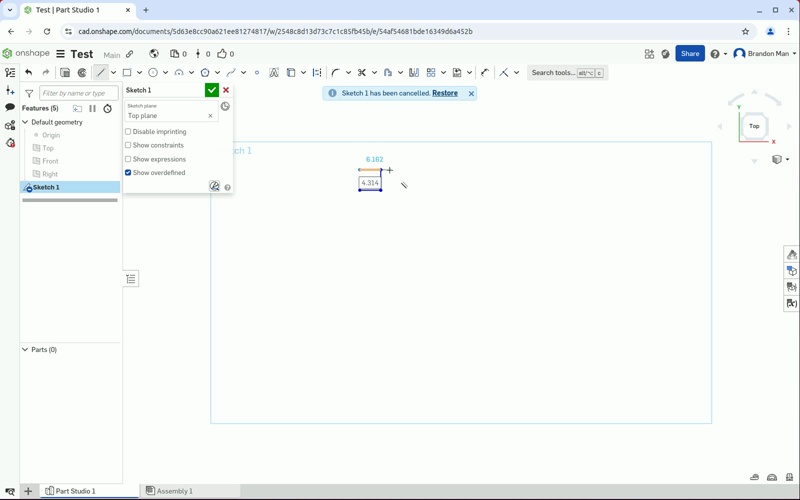
mouse_move(359, 190)
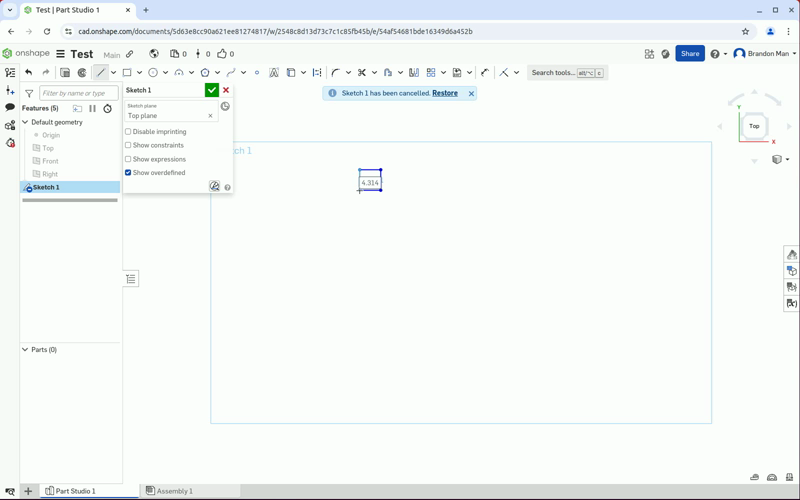
key_up(shift)
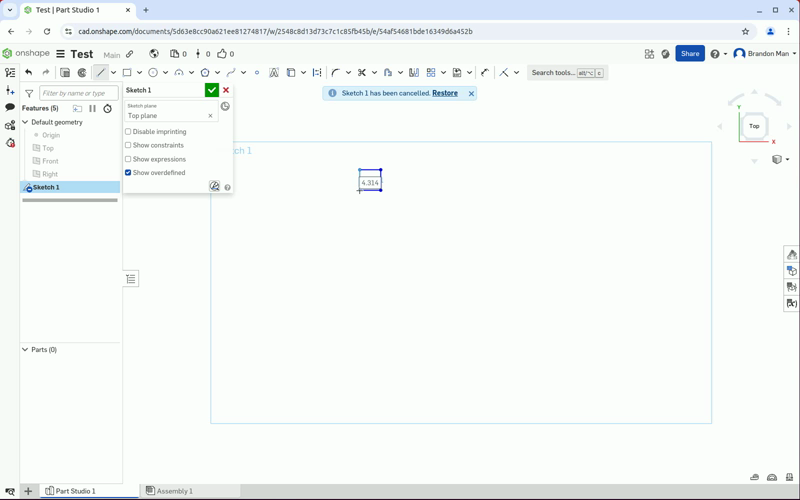
click(359, 190)
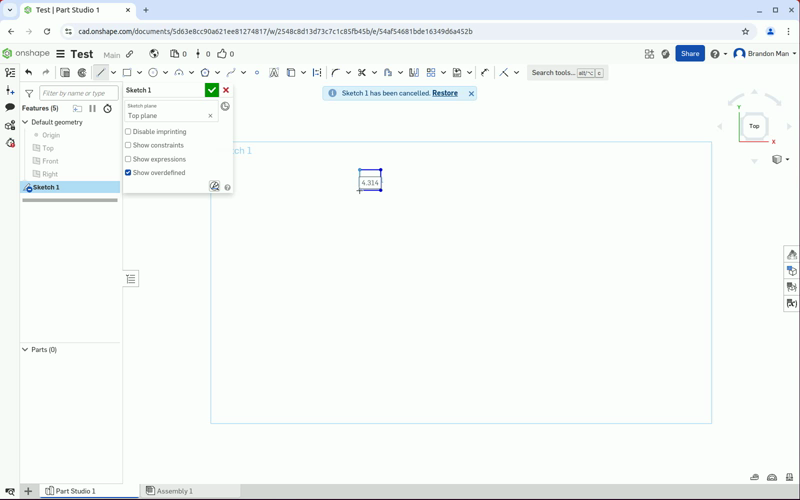
key(esc)
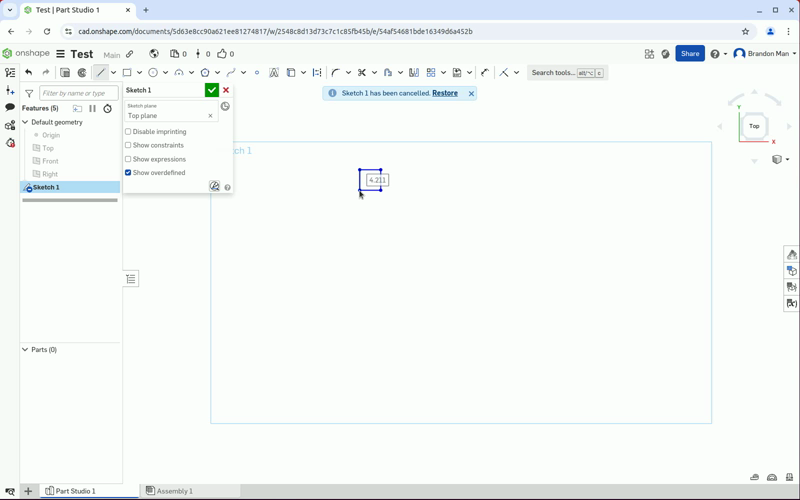
mouse_move(361, 184)
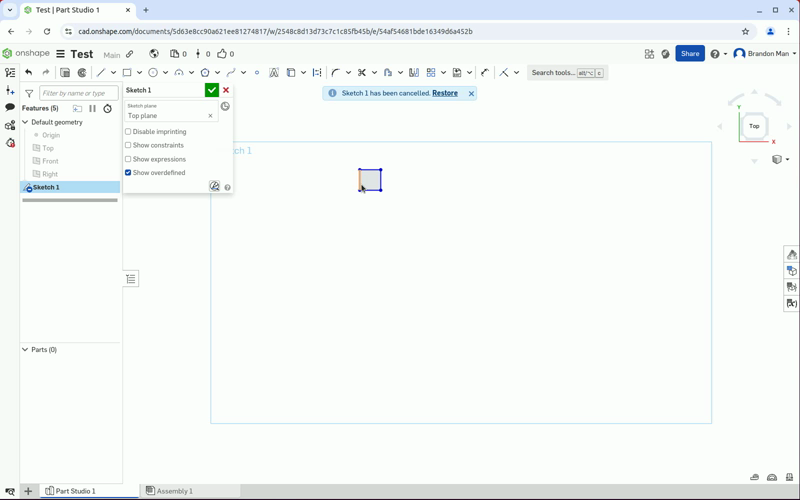
scroll(6)
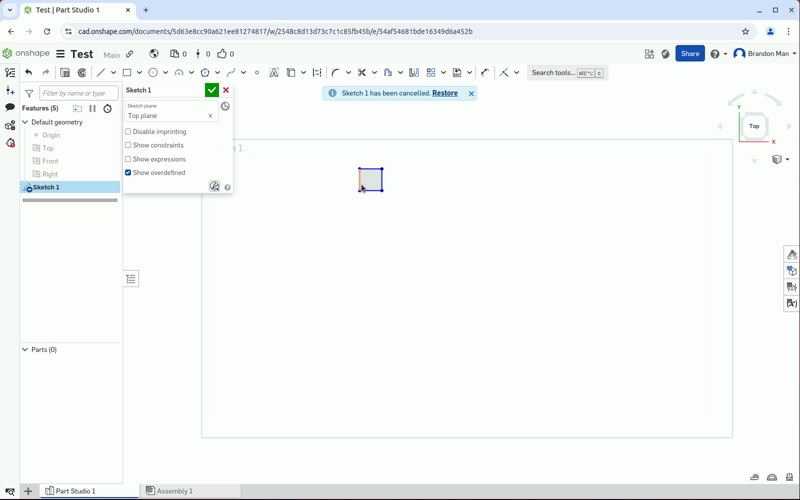
scroll(6)
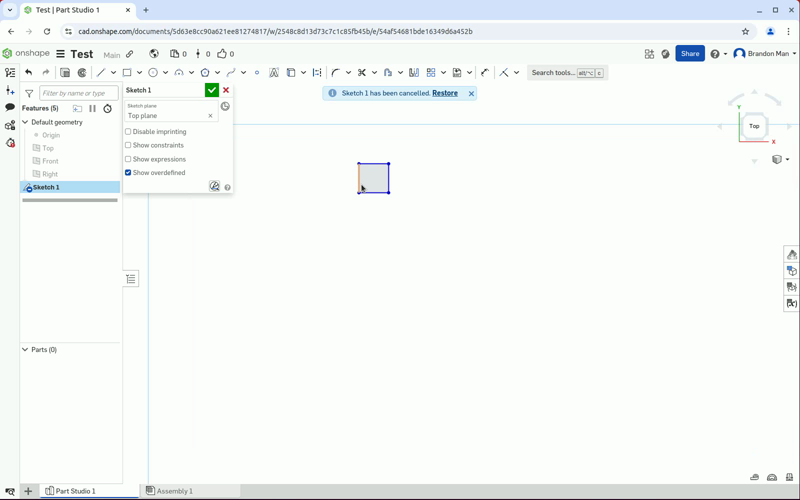
scroll(6)
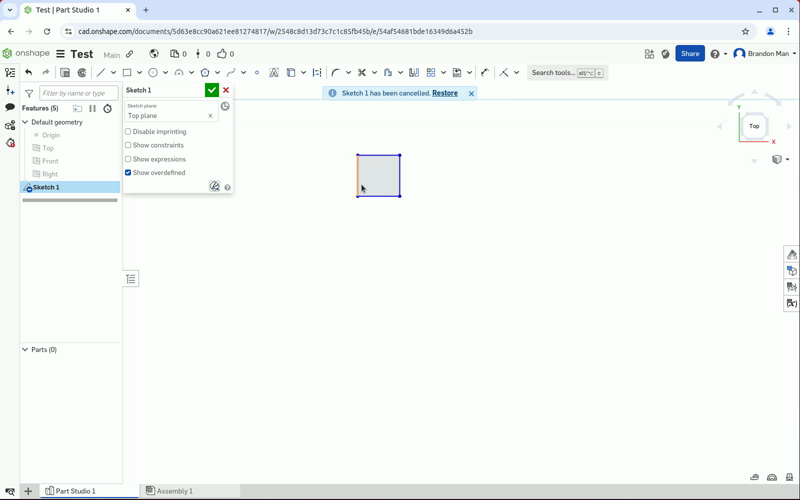
scroll(6)
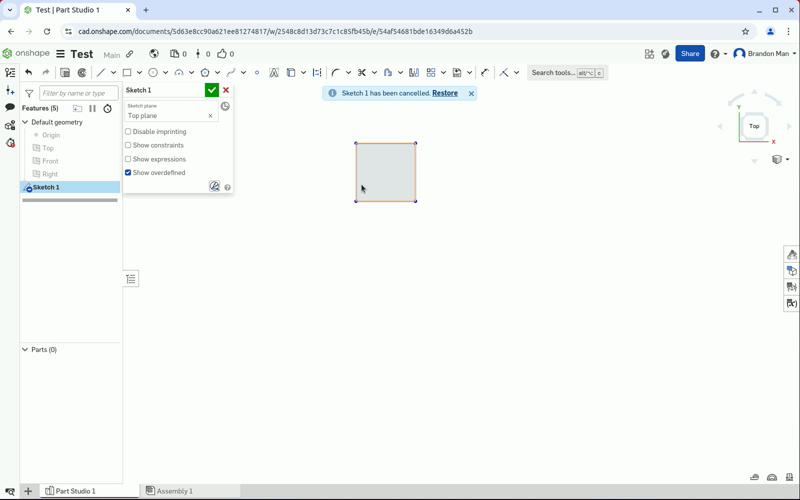
scroll(6)
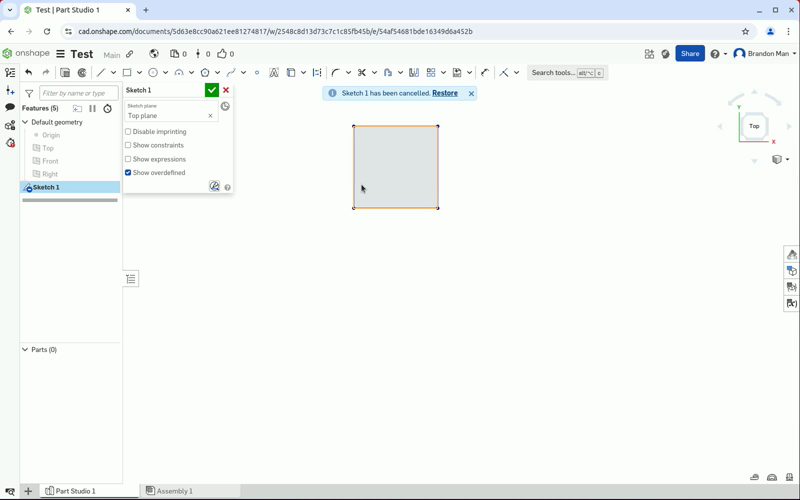
scroll(6)
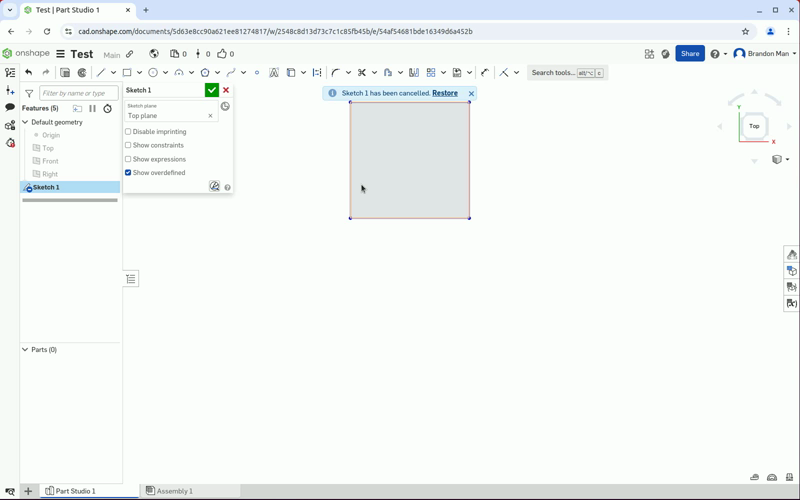
scroll(6)
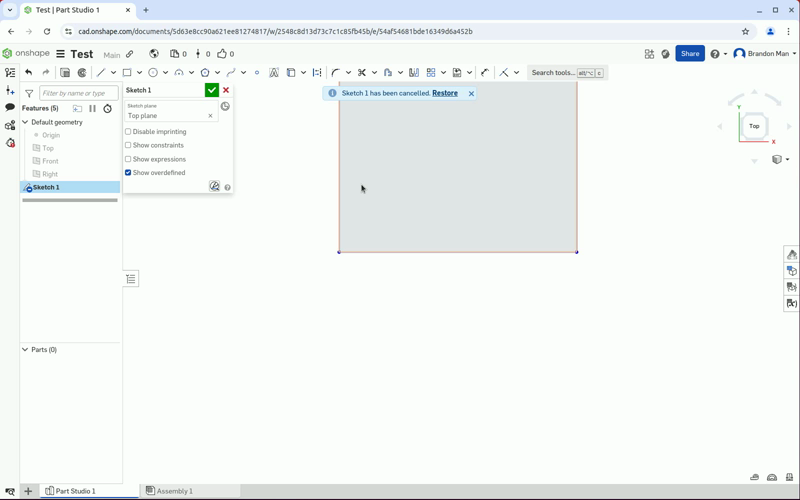
click(361, 184)
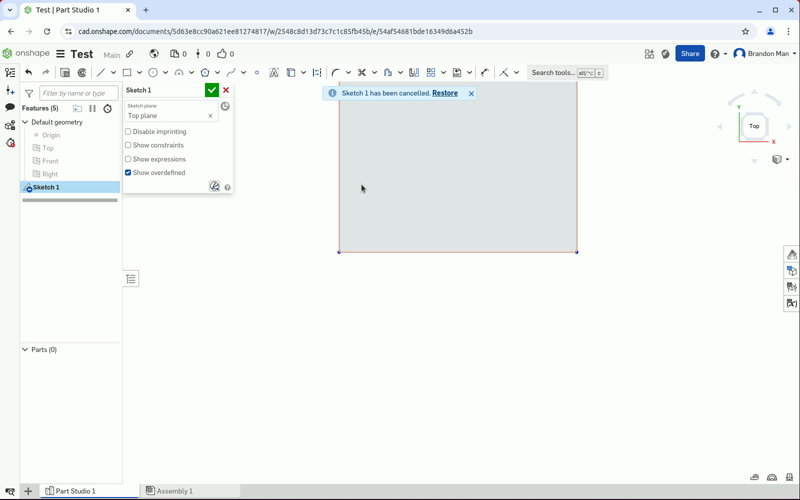
scroll(-6)
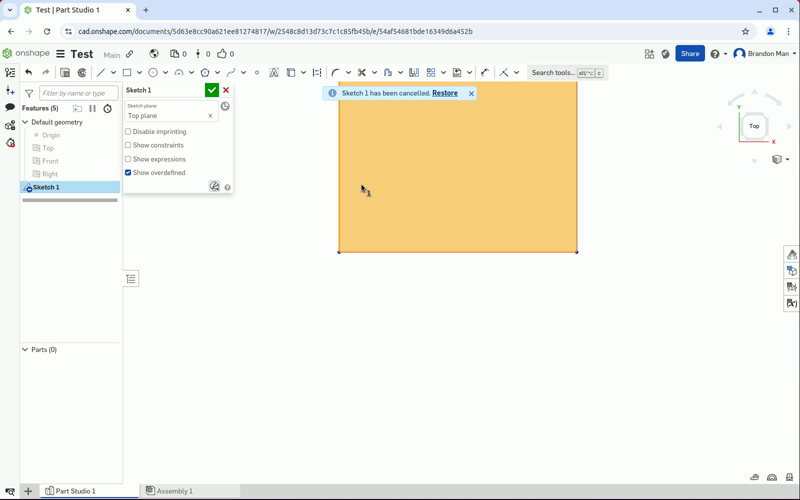
scroll(-6)
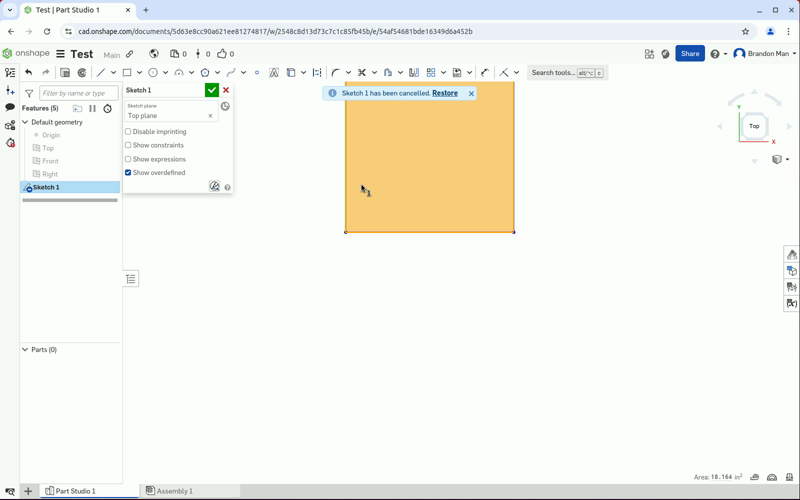
scroll(-6)
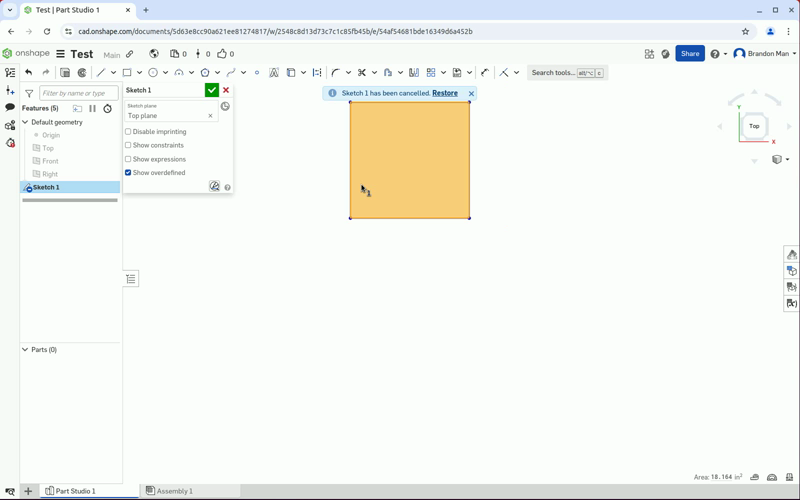
scroll(-6)
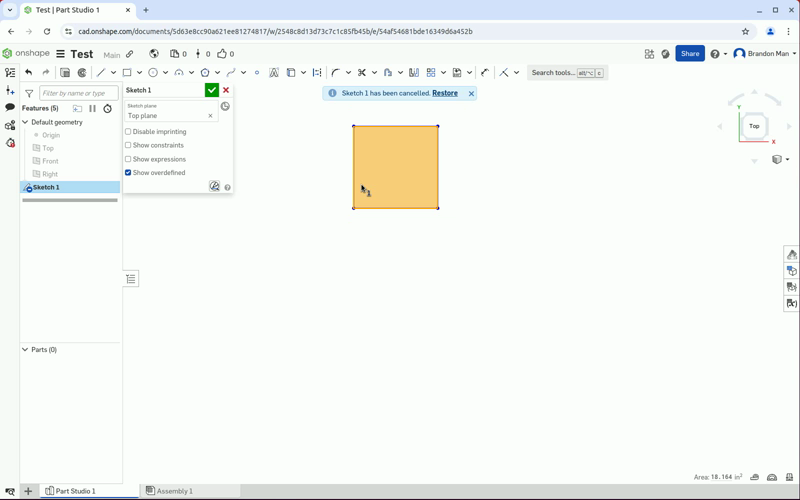
scroll(-6)
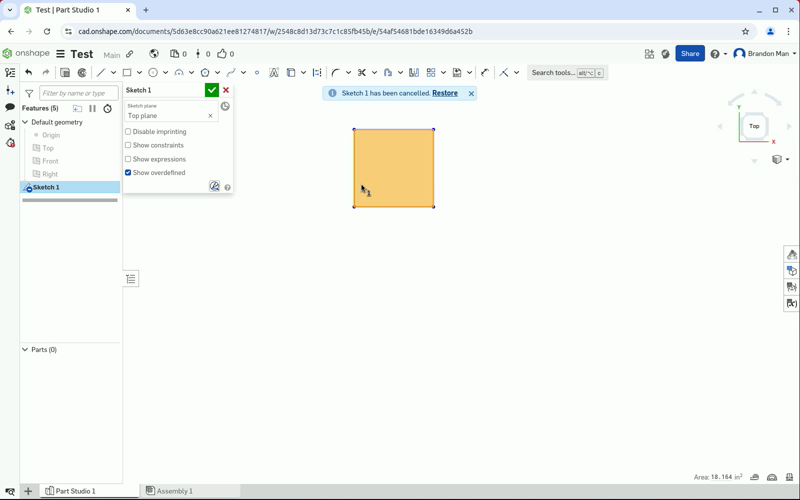
scroll(-6)
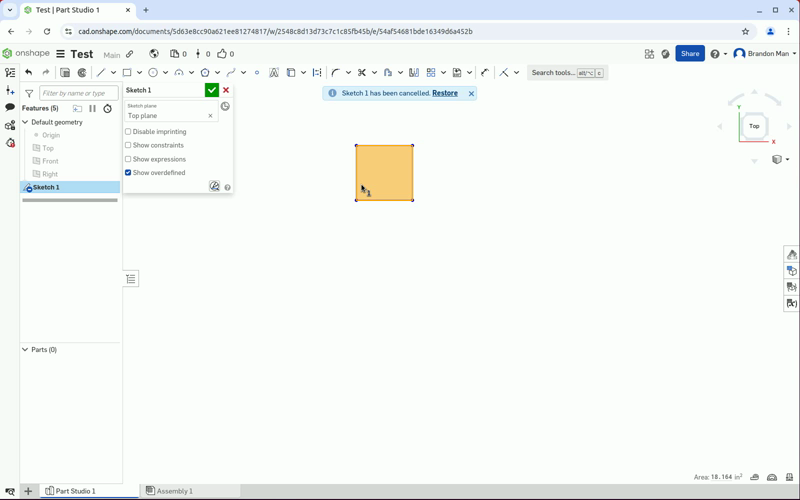
scroll(-6)
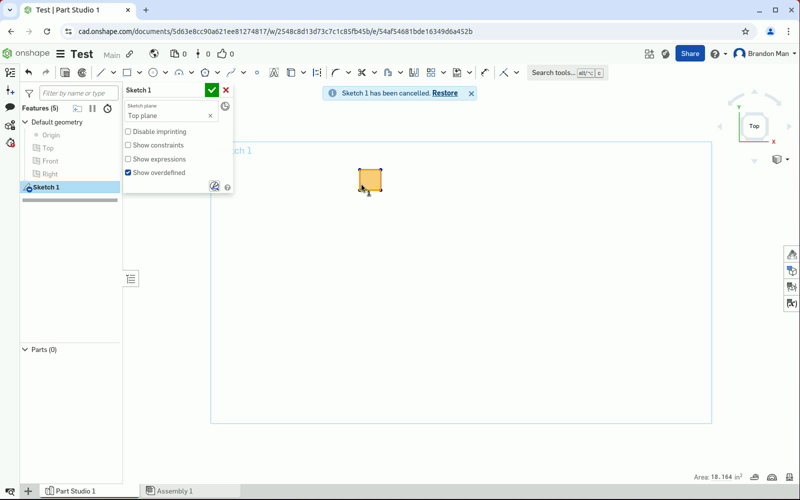
mouse_move(73, 352)
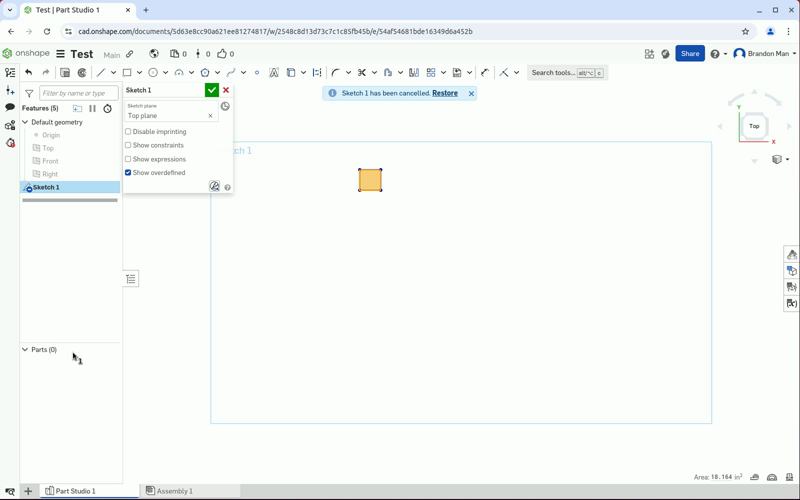
key(shift+y)
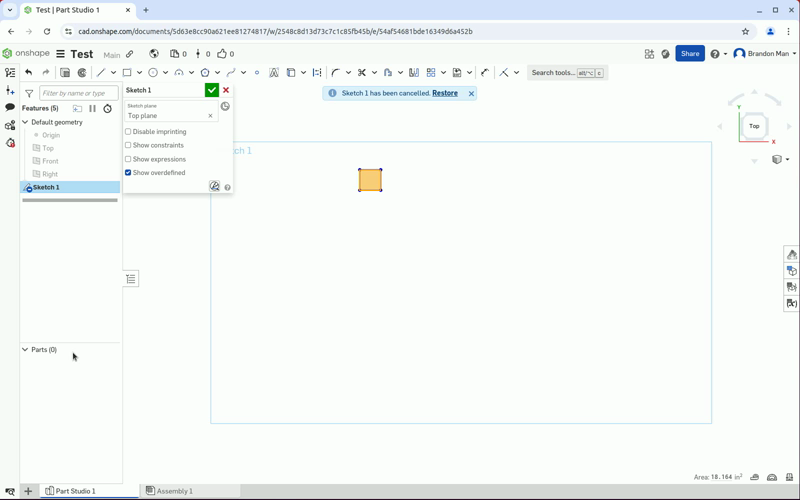
key(shift+e)
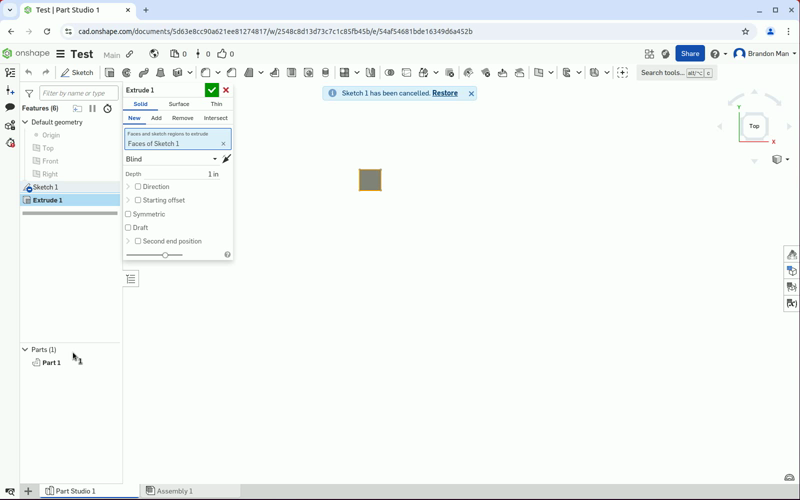
mouse_move(143, 106)
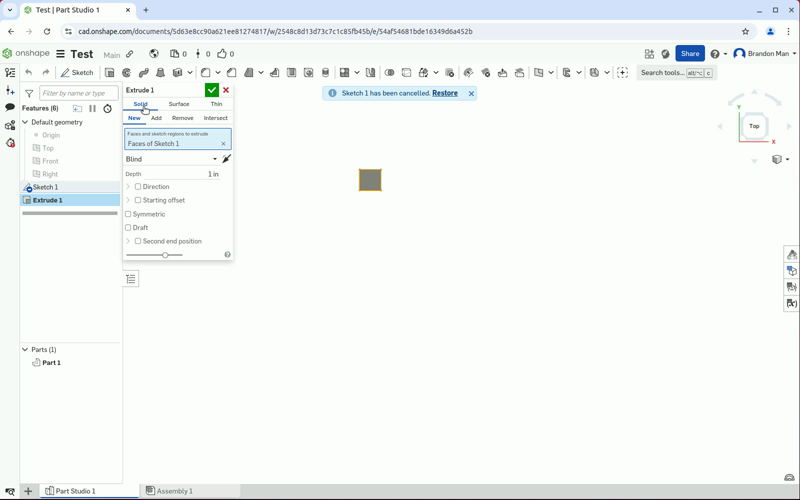
click(143, 106)
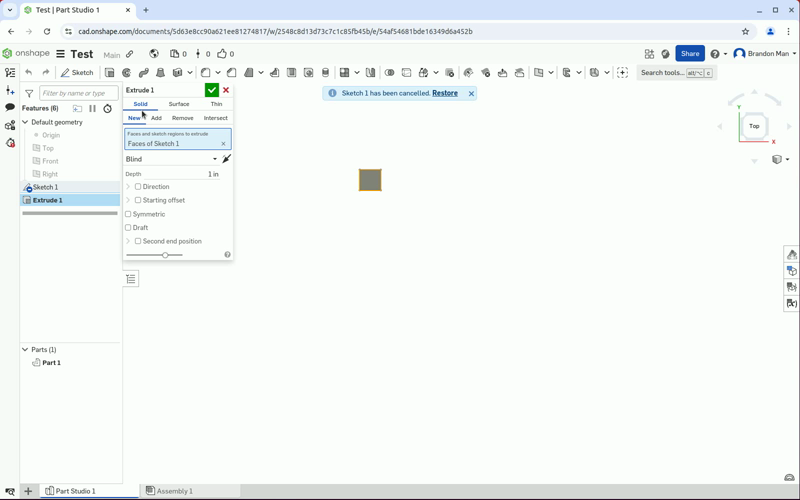
mouse_move(137, 120)
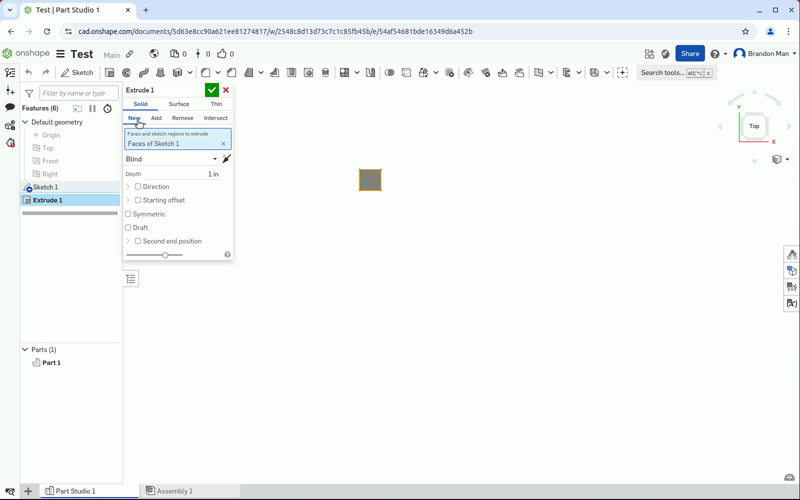
click(137, 120)
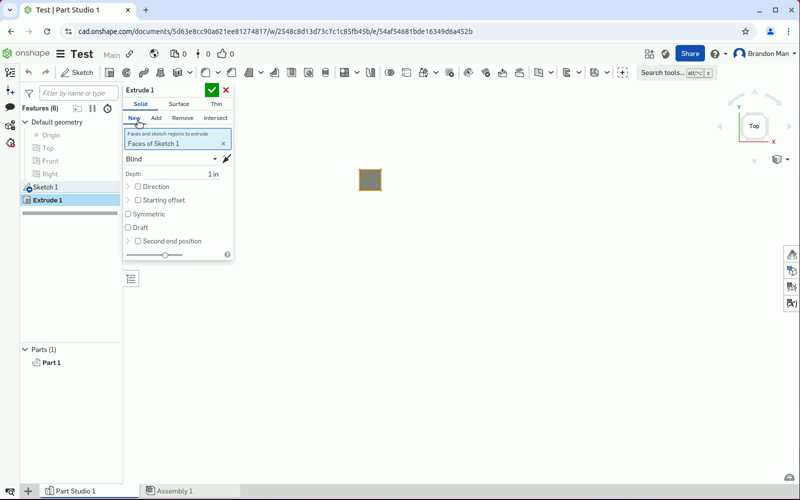
key(tab, 4)
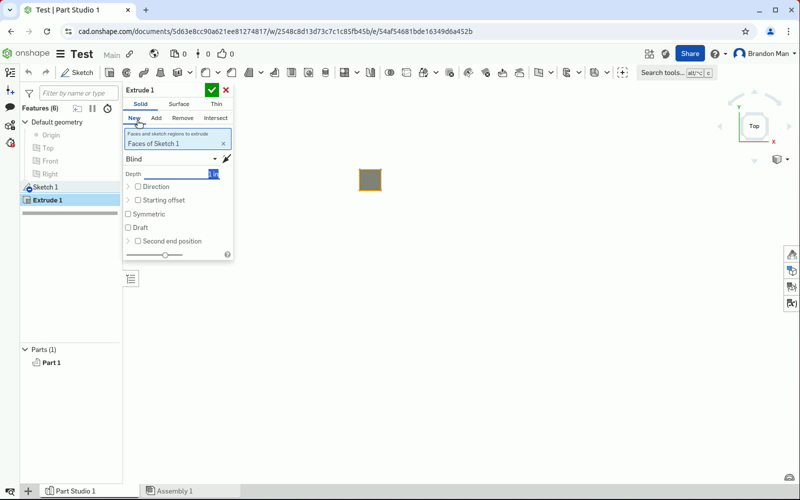
text(4.814)
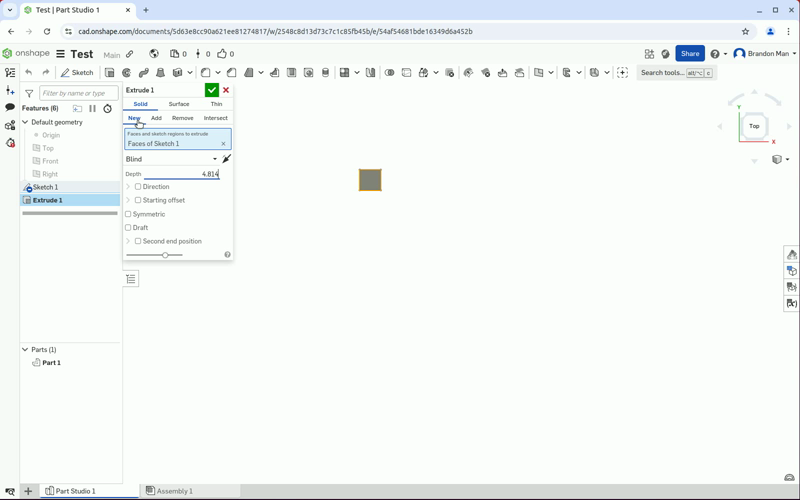
key(enter)
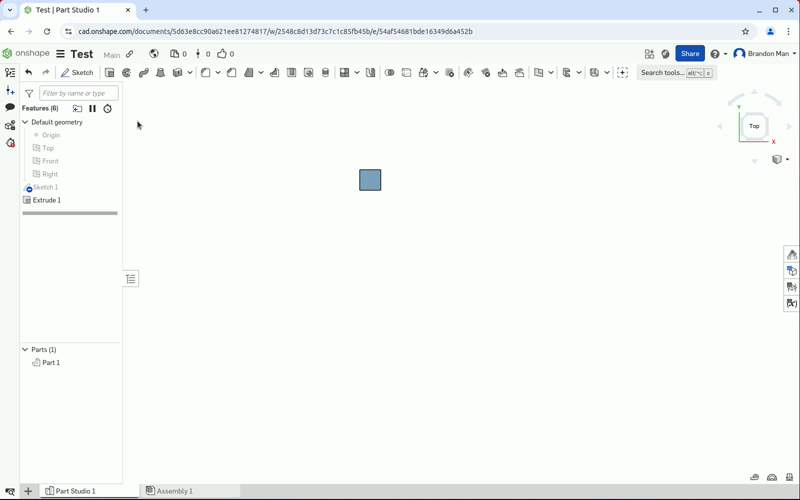
key(shift+h)
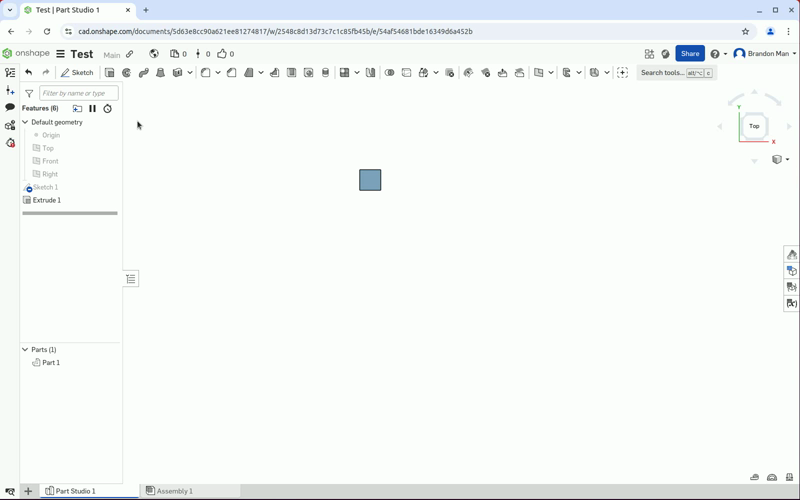
key(shift+h)
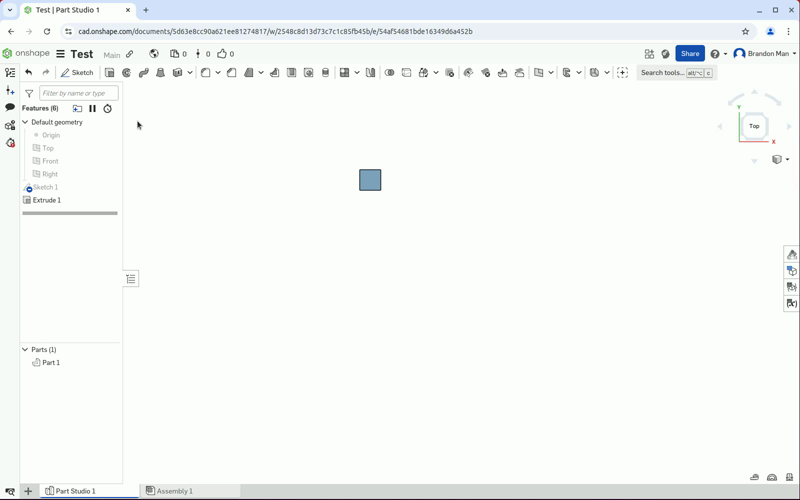
mouse_move(73, 189)
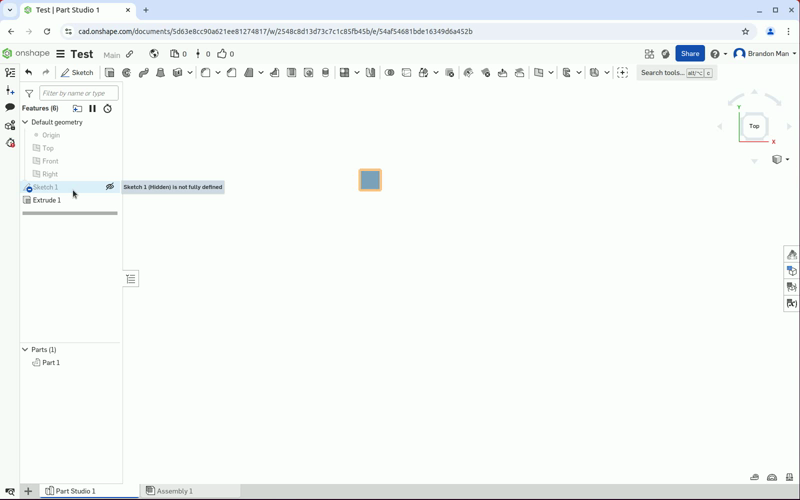
click(73, 189)
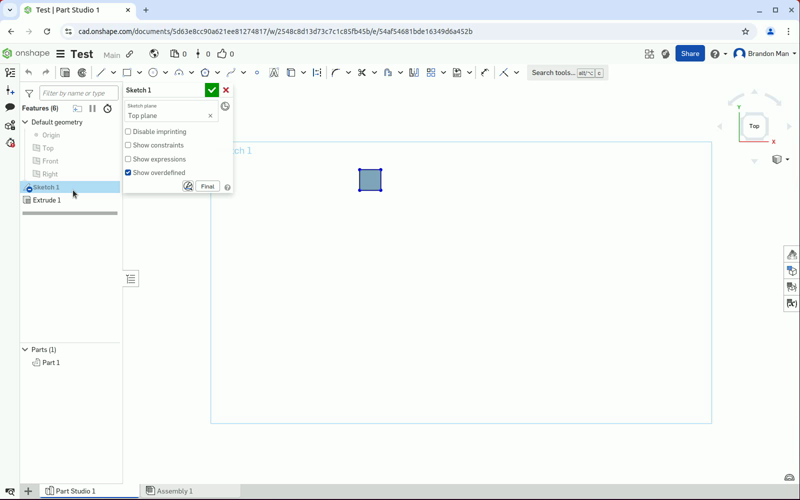
mouse_move(229, 92)
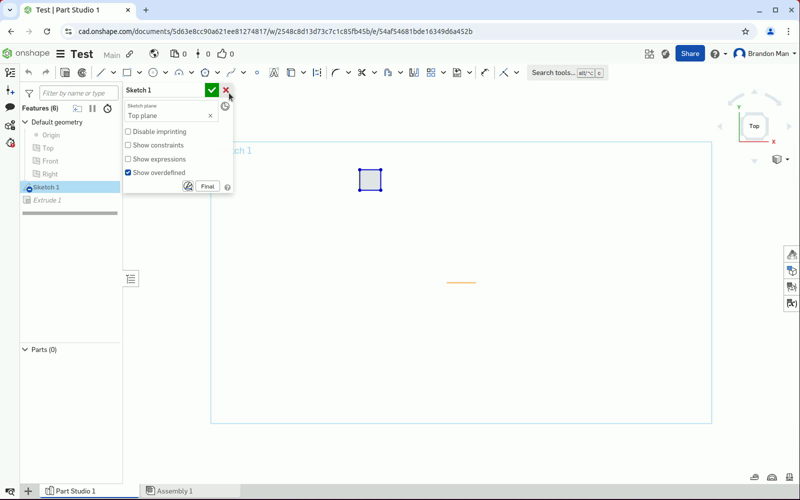
click(229, 92)
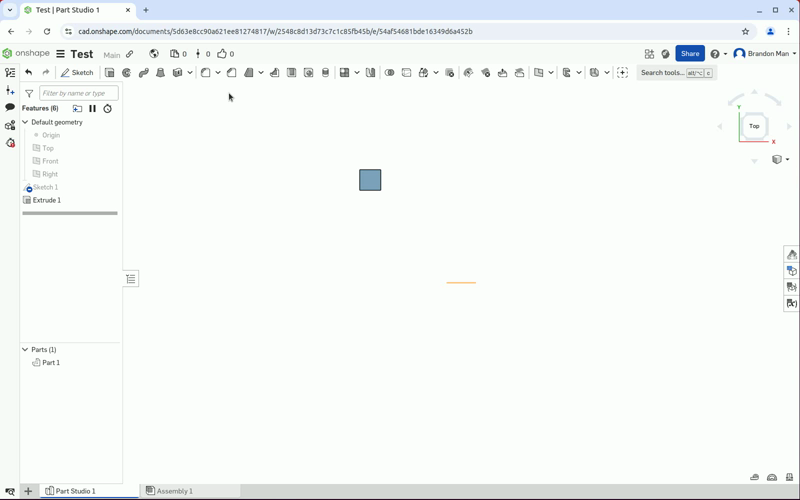
mouse_move(73, 352)
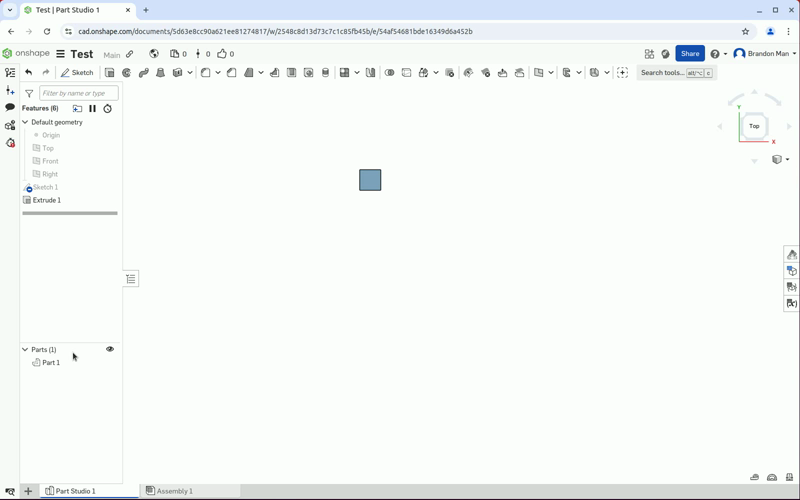
key(y)
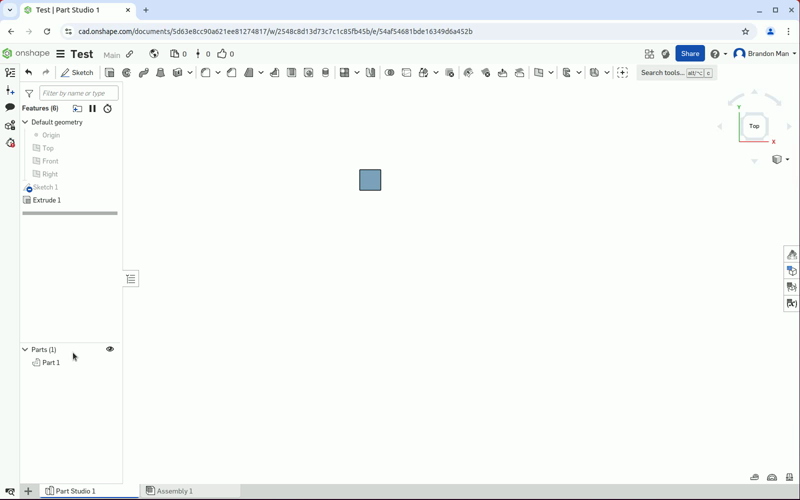
key(shift+p)
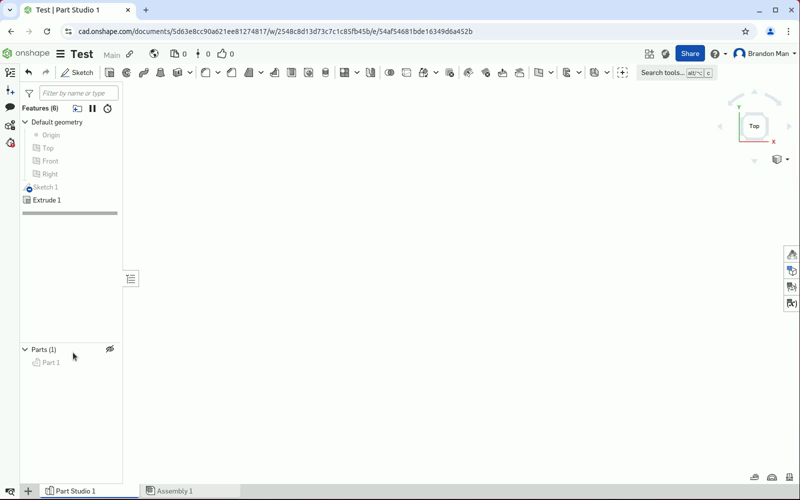
key(space)
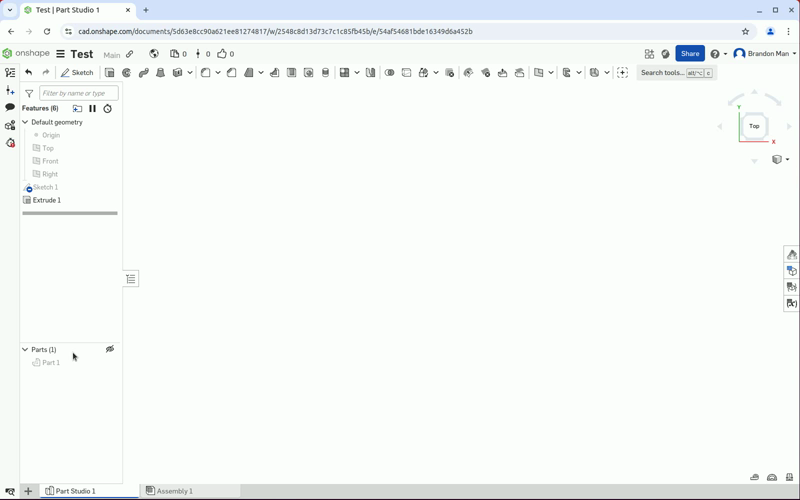
key_down(shift)
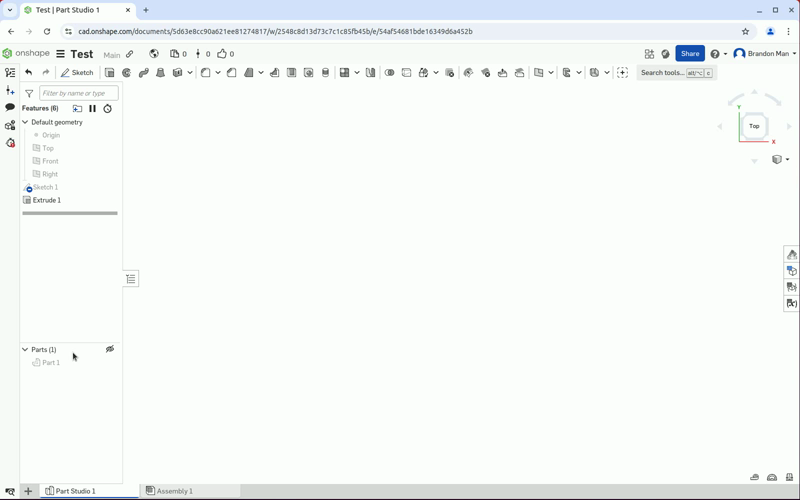
key(up)
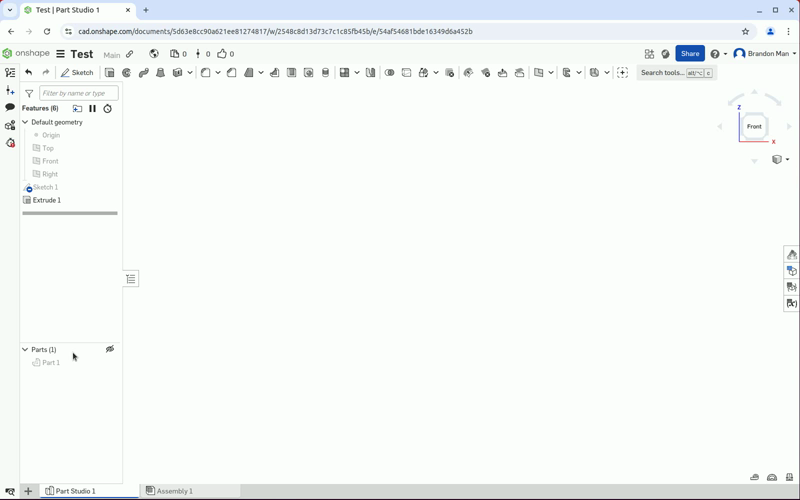
key_up(shift)
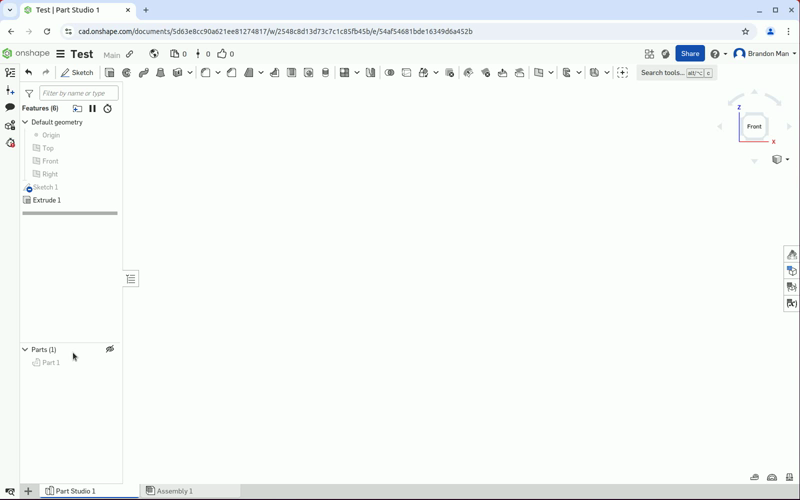
key(space)
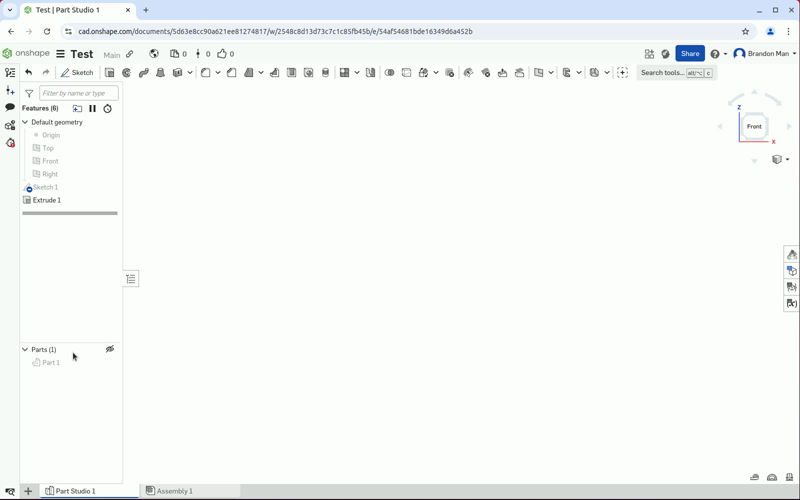
key_down(shift)
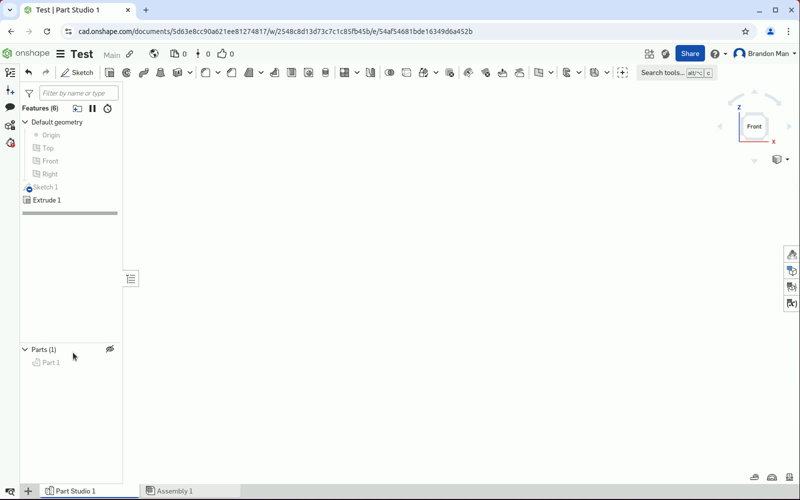
key(left)
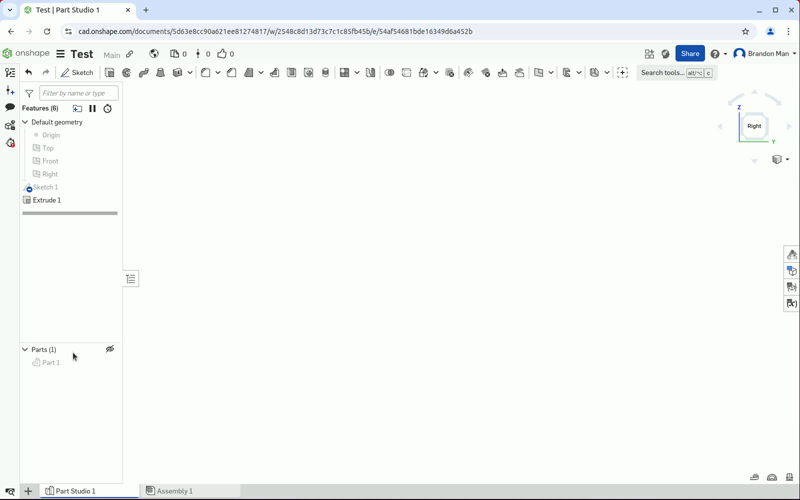
key_up(shift)
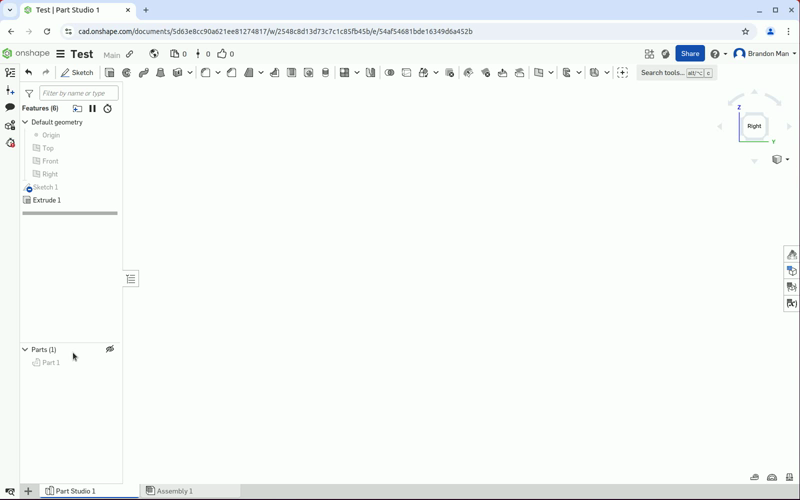
mouse_move(73, 352)
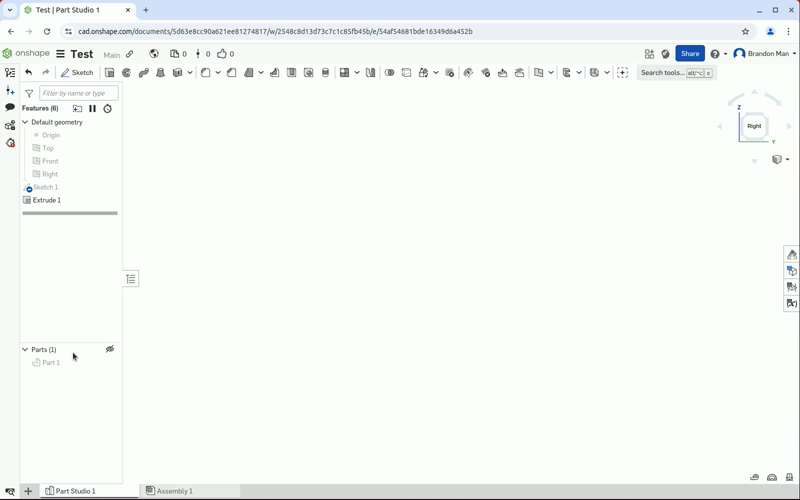
key(shift+y)
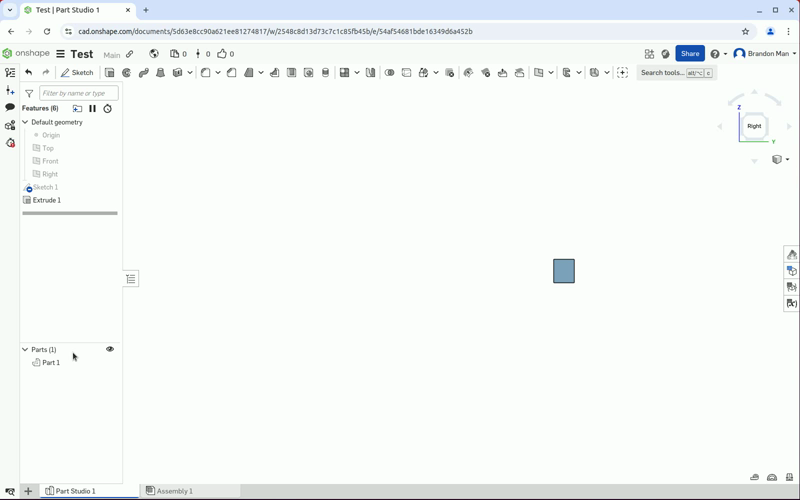
mouse_move(541, 75)
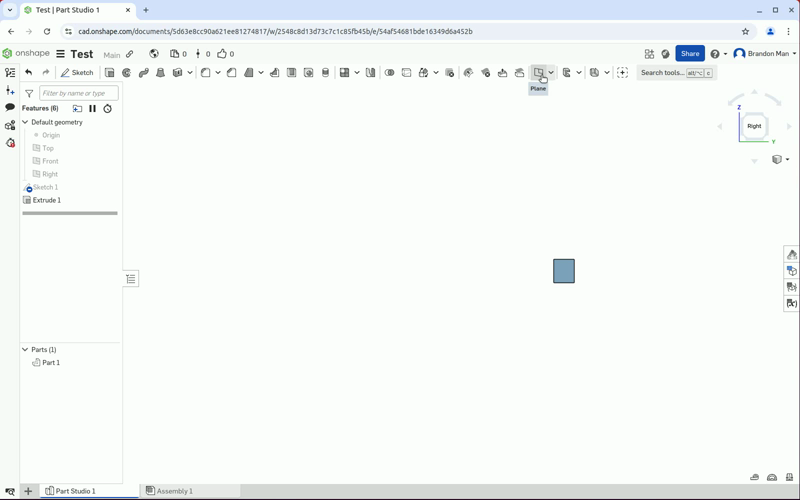
click(541, 75)
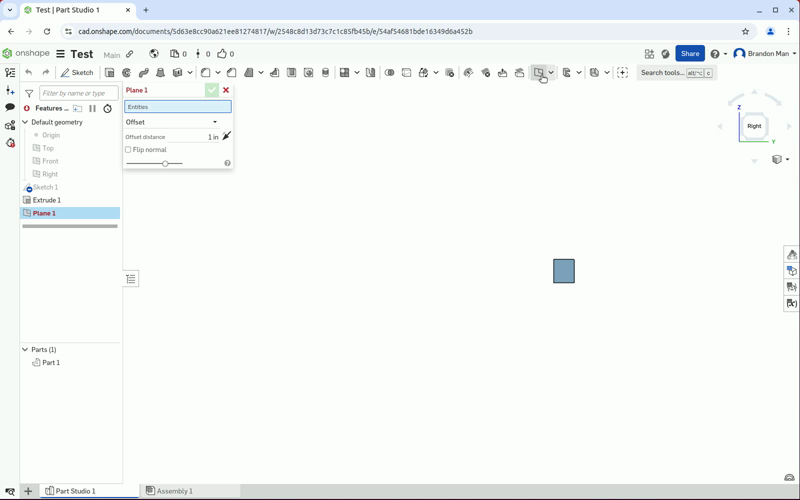
mouse_move(73, 176)
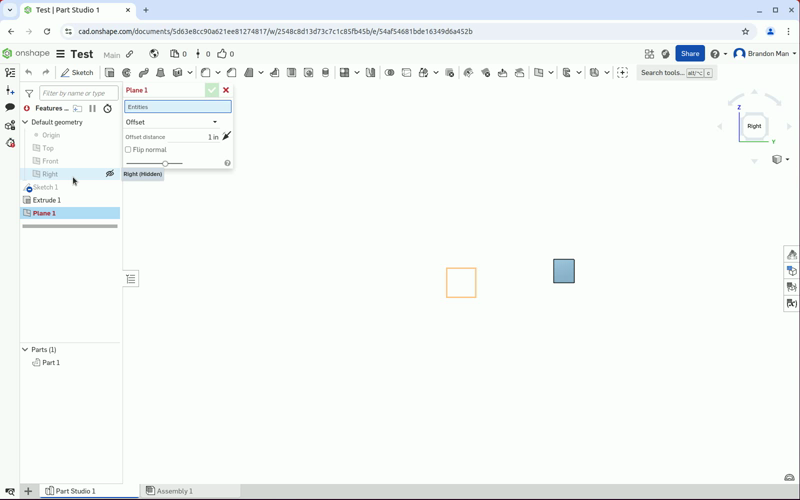
click(73, 176)
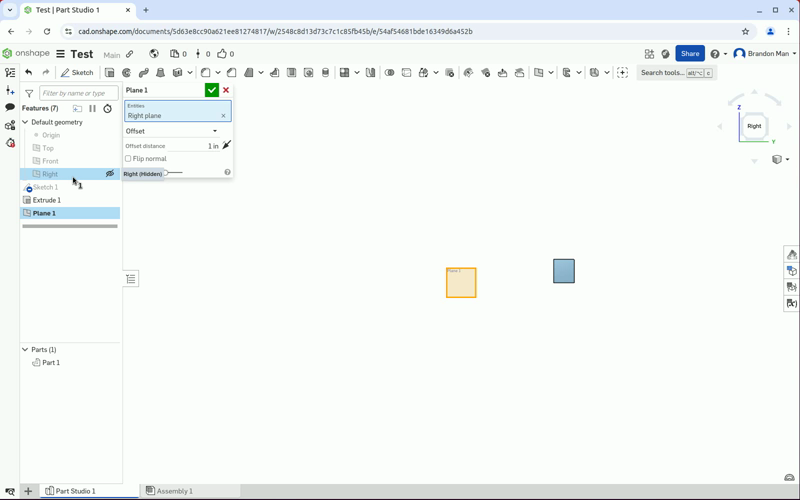
key(tab, 2)
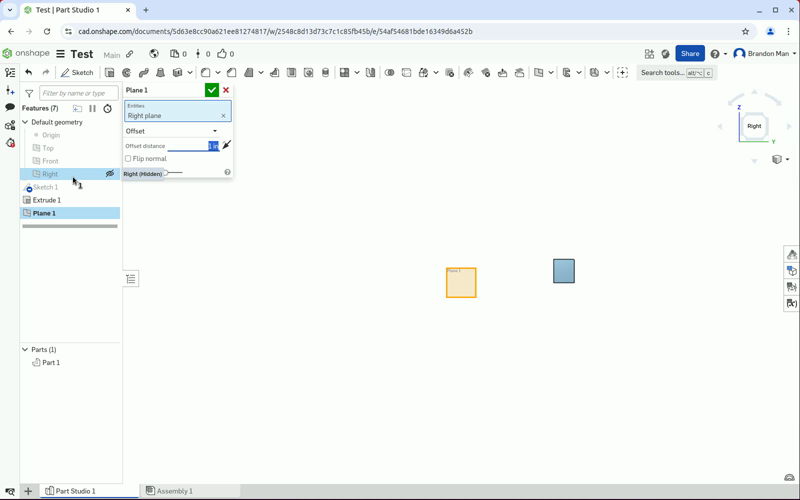
text(20.705)
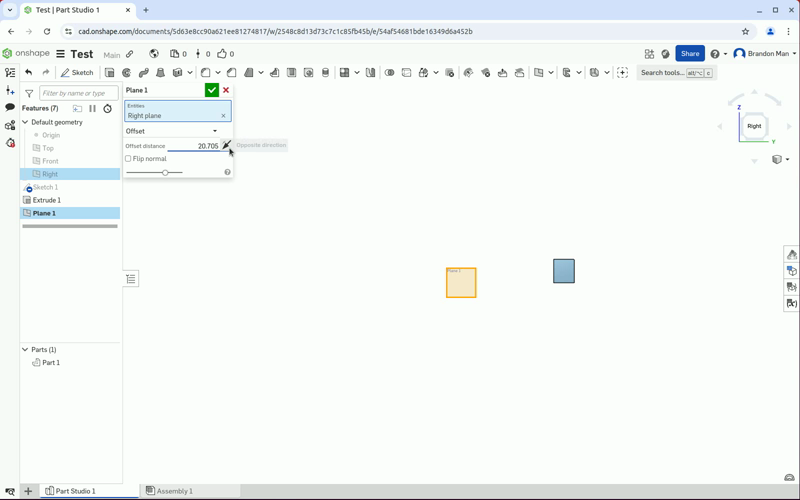
mouse_move(229, 147)
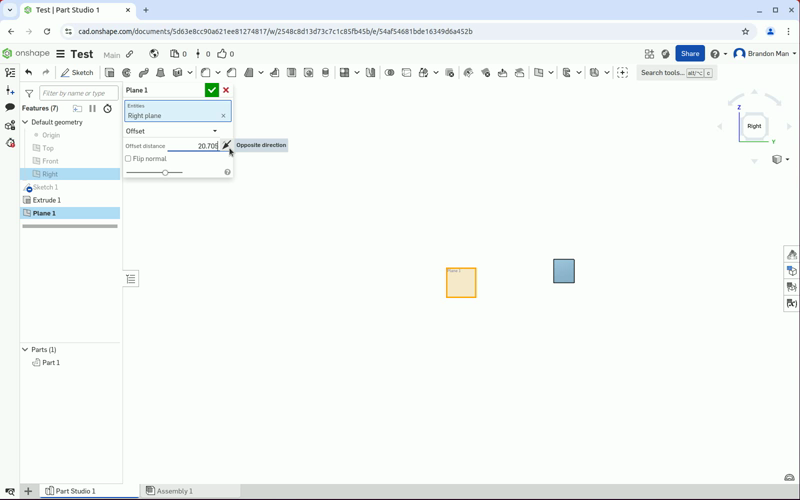
click(229, 147)
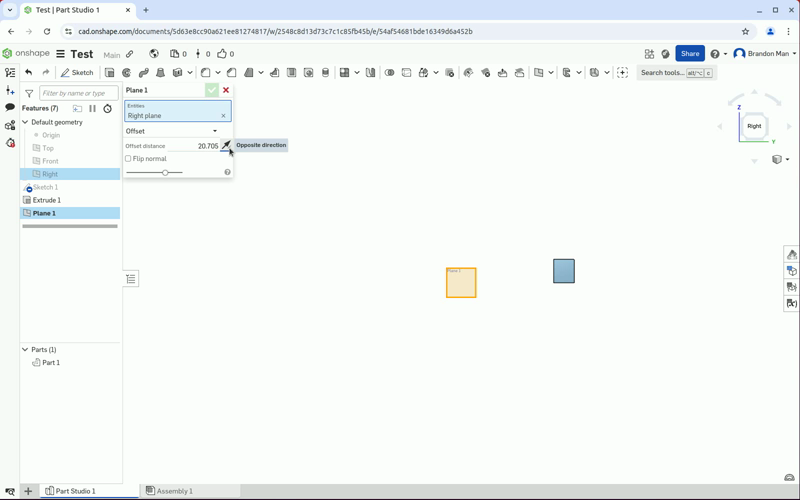
key(enter, 2)
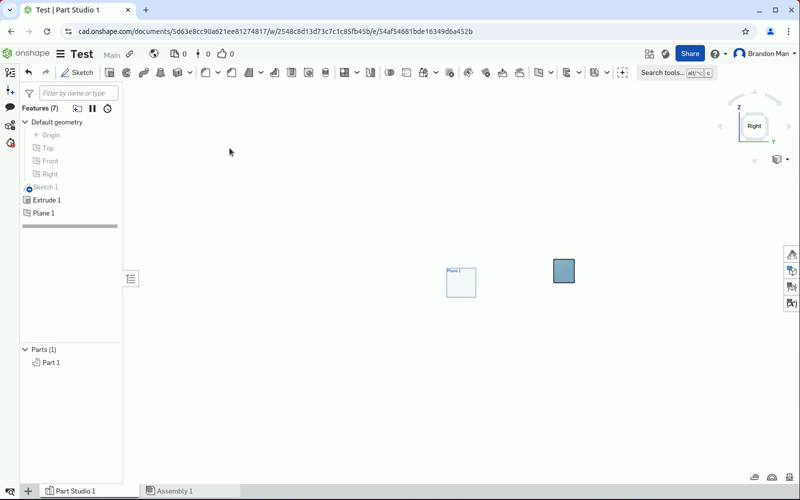
key(shift+s)
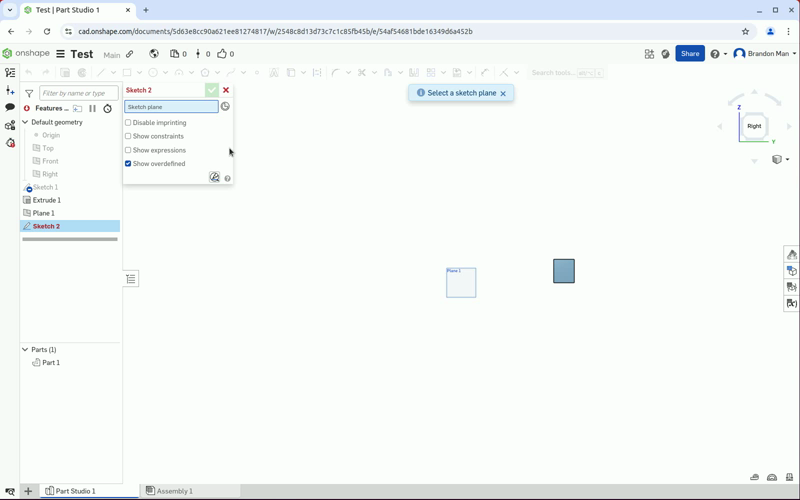
mouse_move(73, 215)
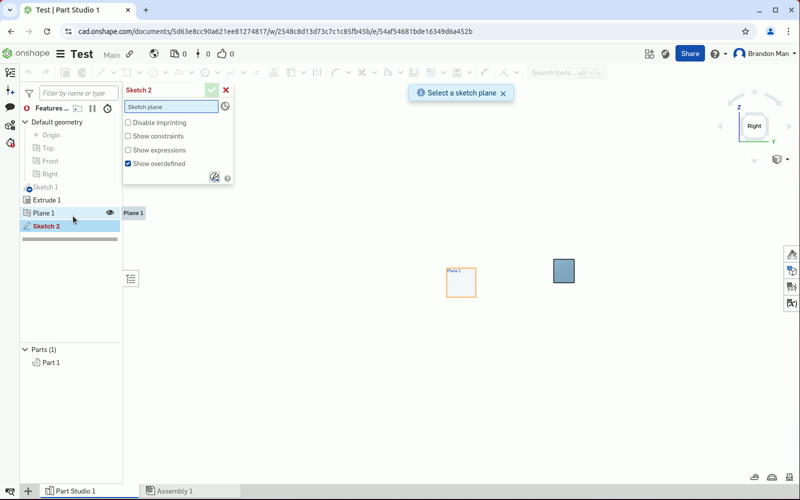
click(73, 215)
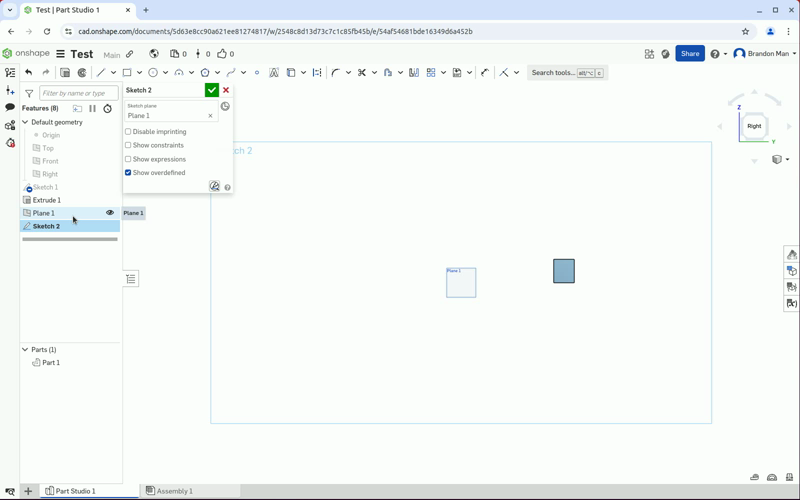
mouse_move(73, 352)
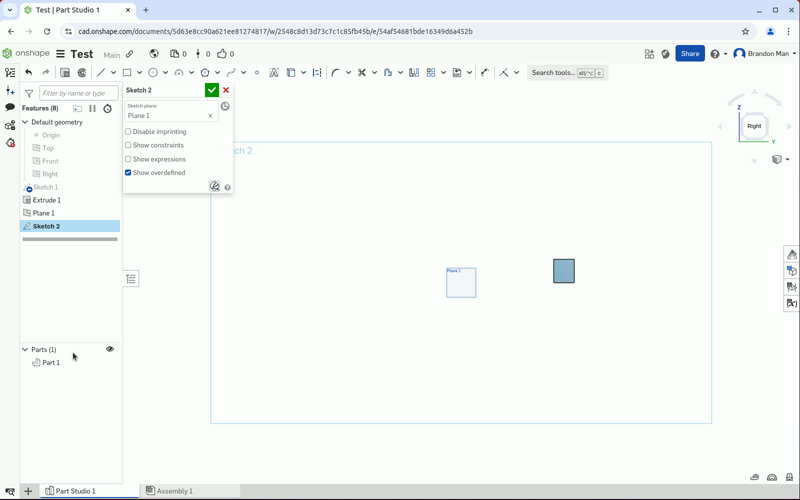
key(y)
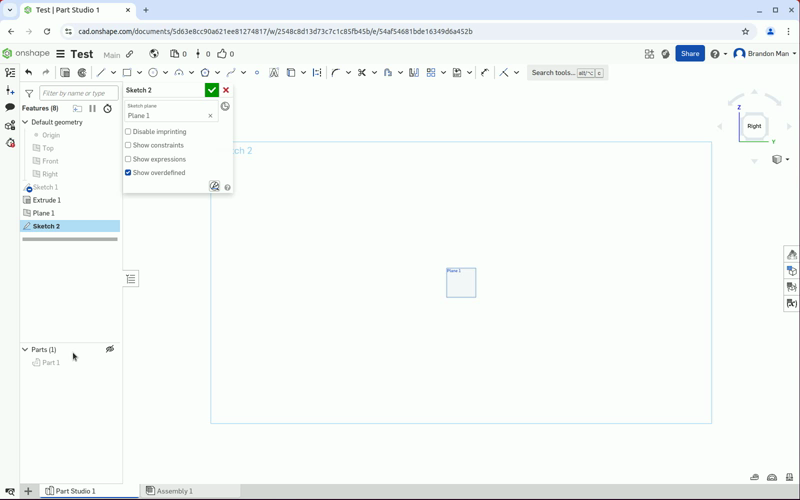
key(c)
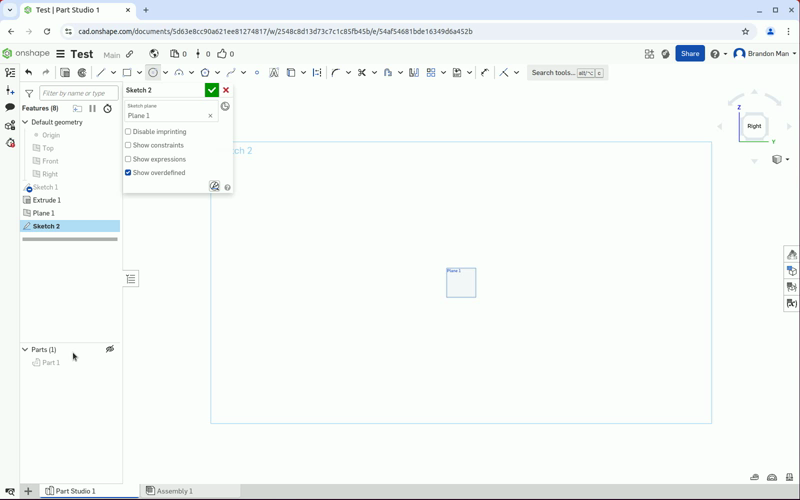
key_down(shift)
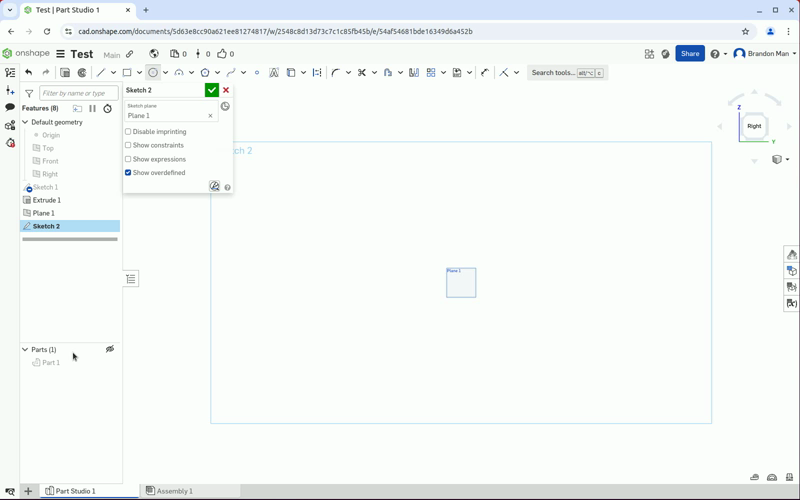
mouse_move(564, 268)
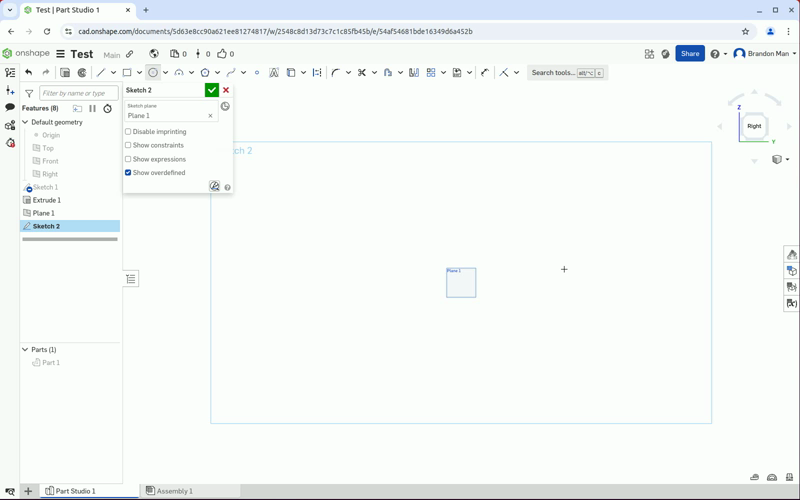
click(564, 268)
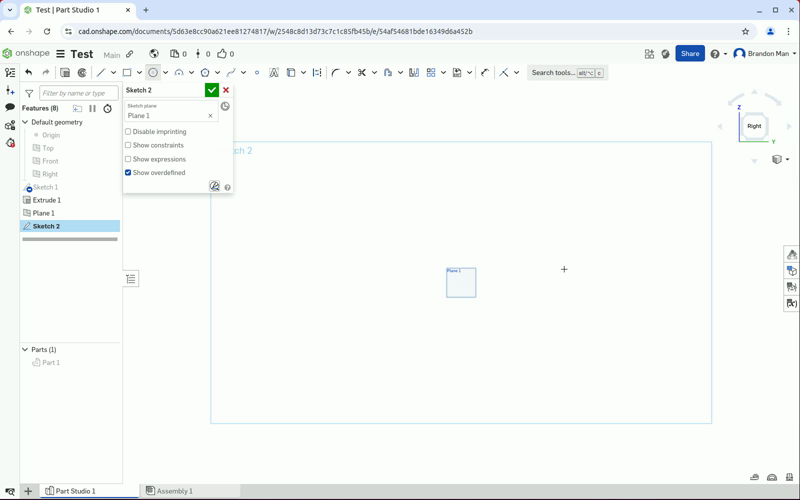
key_up(shift)
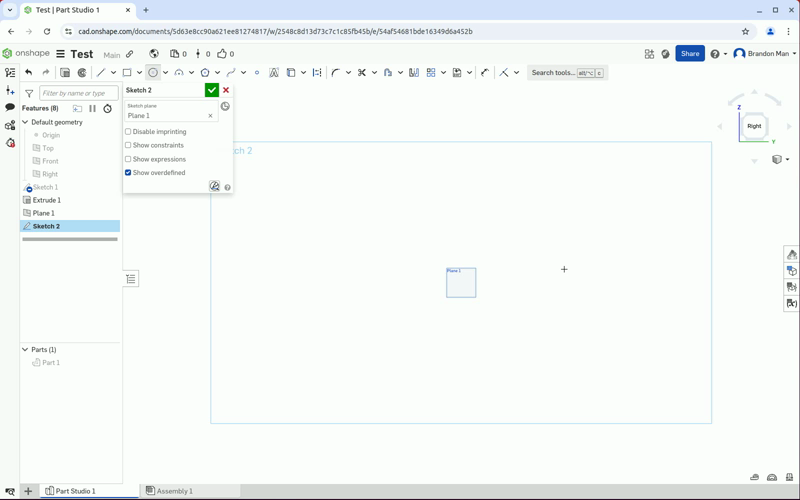
mouse_move(570, 268)
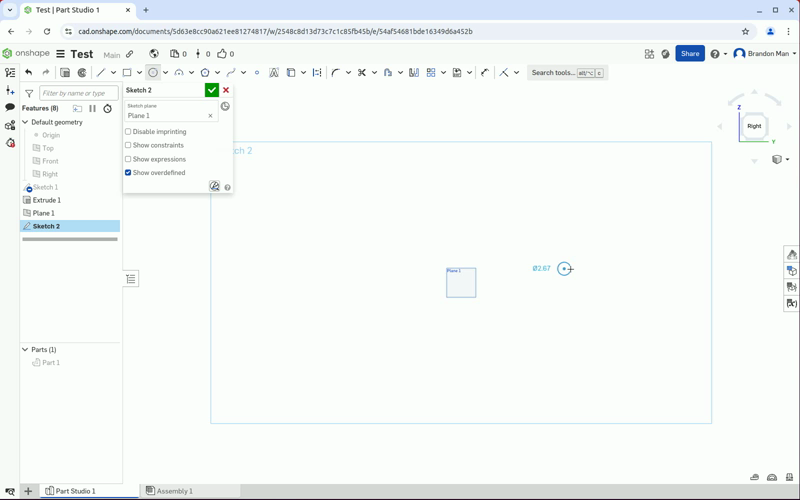
click(570, 268)
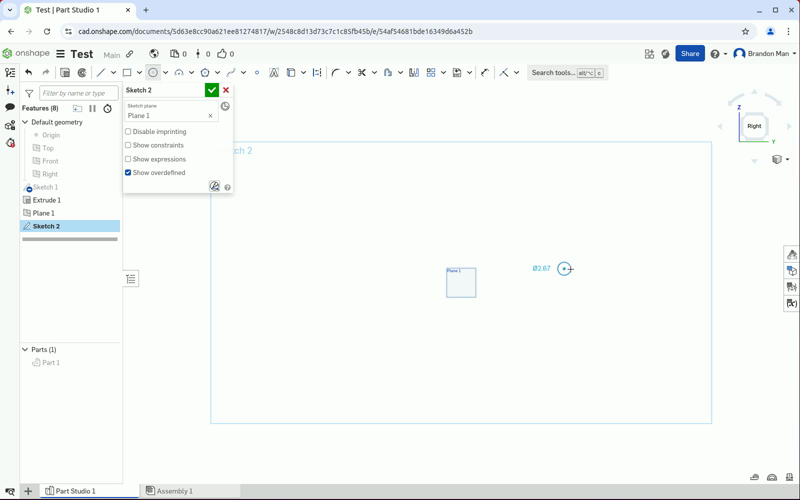
key(esc)
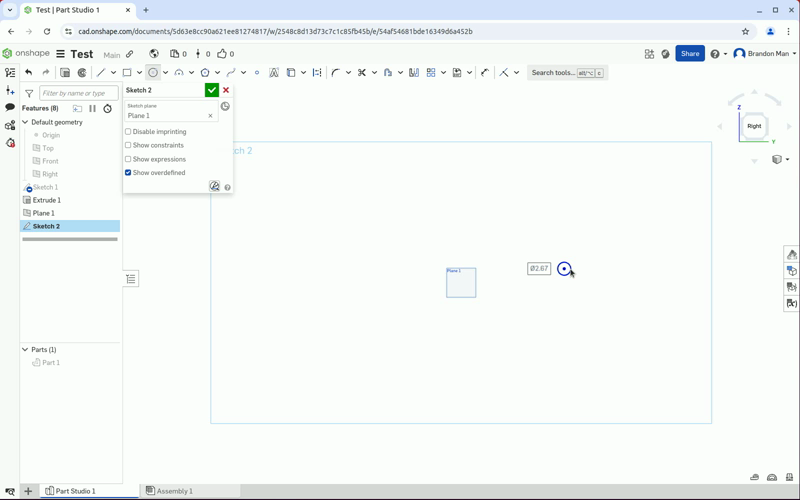
mouse_move(563, 272)
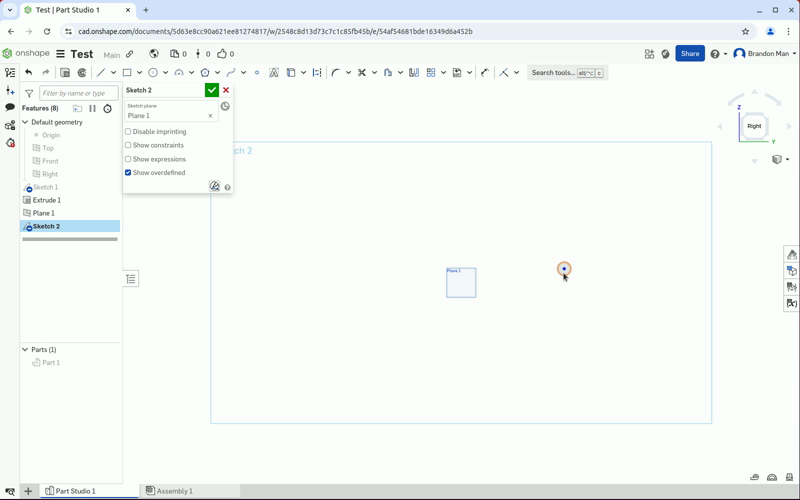
scroll(6)
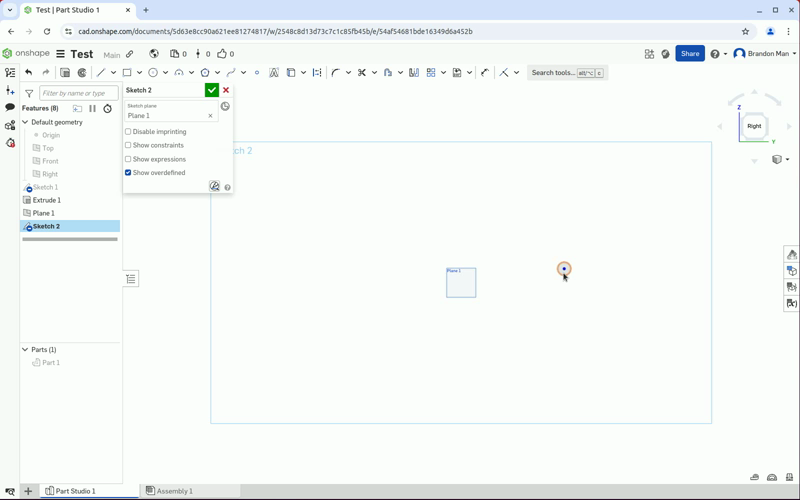
scroll(6)
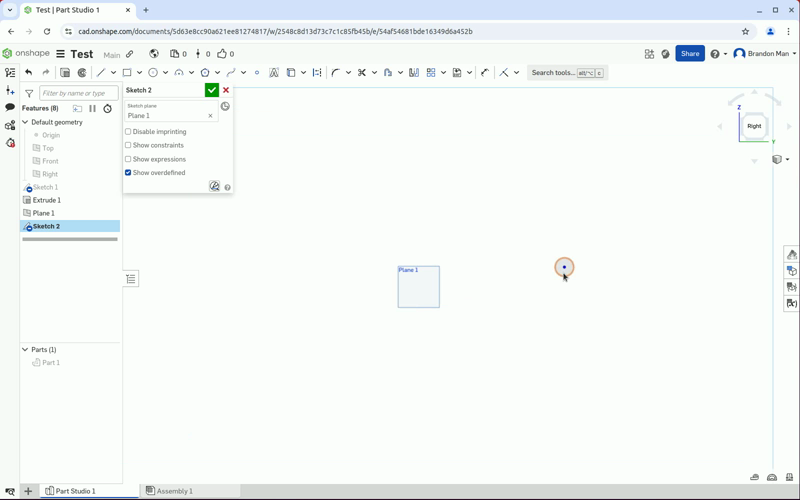
scroll(6)
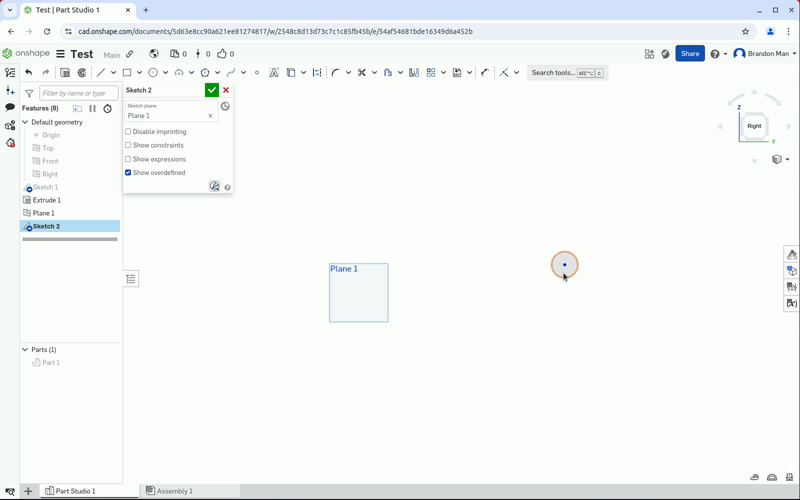
scroll(6)
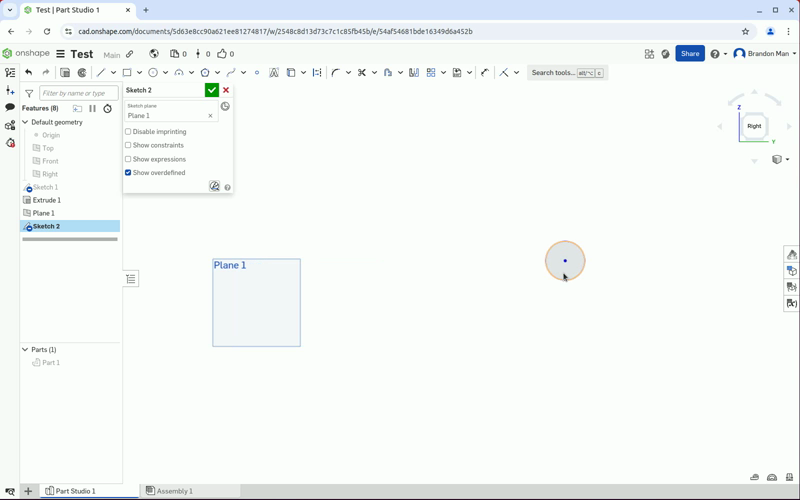
scroll(6)
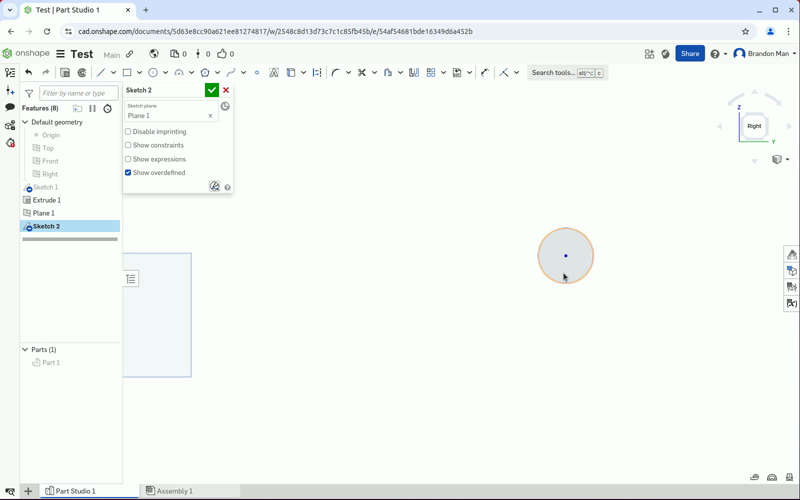
scroll(6)
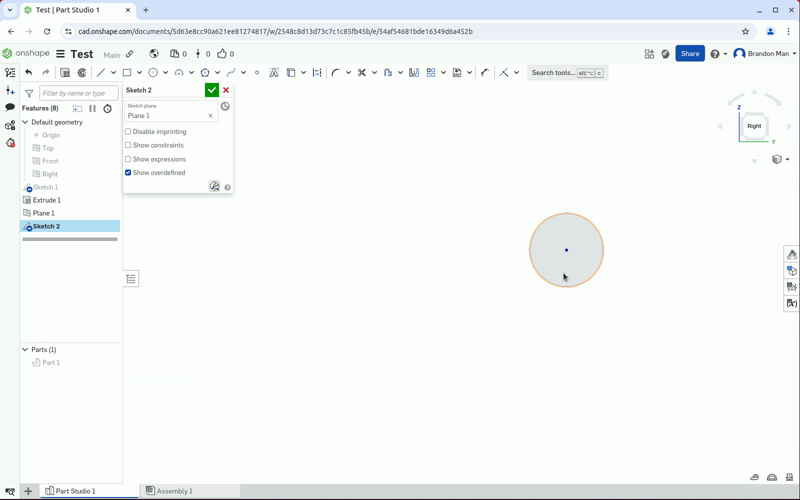
scroll(6)
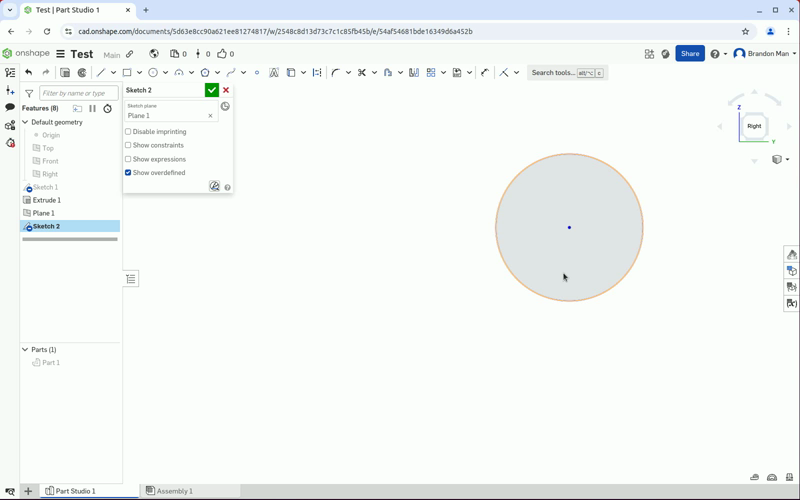
click(563, 272)
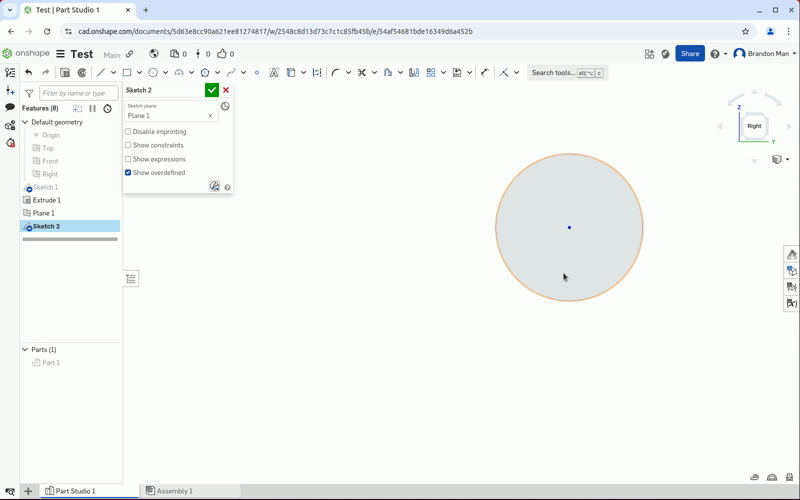
scroll(-6)
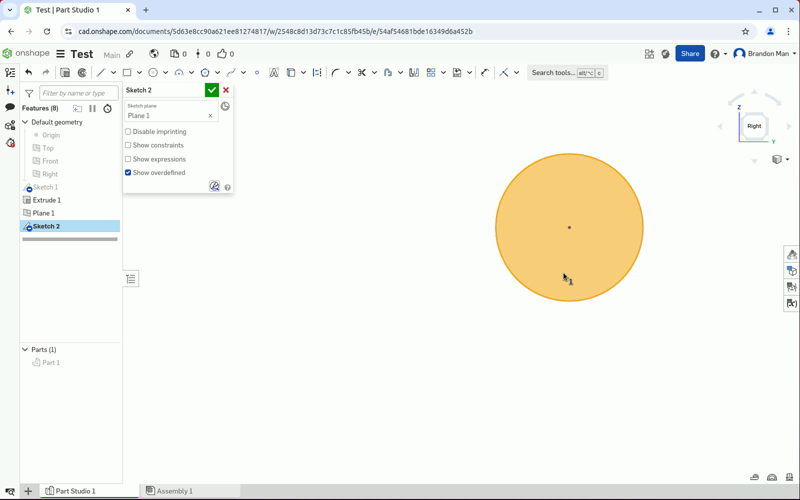
scroll(-6)
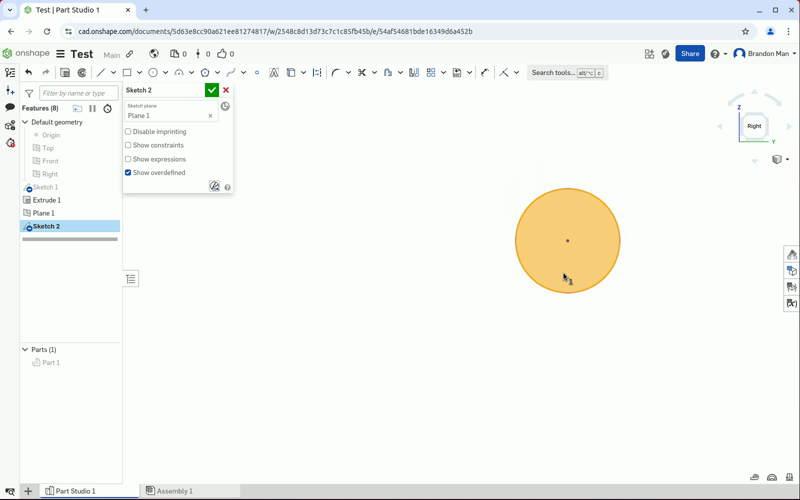
scroll(-6)
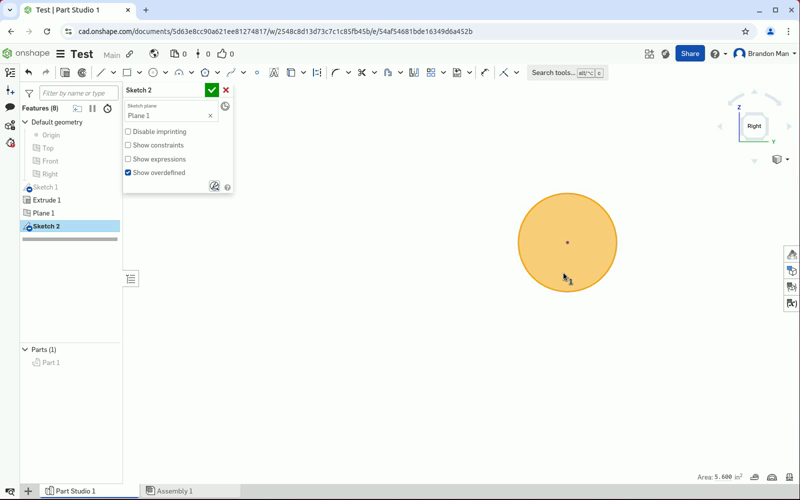
scroll(-6)
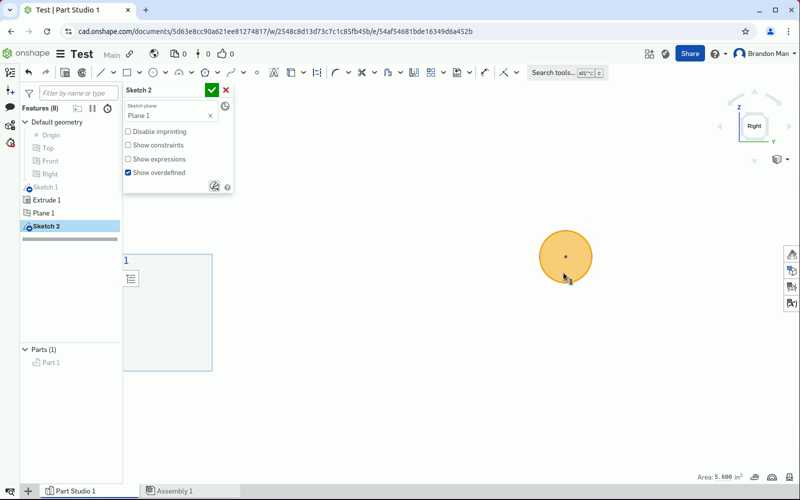
scroll(-6)
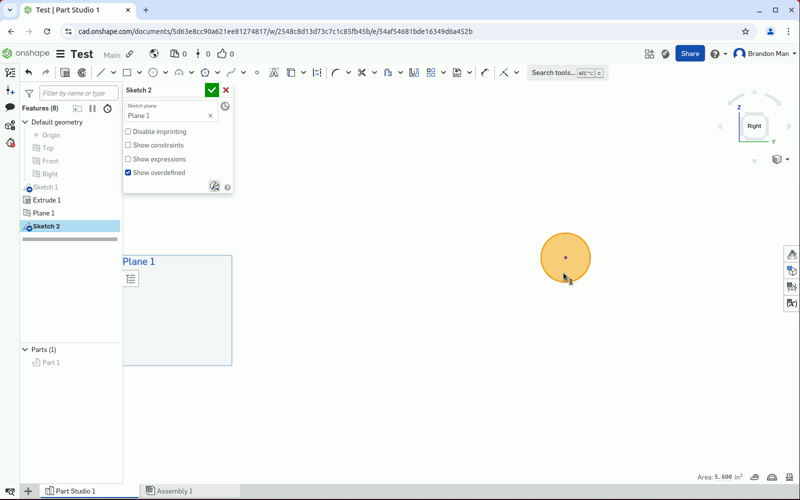
scroll(-6)
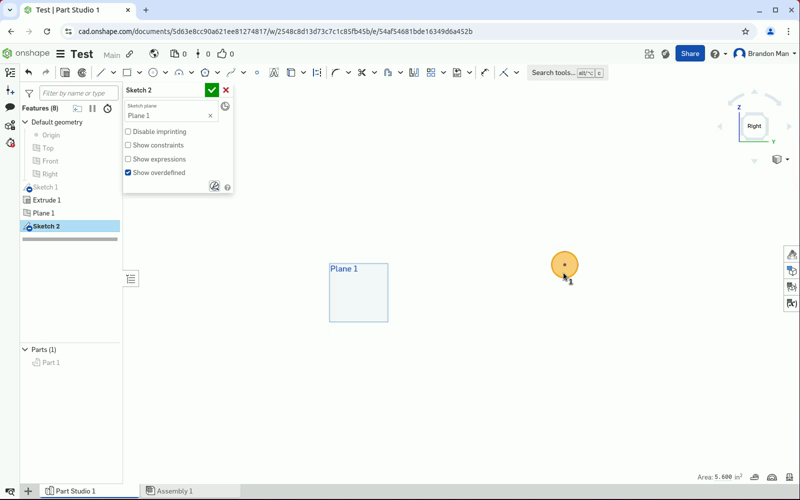
scroll(-6)
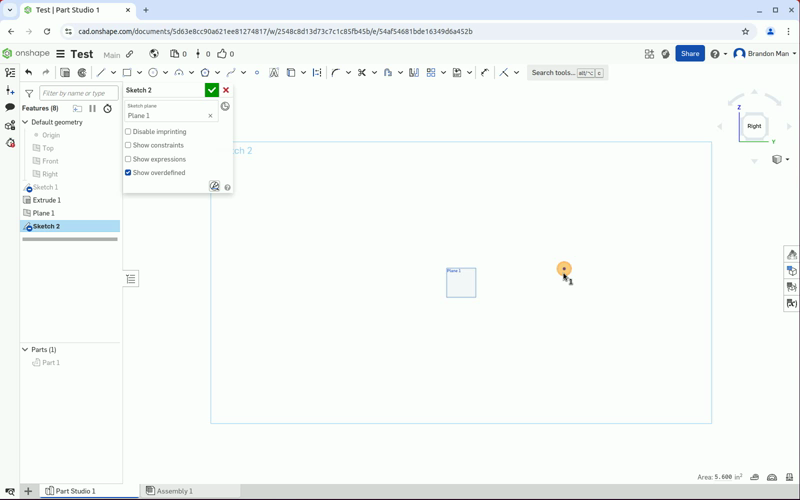
mouse_move(73, 352)
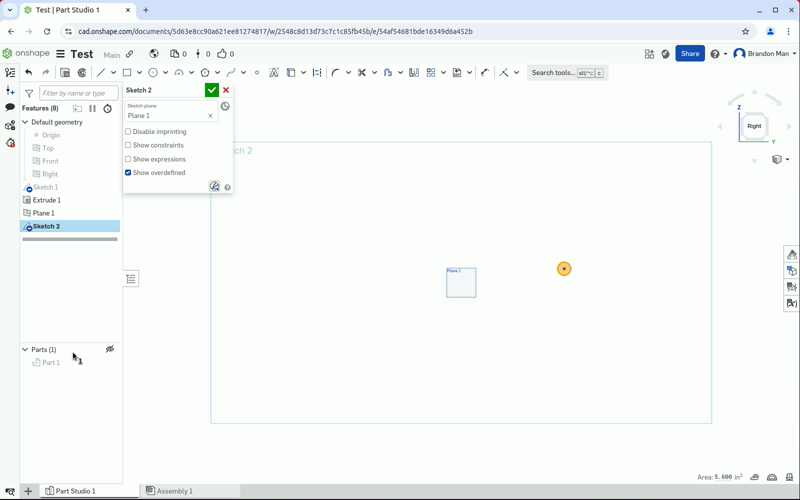
key(shift+y)
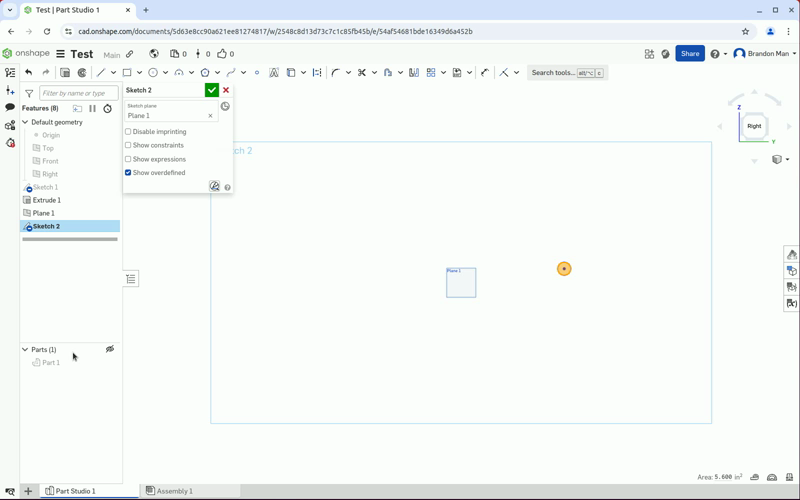
key(shift+e)
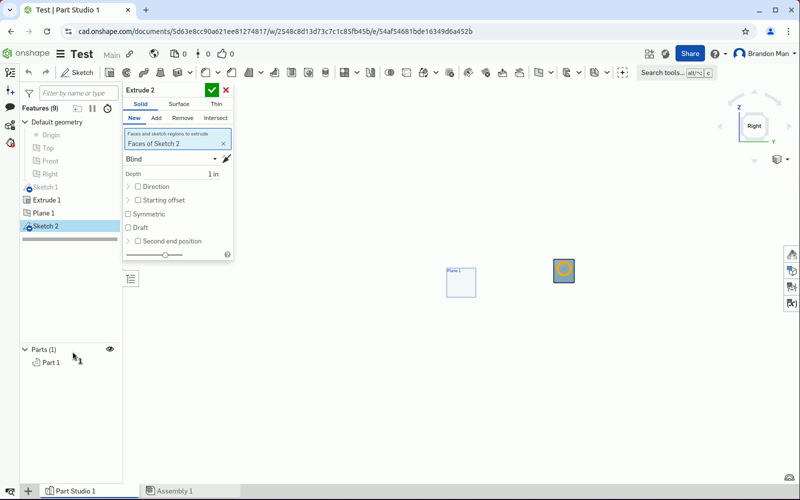
mouse_move(143, 106)
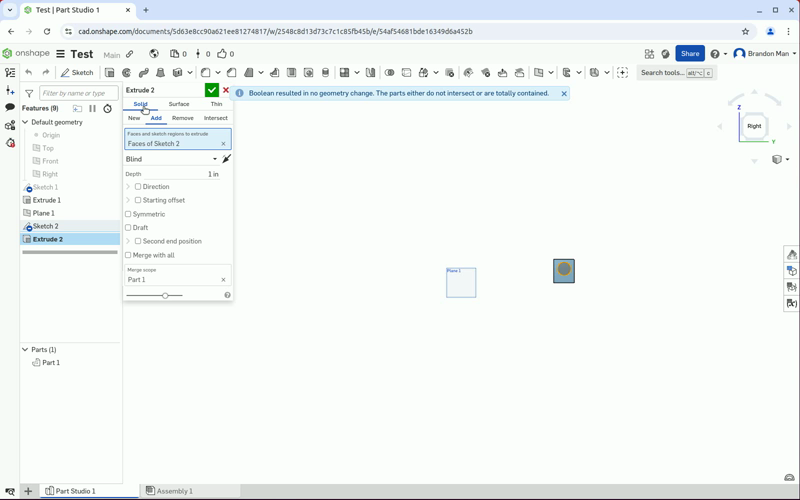
click(143, 106)
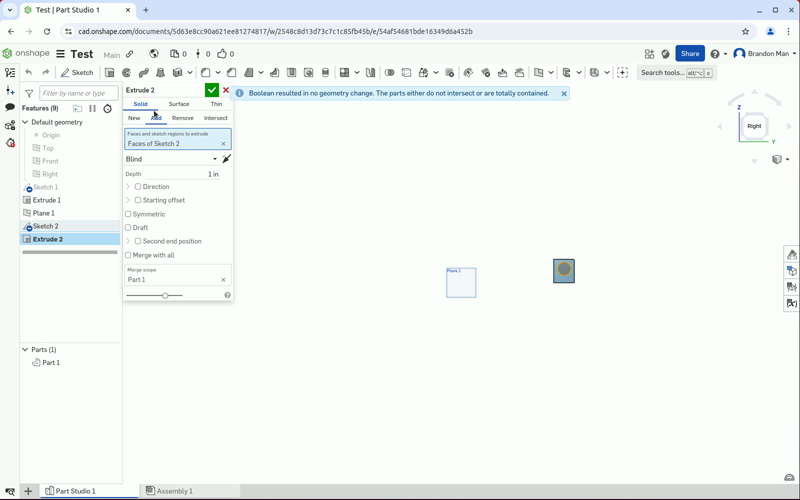
mouse_move(186, 120)
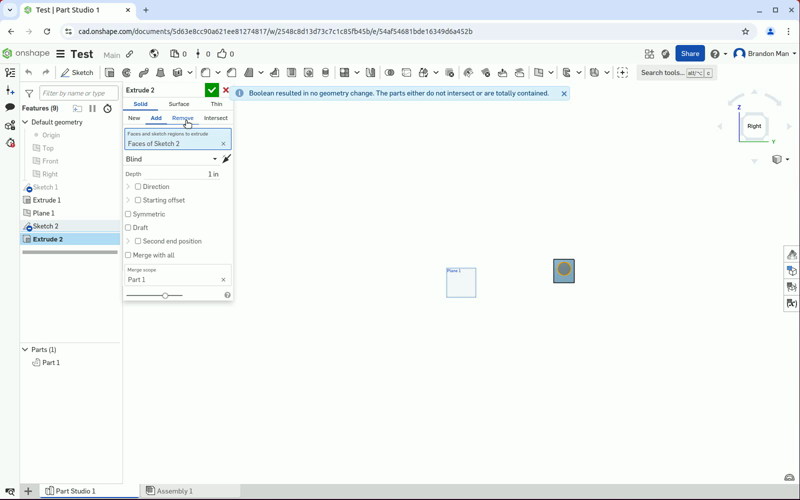
click(186, 120)
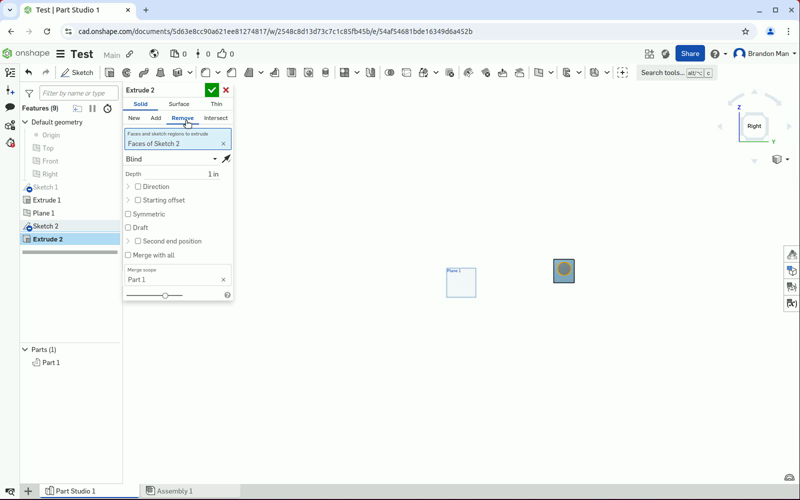
key(tab, 4)
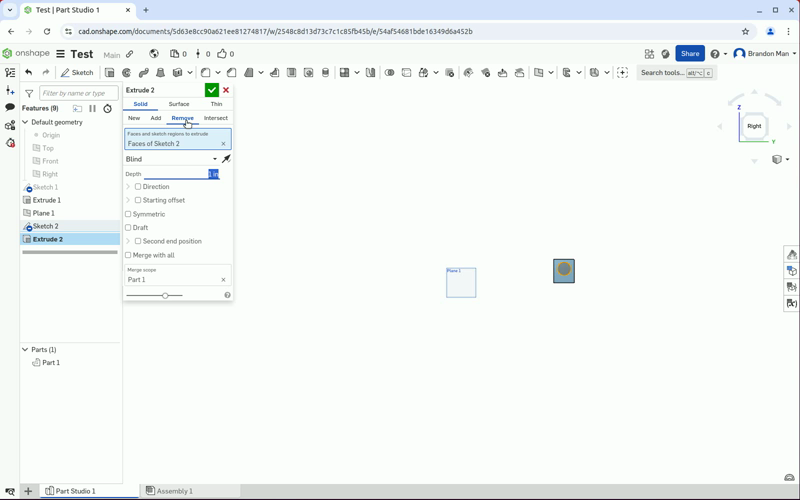
text(12.517)
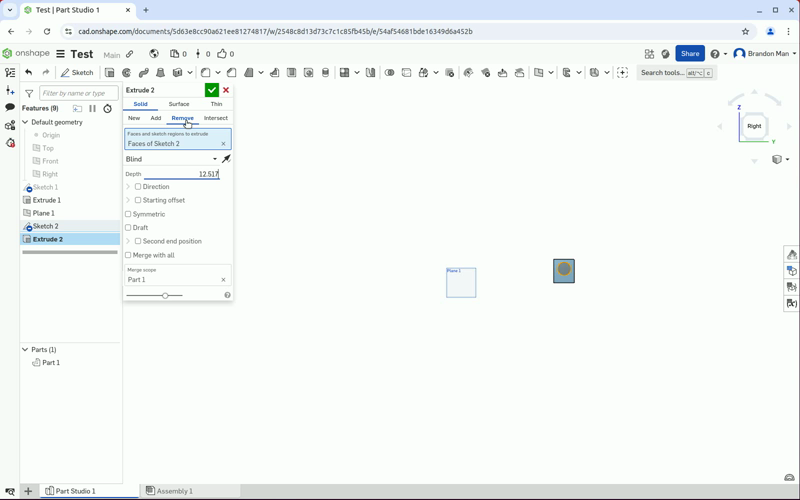
key(tab, 6)
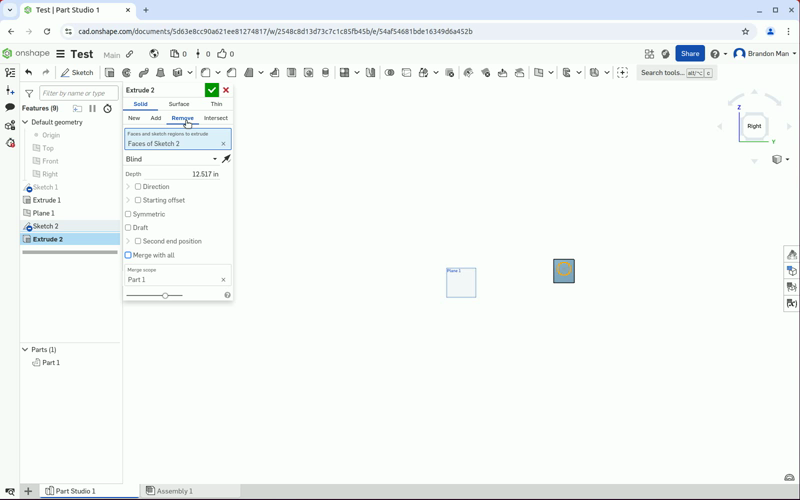
key(space)
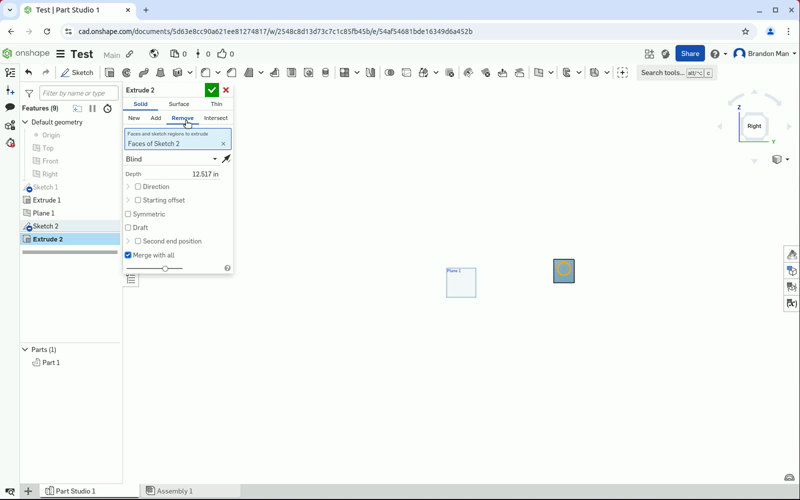
key(enter)
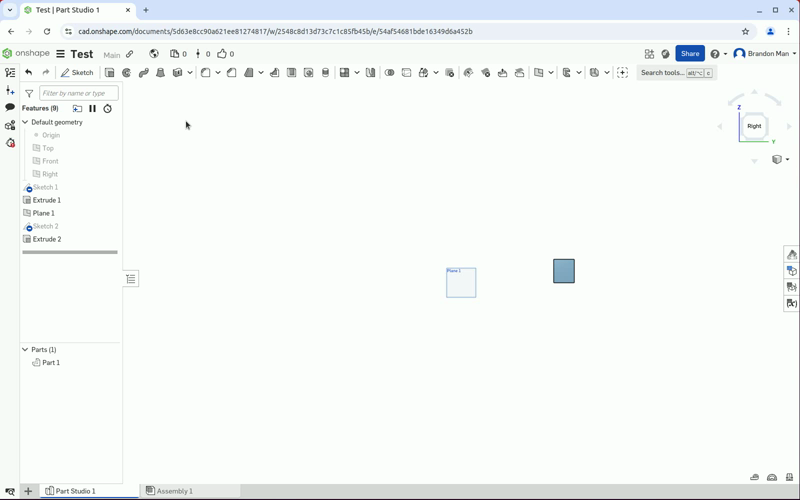
key(shift+h)
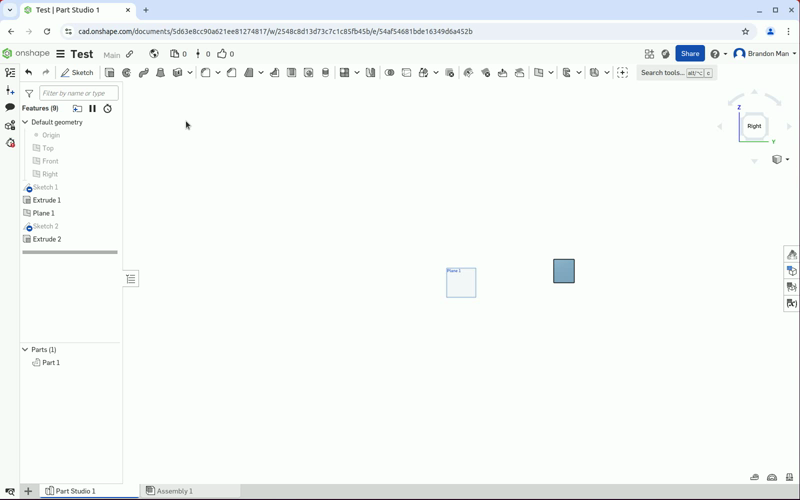
key(shift+h)
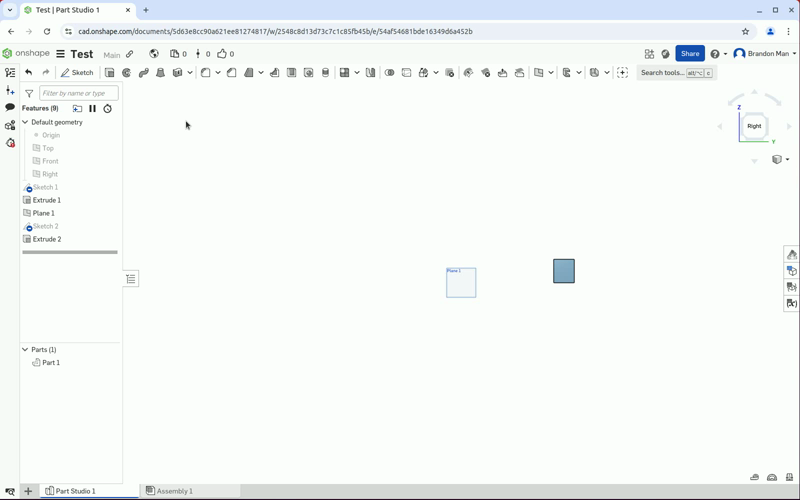
mouse_move(73, 189)
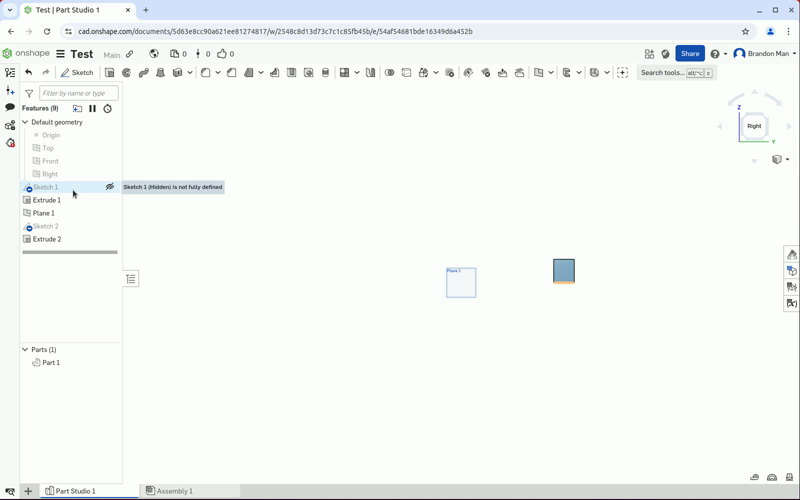
click(73, 189)
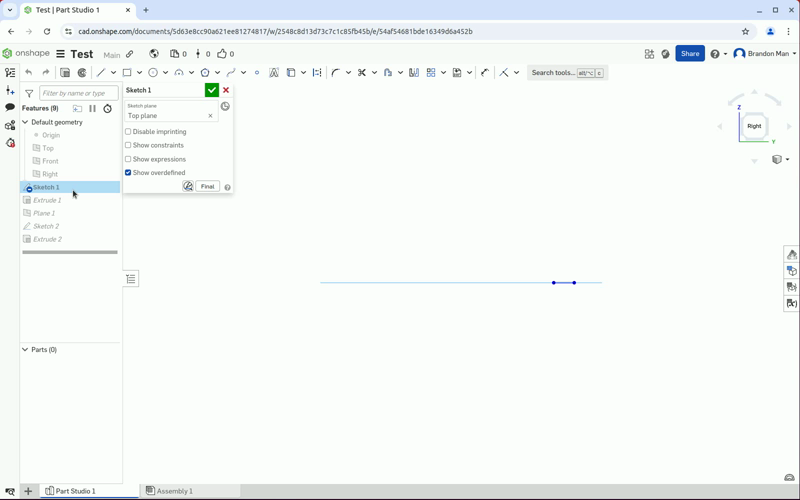
mouse_move(229, 92)
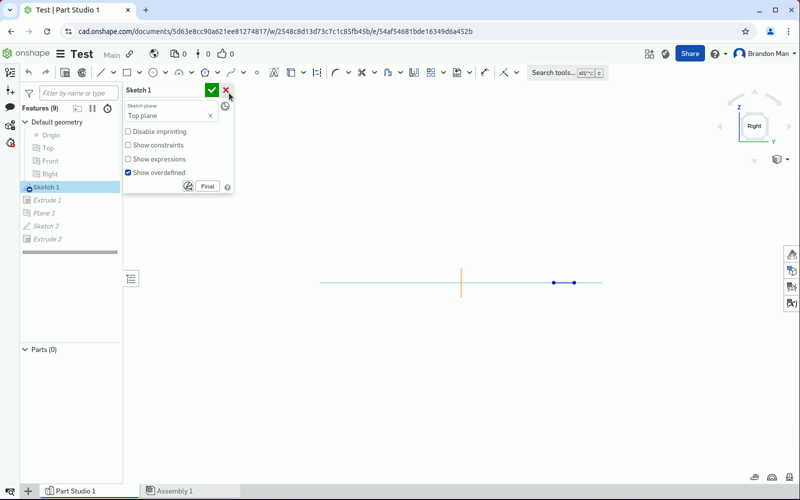
click(229, 92)
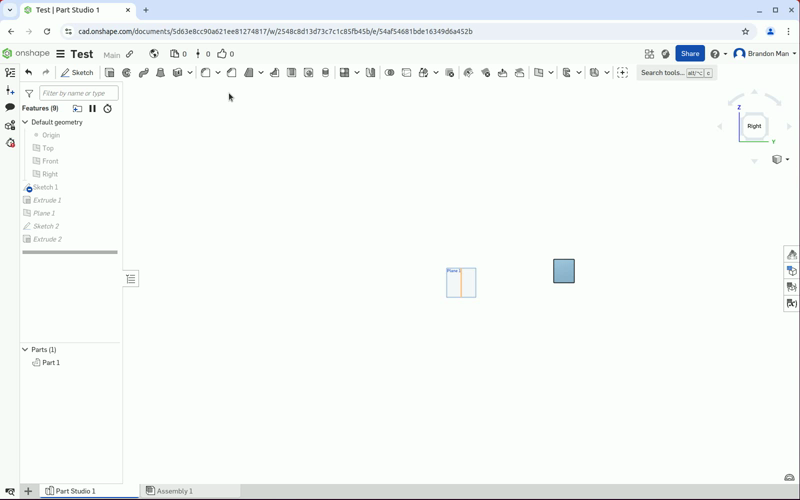
mouse_move(73, 352)
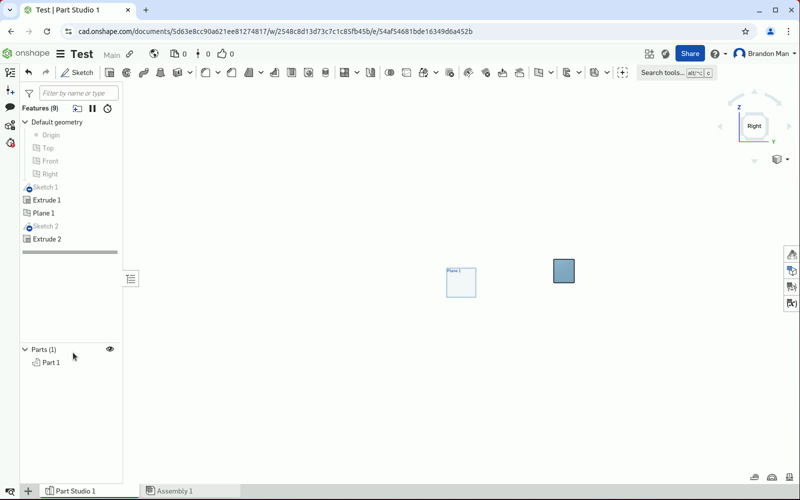
key(y)
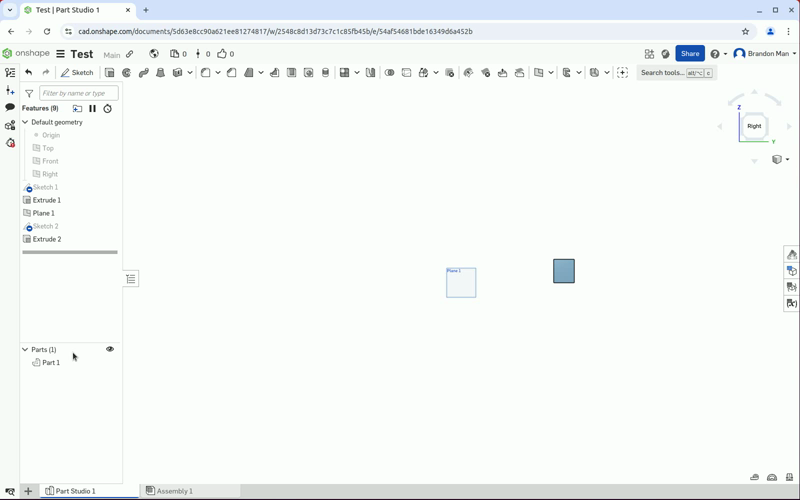
key(shift+p)
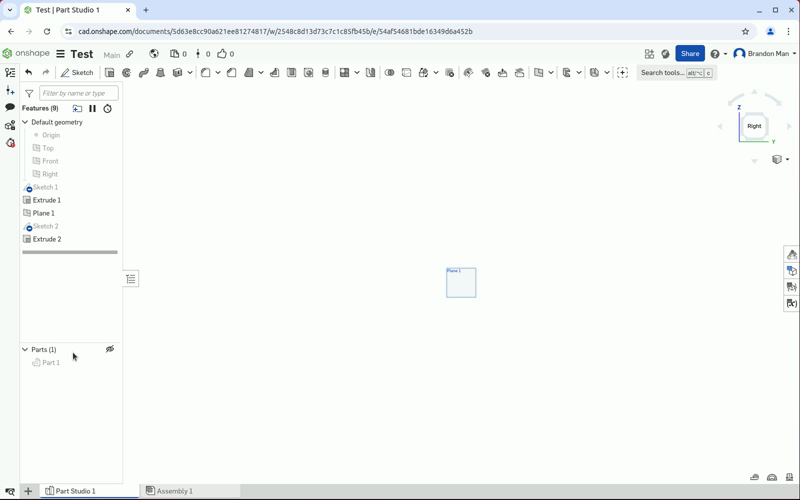
key(space)
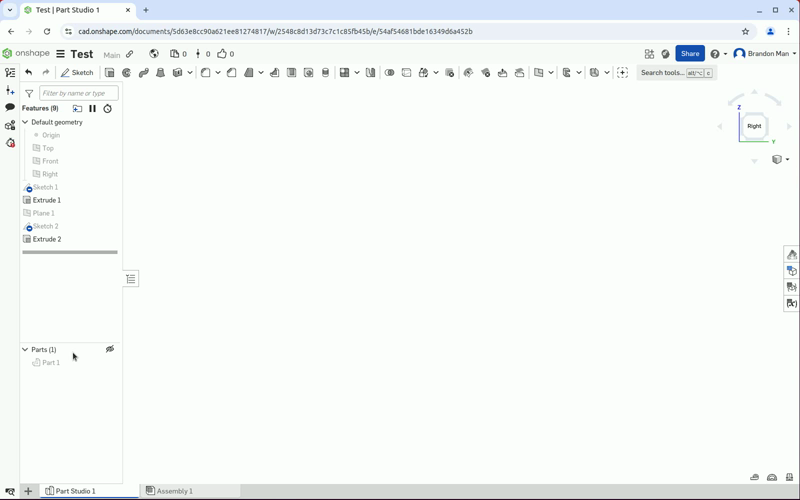
key_down(shift)
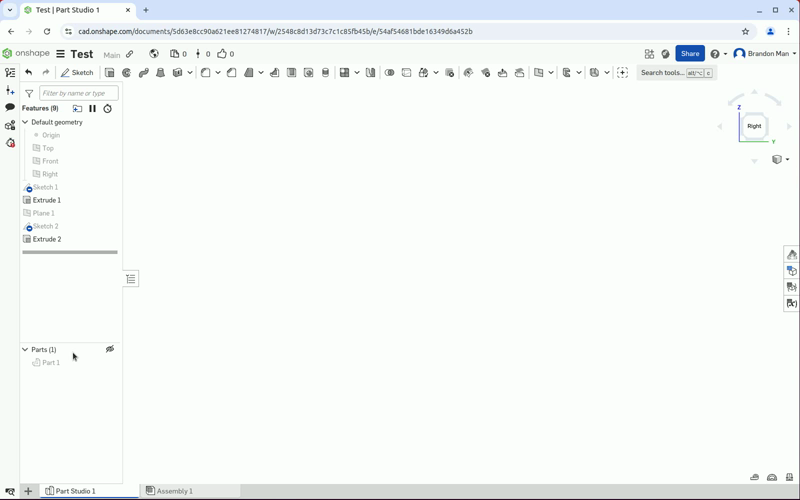
key(right)
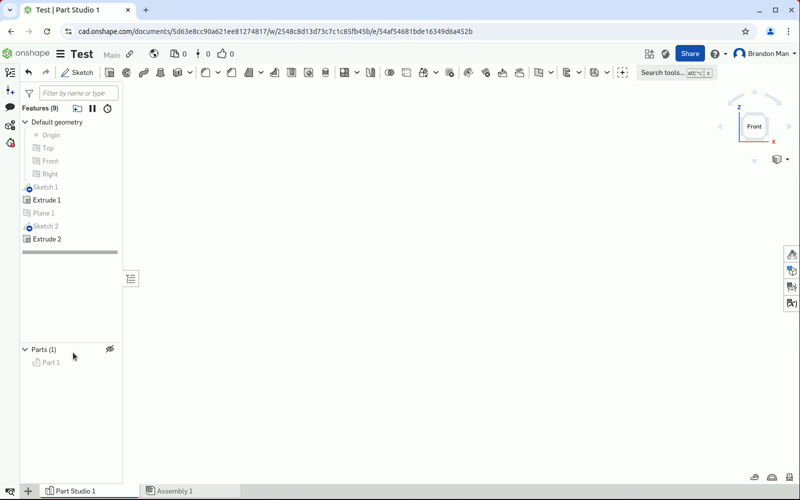
key_up(shift)
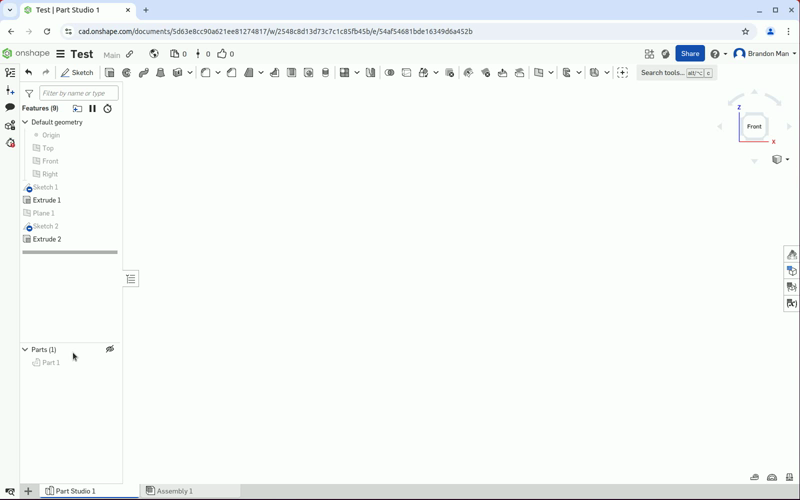
key(space)
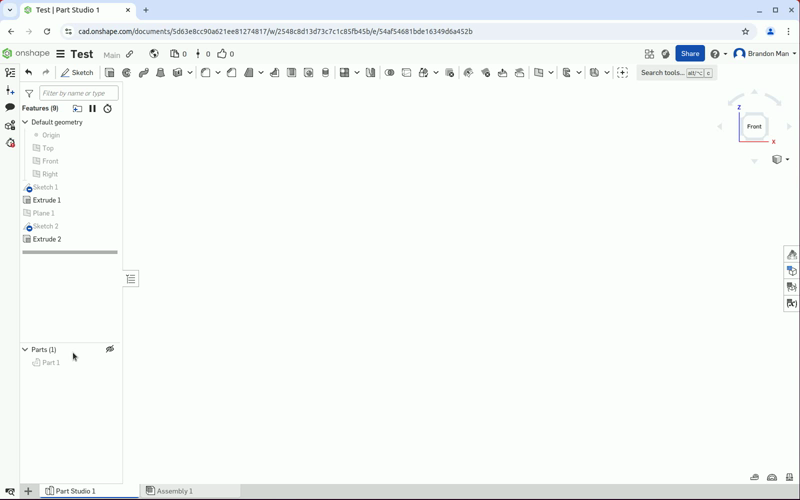
key_down(shift)
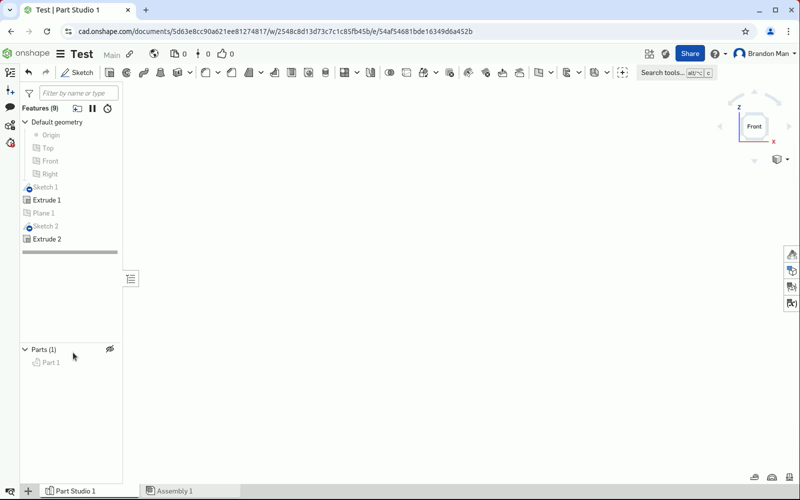
key(down)
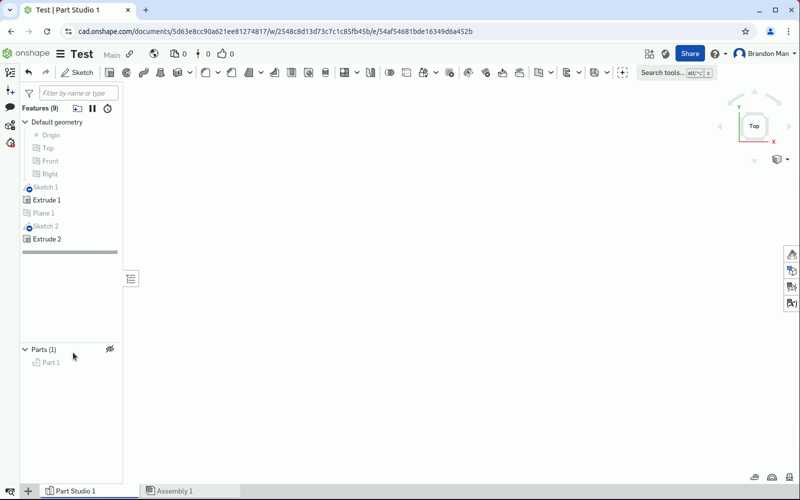
key_up(shift)
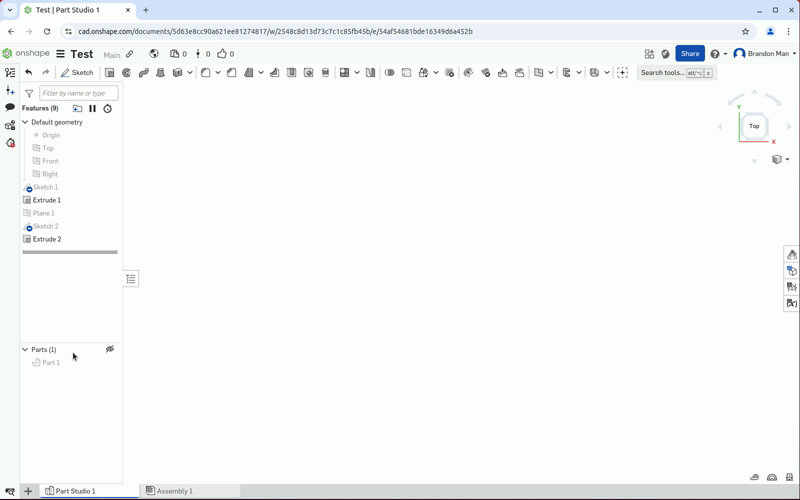
mouse_move(73, 352)
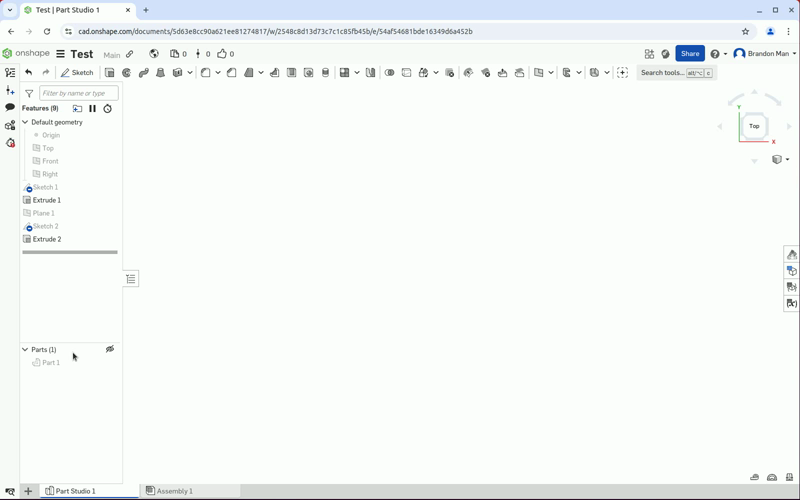
key(shift+y)
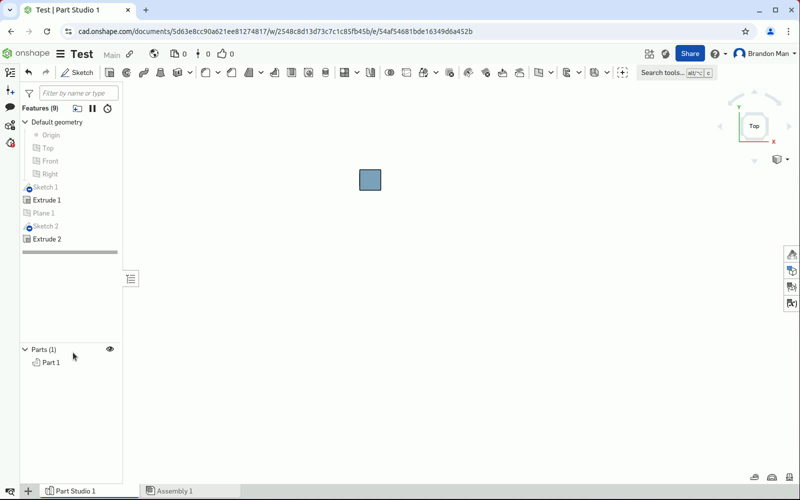
mouse_move(541, 75)
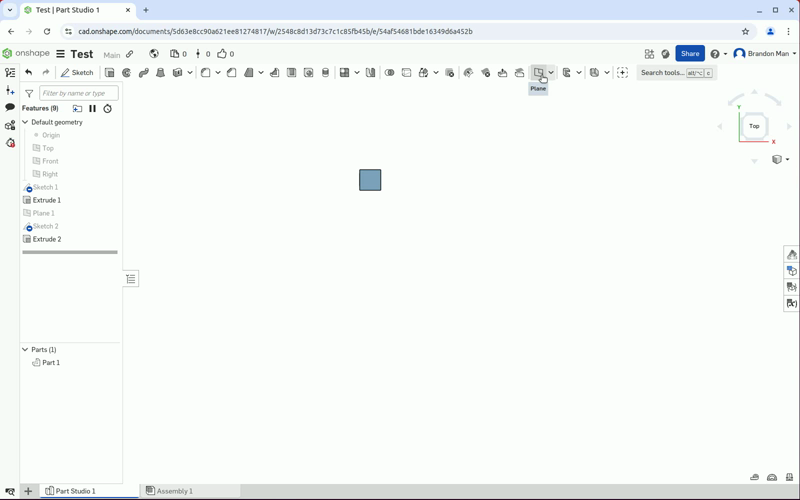
click(541, 75)
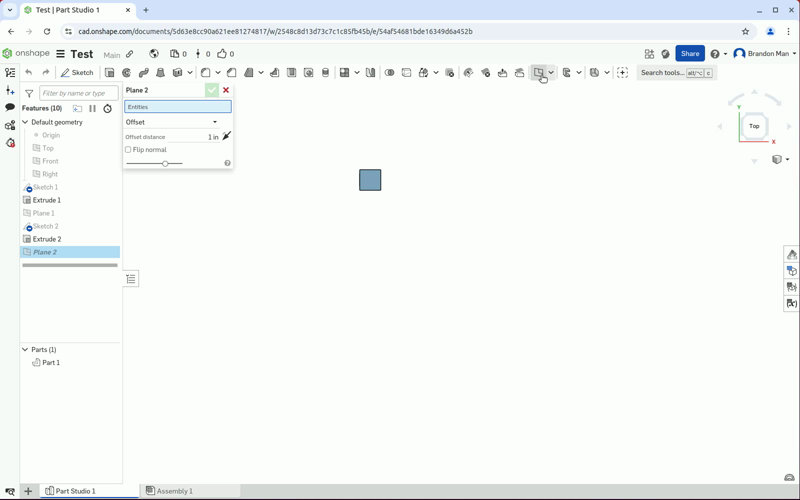
mouse_move(73, 150)
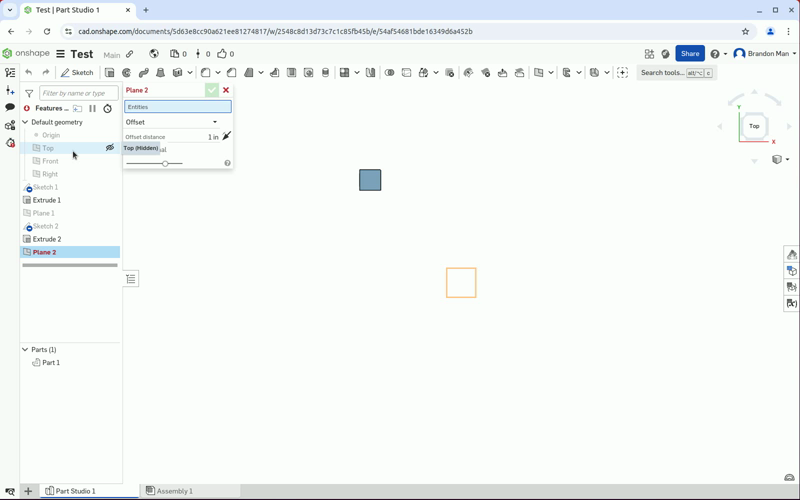
click(73, 150)
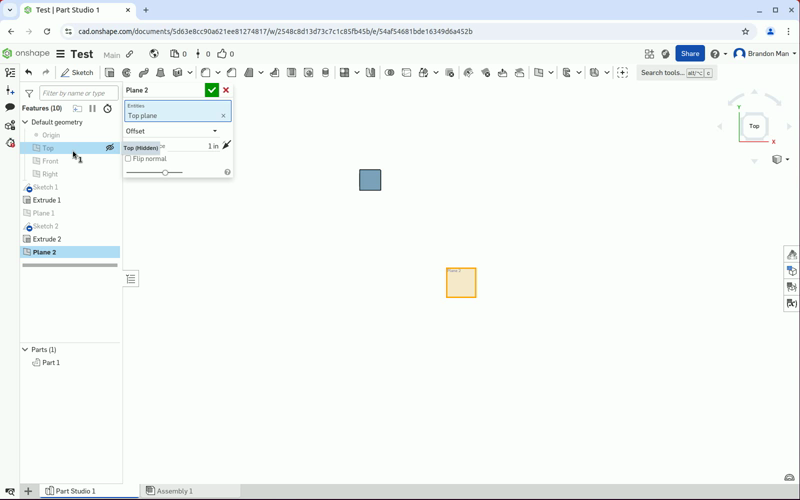
key(tab, 2)
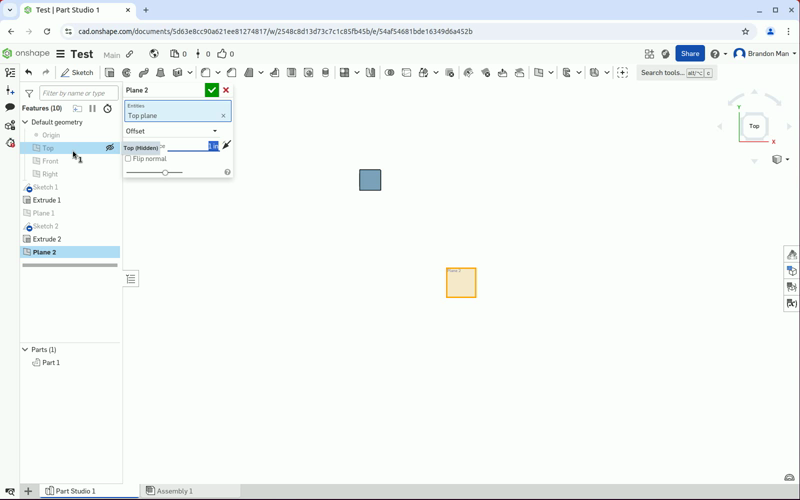
text(4.807)
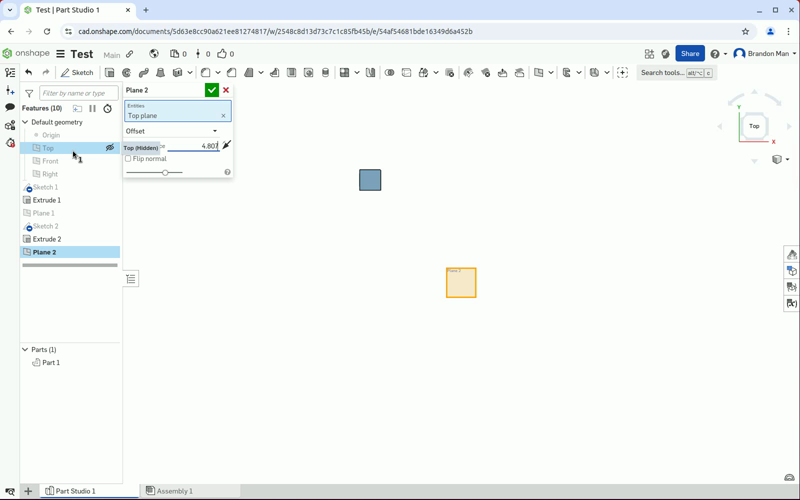
key(enter, 2)
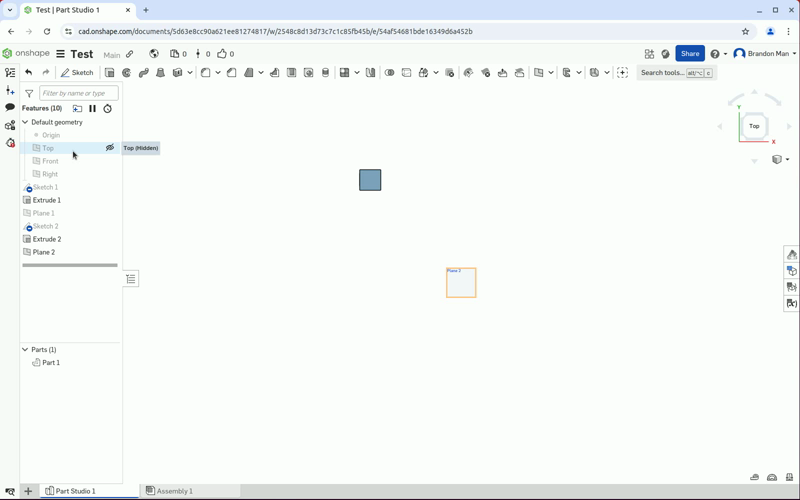
key(shift+s)
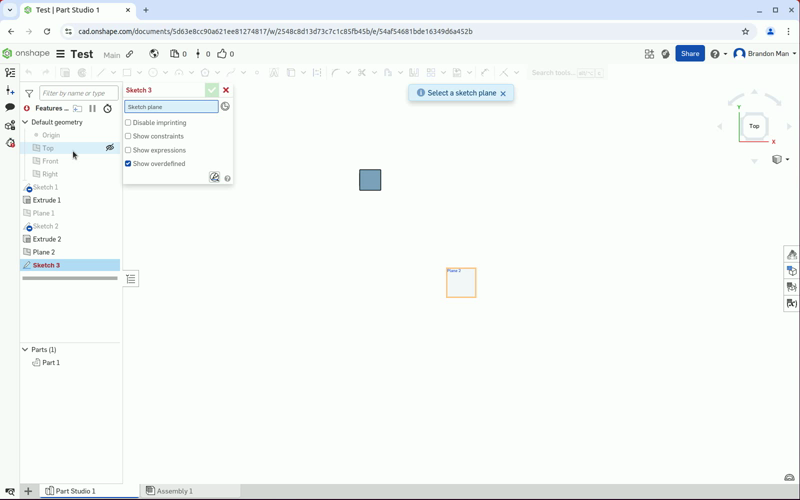
mouse_move(73, 254)
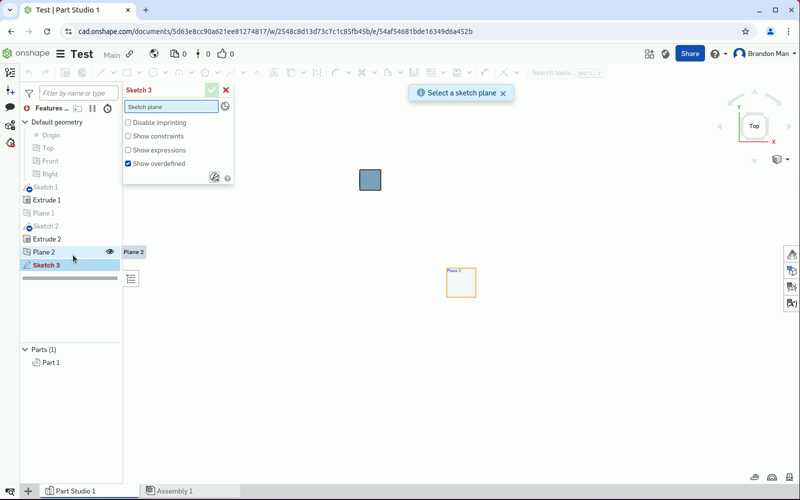
click(73, 254)
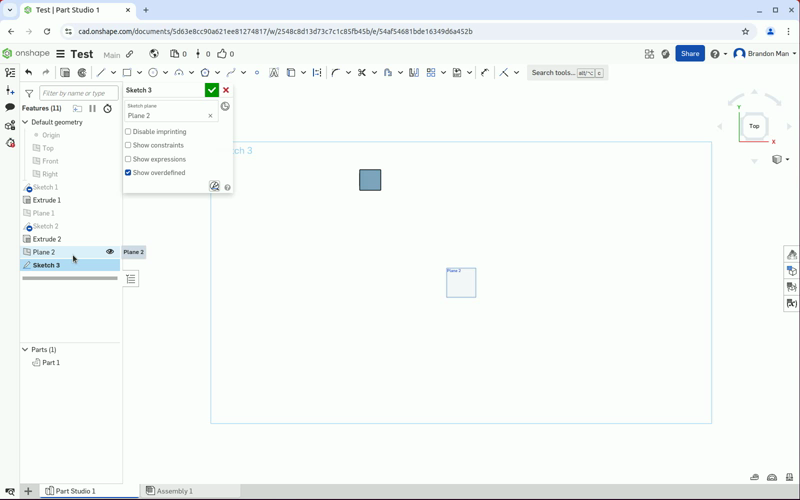
mouse_move(73, 352)
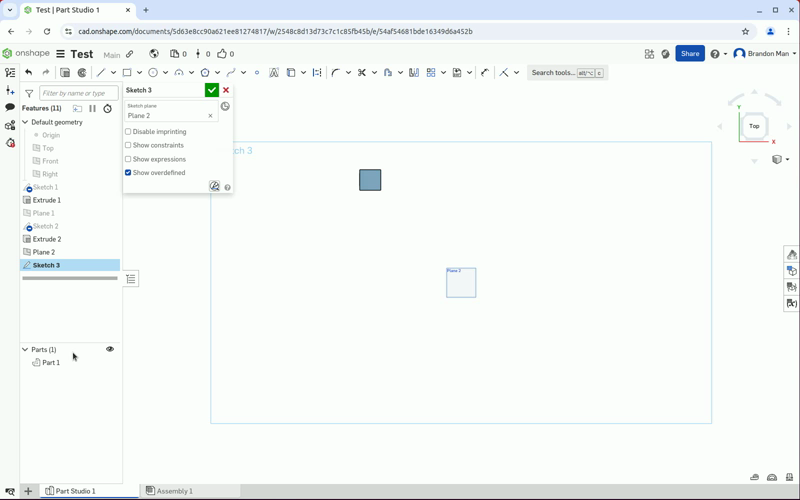
key(y)
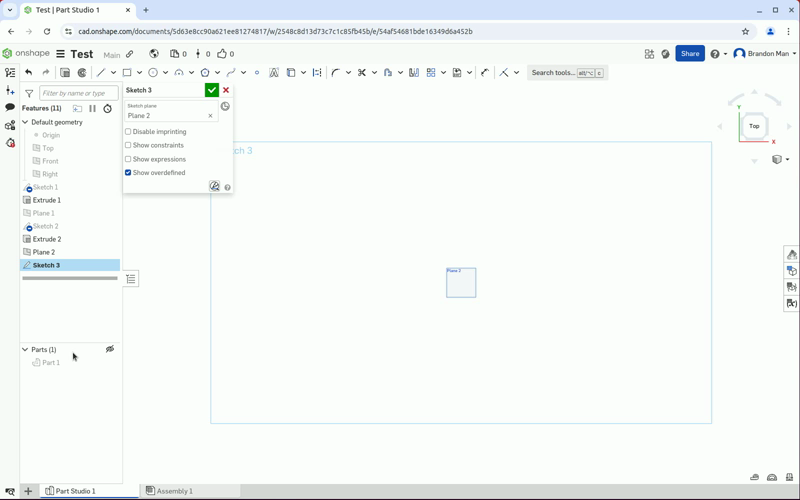
key(c)
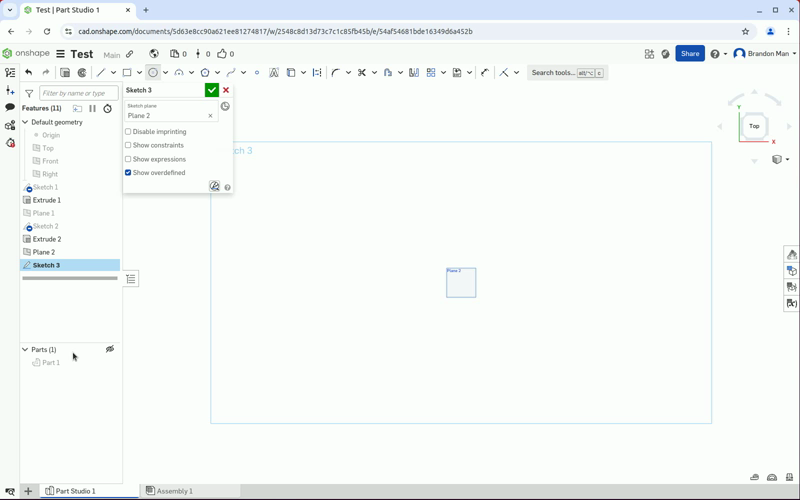
key_down(shift)
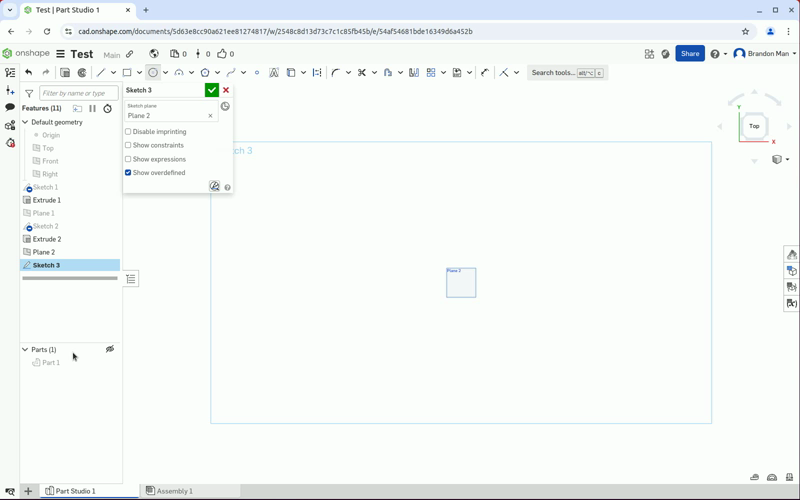
mouse_move(369, 179)
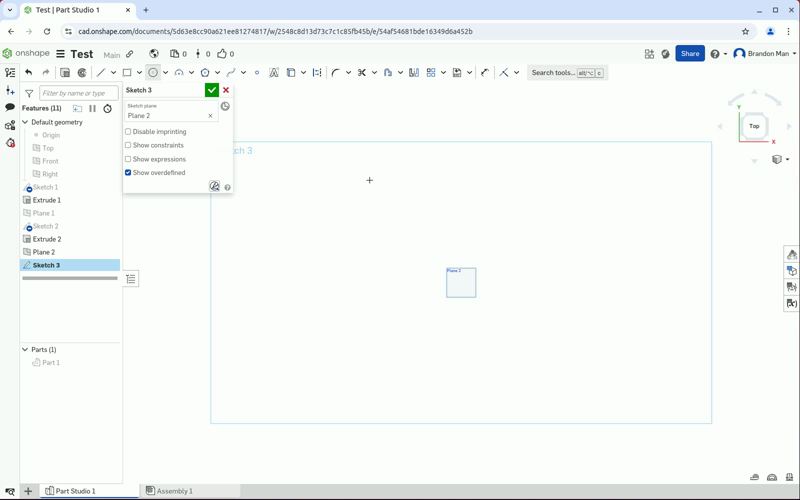
click(369, 179)
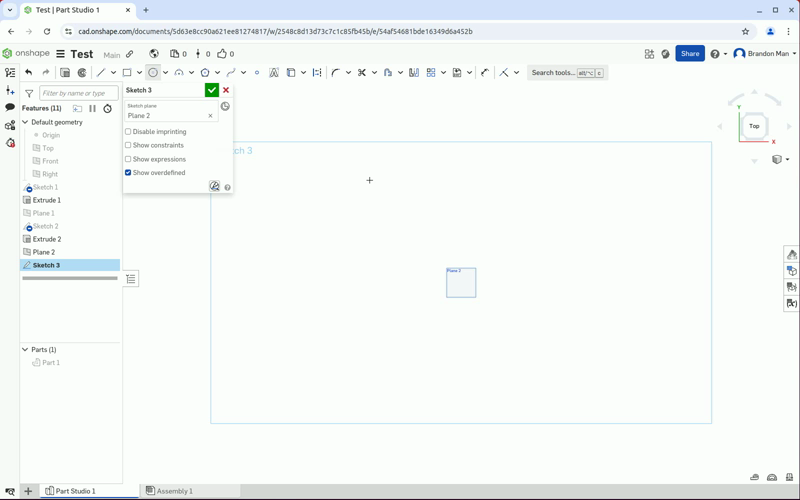
key_up(shift)
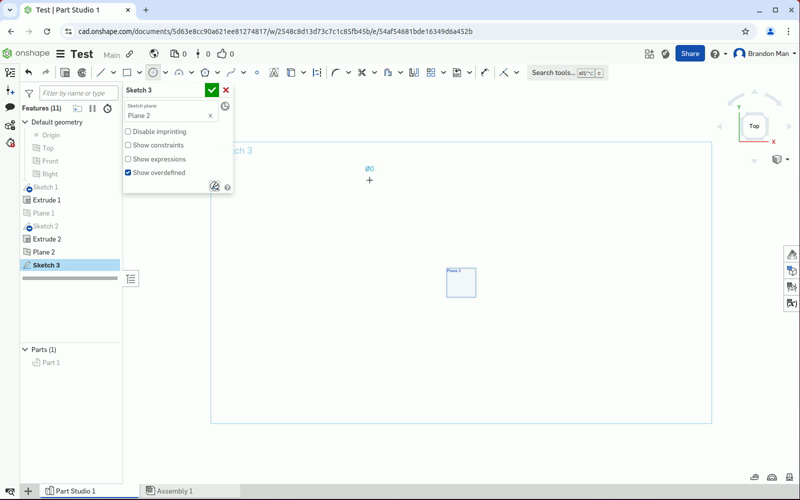
mouse_move(376, 179)
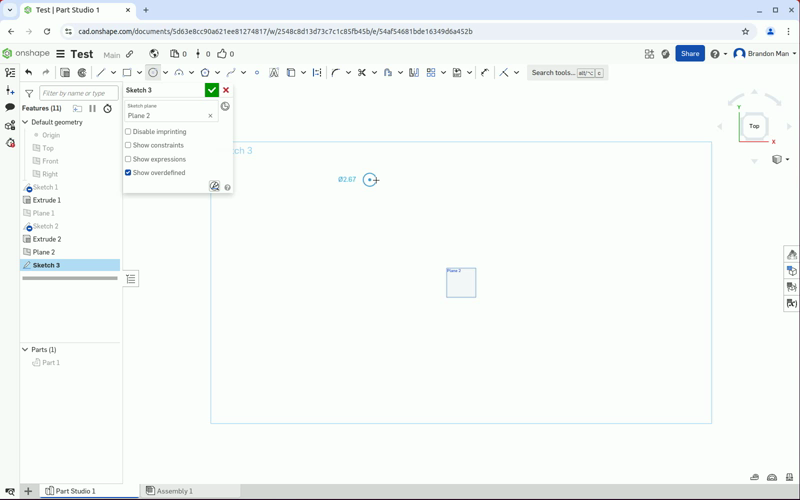
click(376, 179)
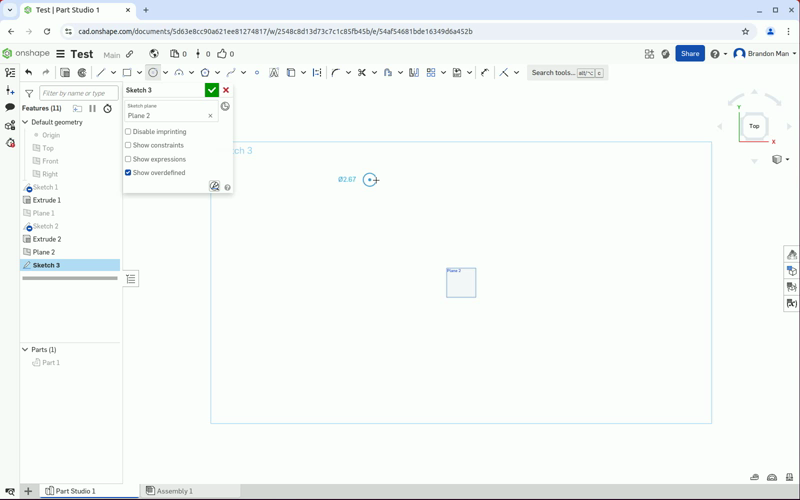
key(esc)
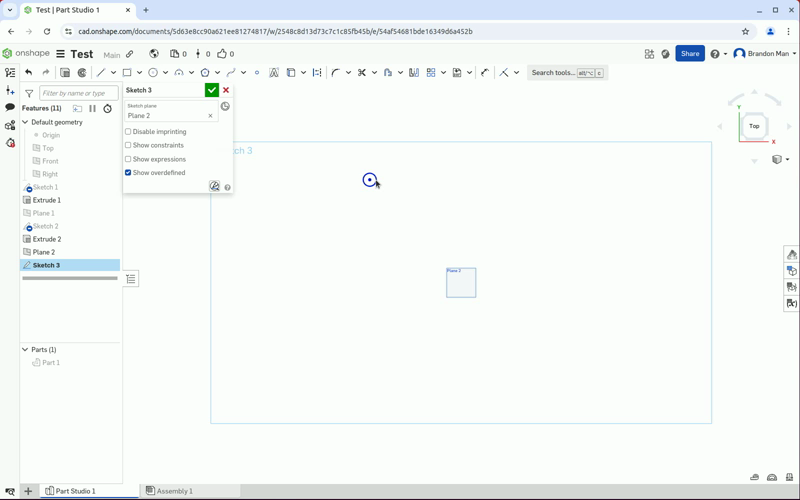
mouse_move(371, 175)
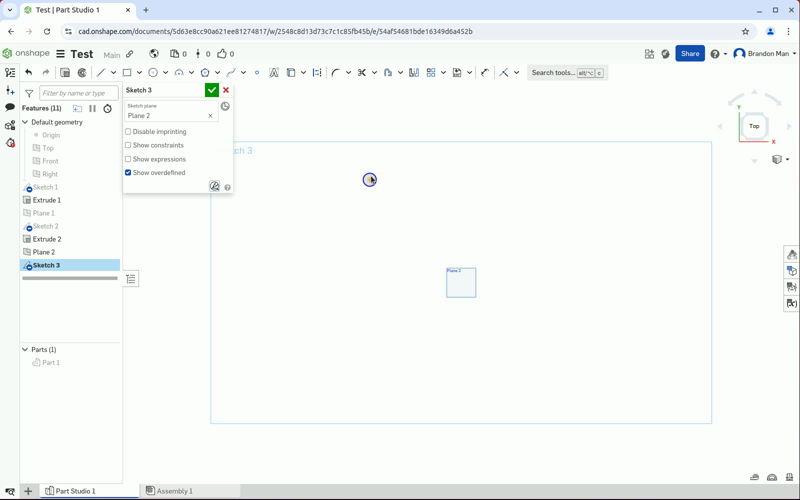
scroll(6)
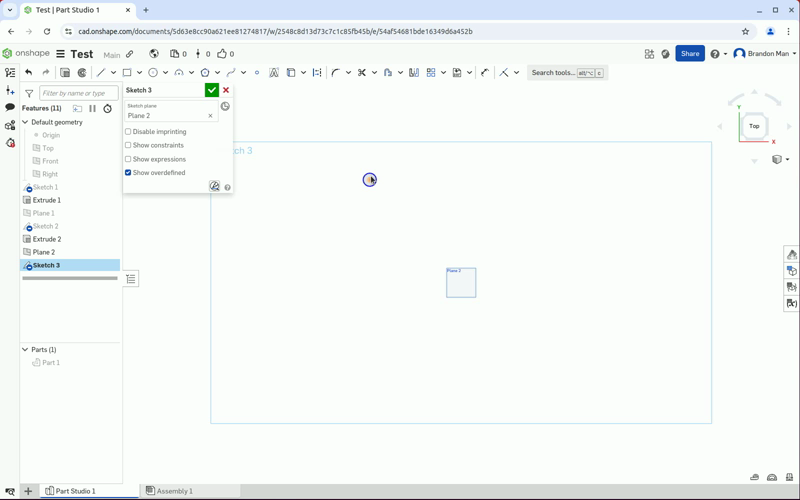
scroll(6)
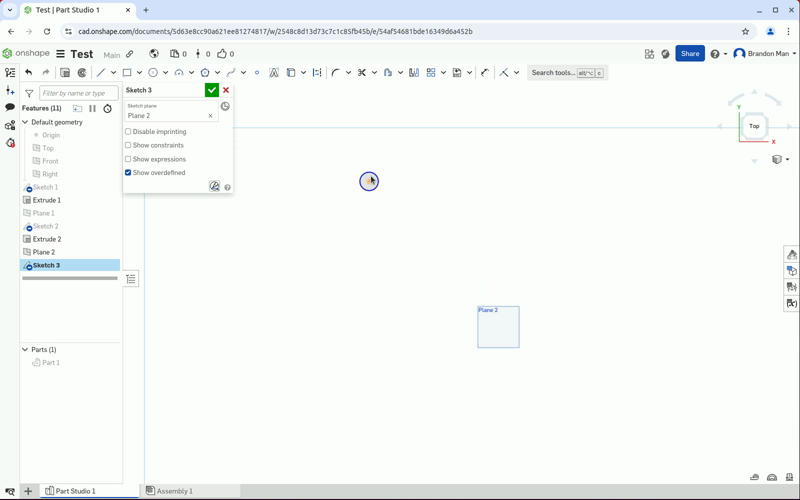
scroll(6)
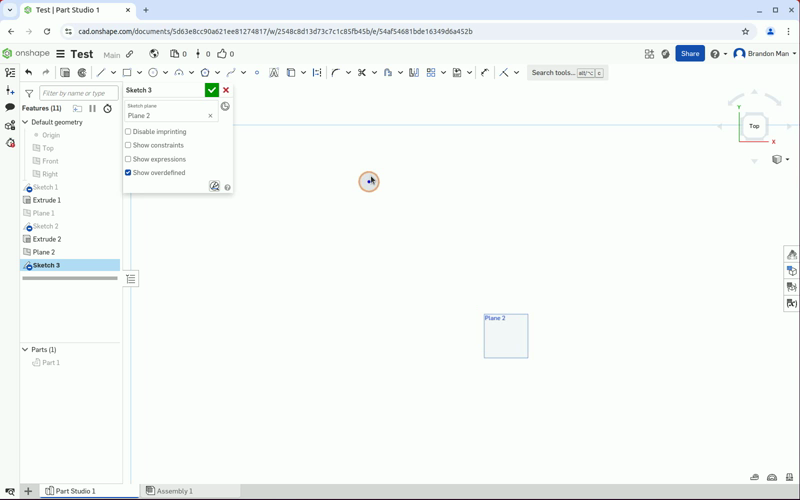
scroll(6)
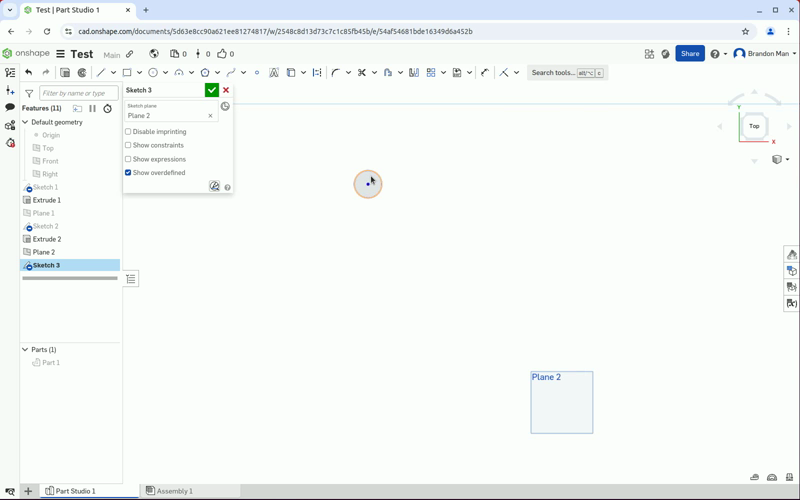
scroll(6)
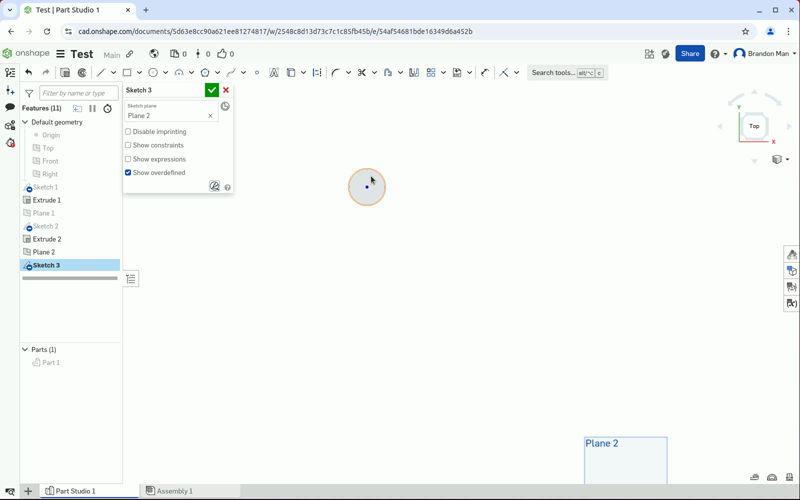
scroll(6)
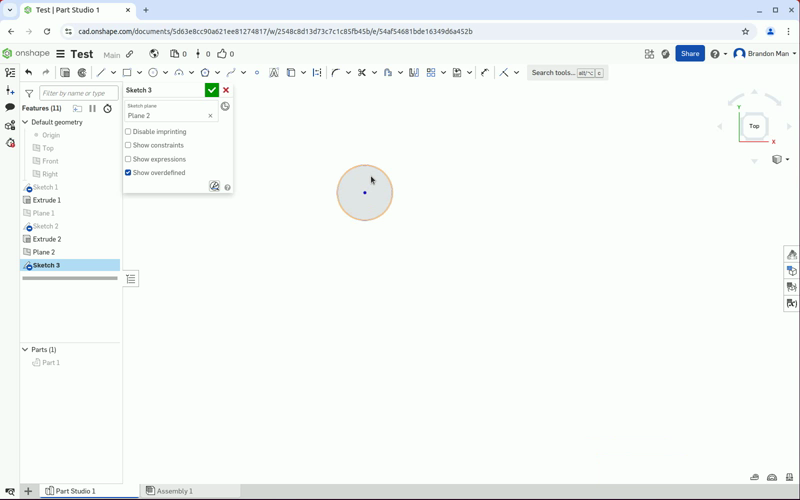
scroll(6)
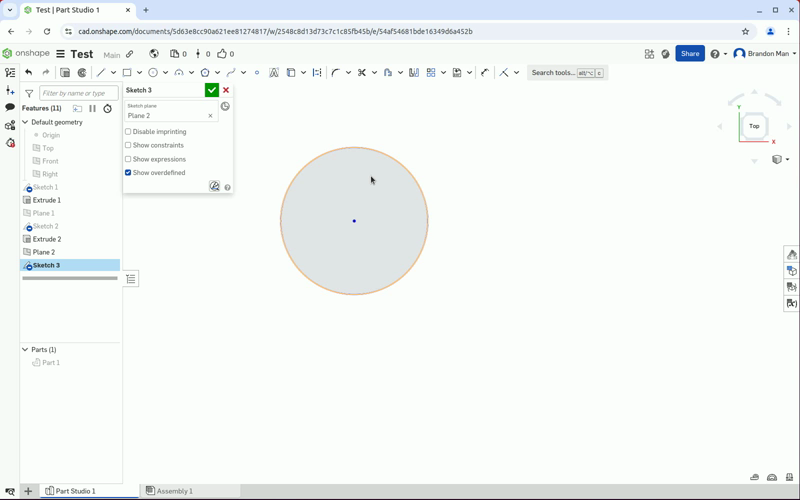
click(371, 175)
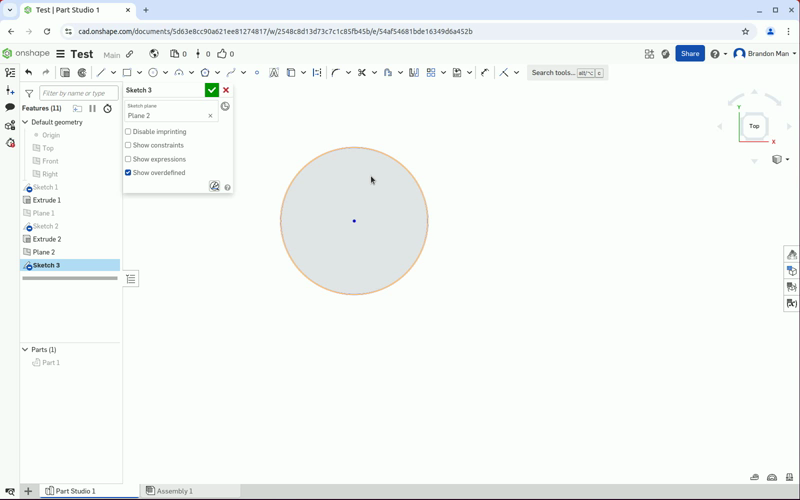
scroll(-6)
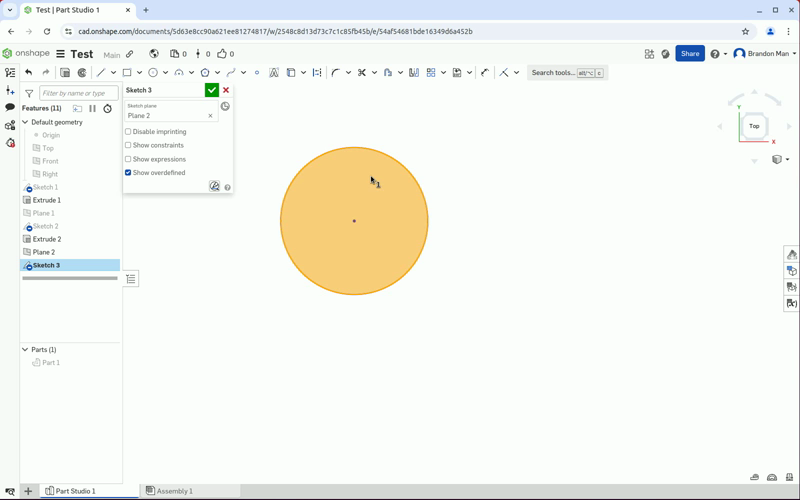
scroll(-6)
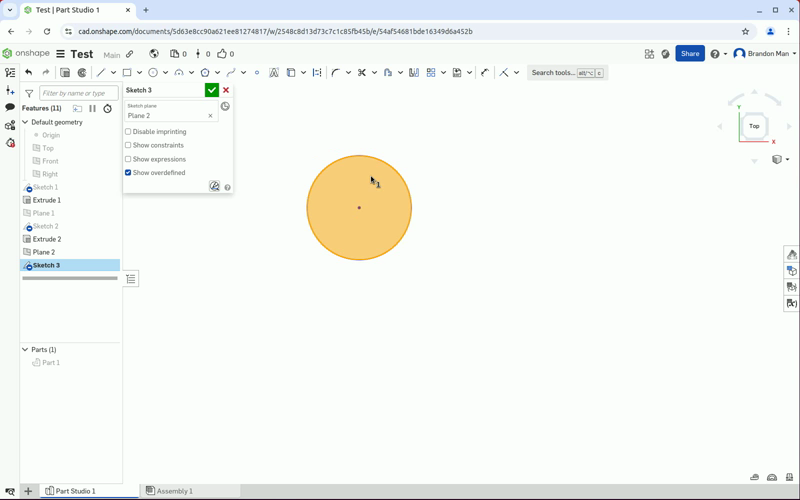
scroll(-6)
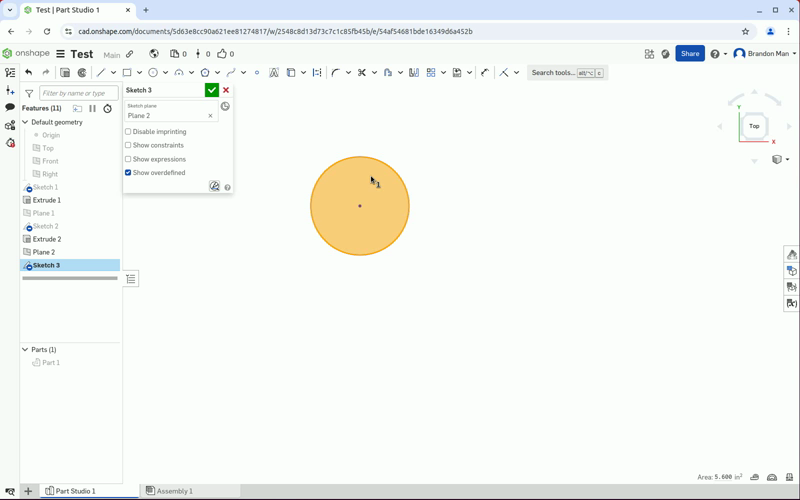
scroll(-6)
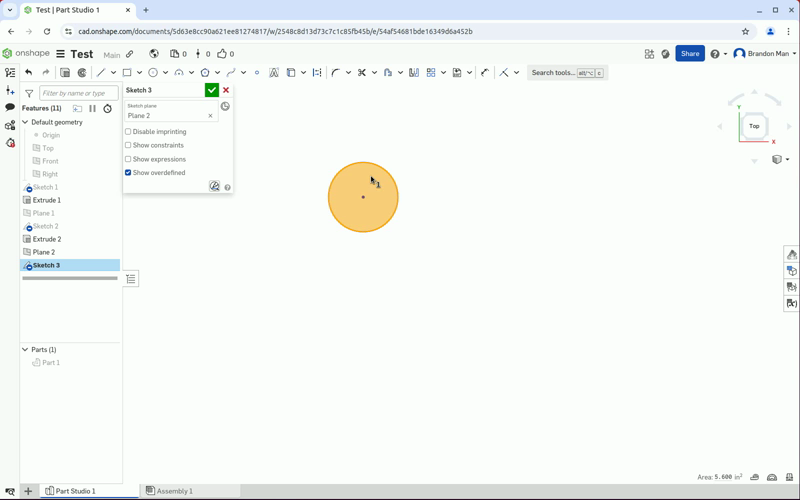
scroll(-6)
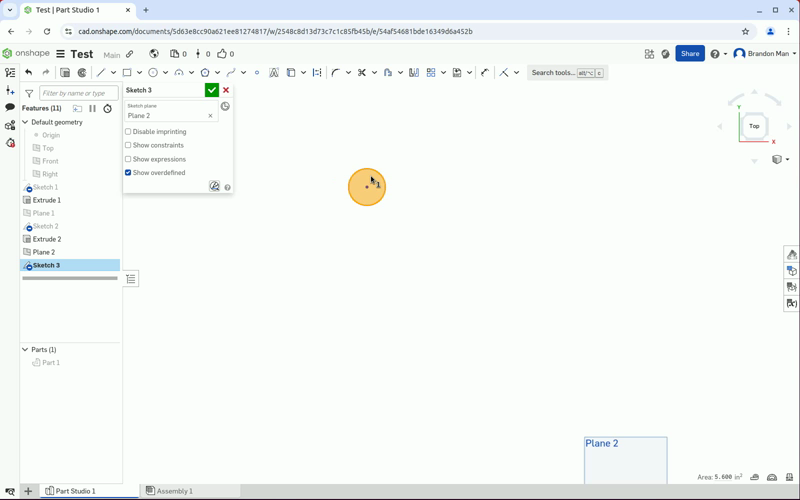
scroll(-6)
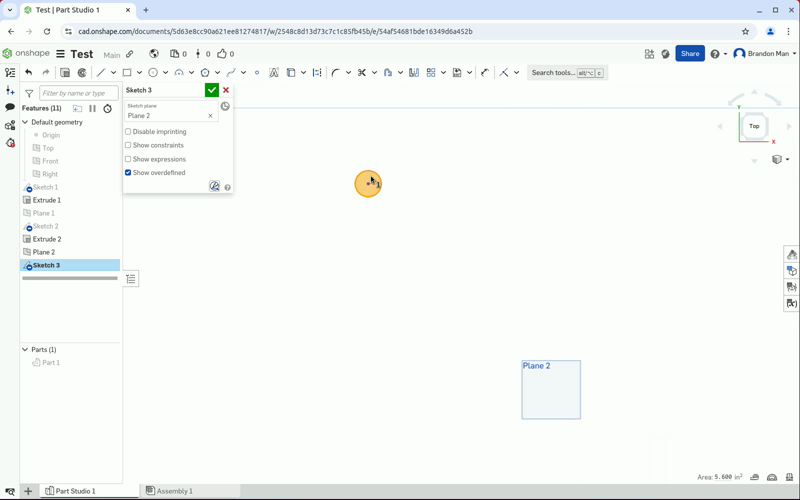
scroll(-6)
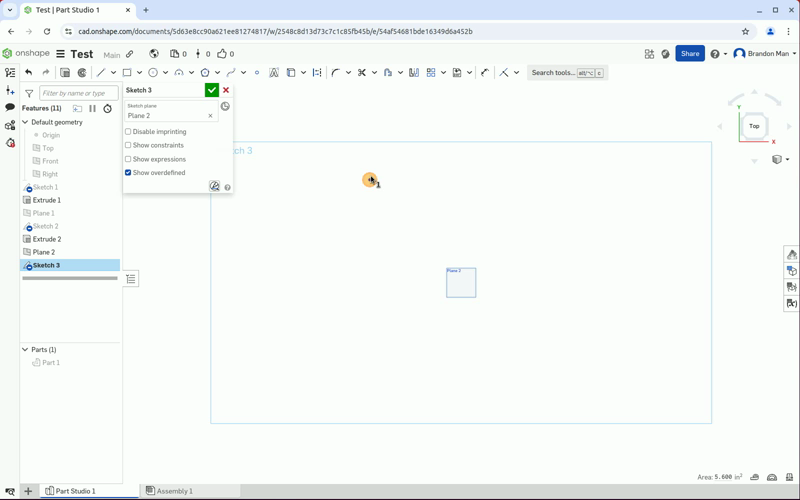
mouse_move(73, 352)
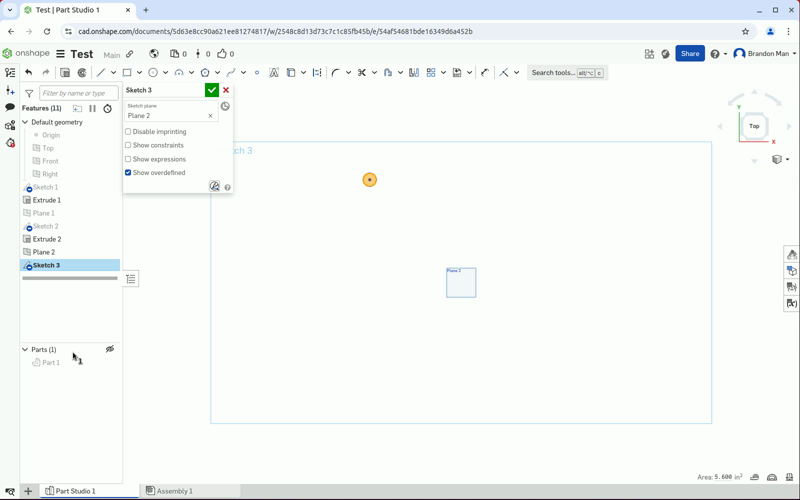
key(shift+y)
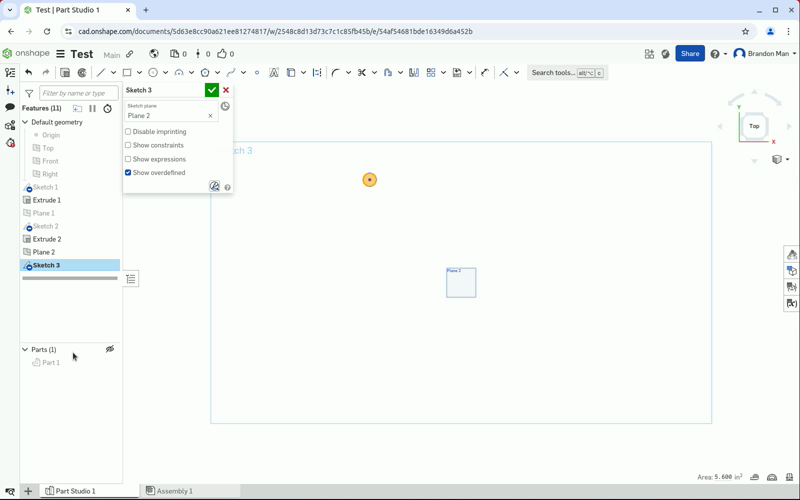
key(shift+e)
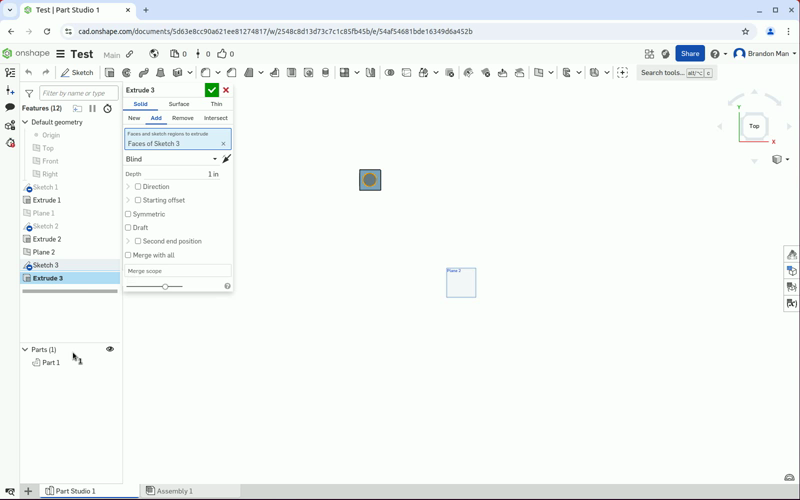
mouse_move(143, 106)
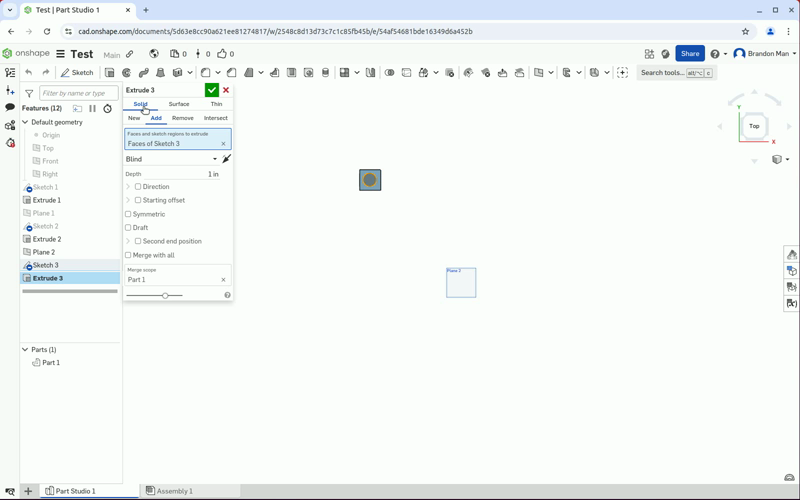
click(143, 106)
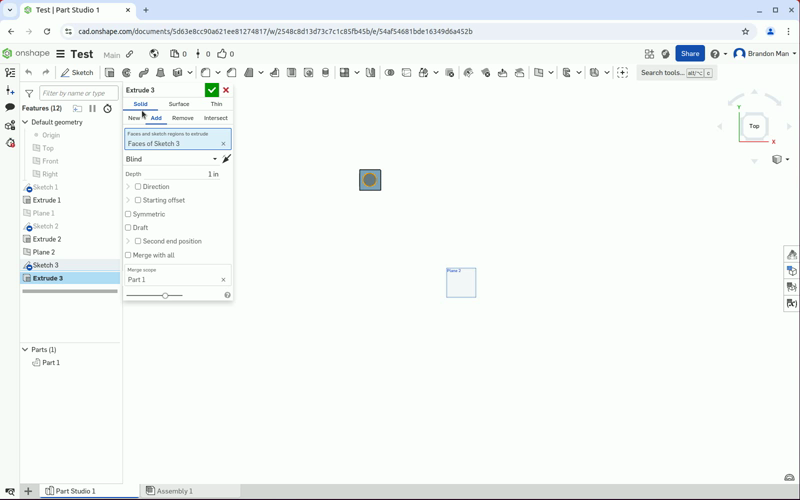
mouse_move(137, 120)
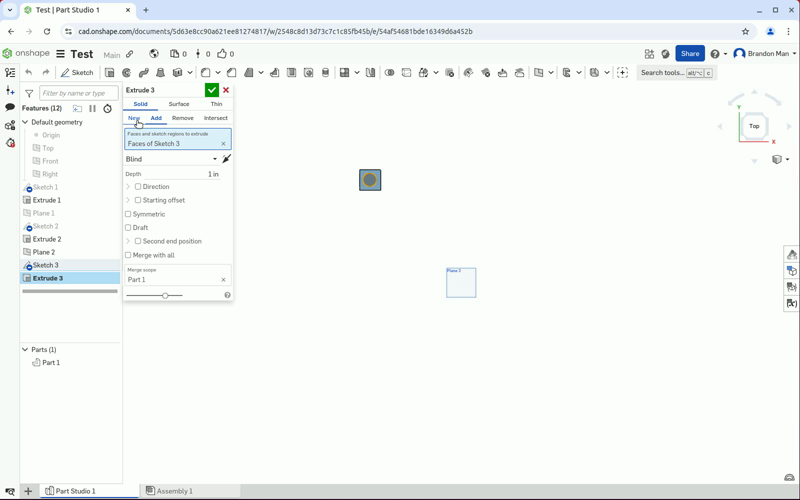
click(137, 120)
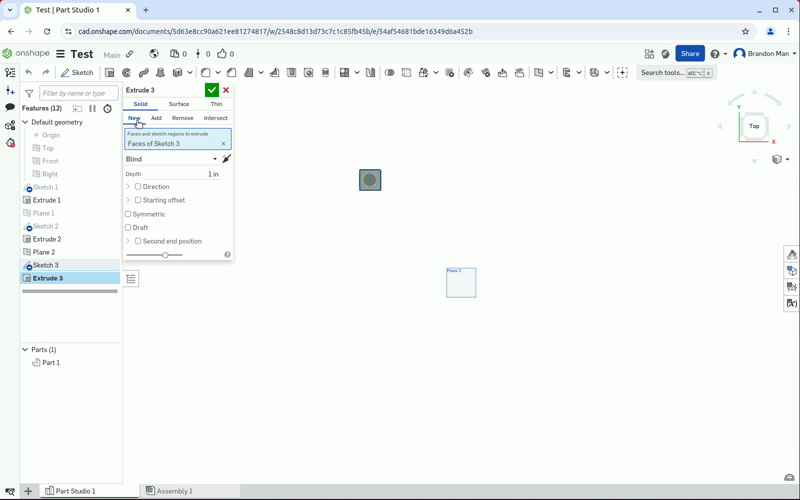
key(tab, 4)
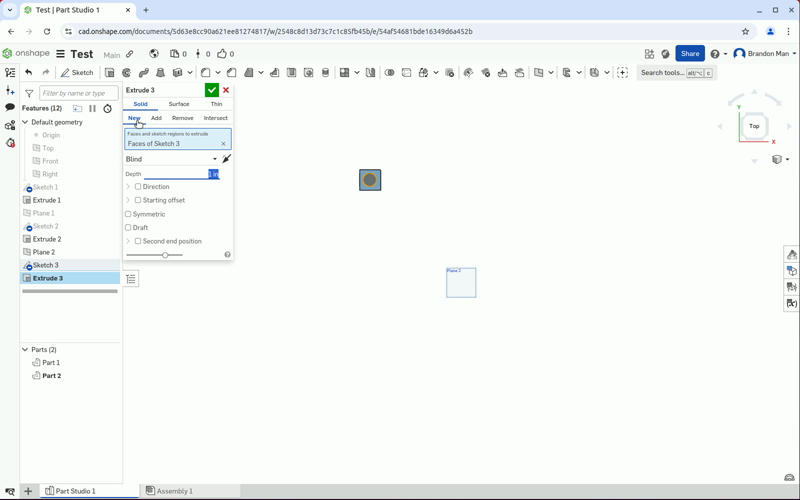
text(0.722)
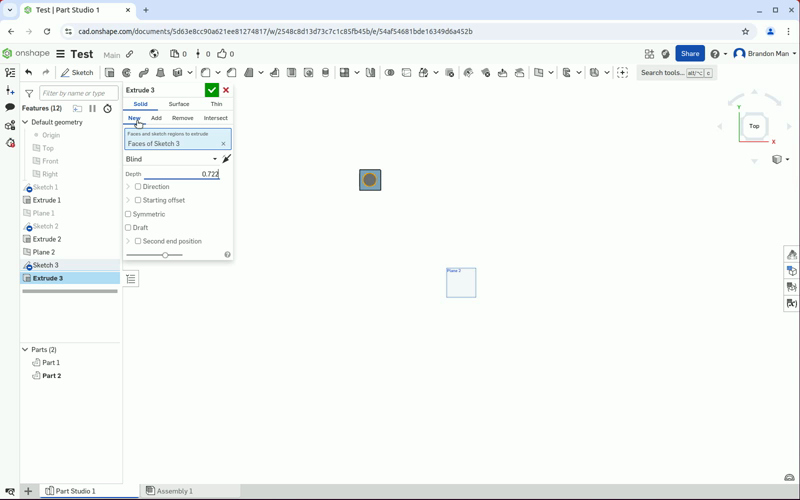
key(enter)
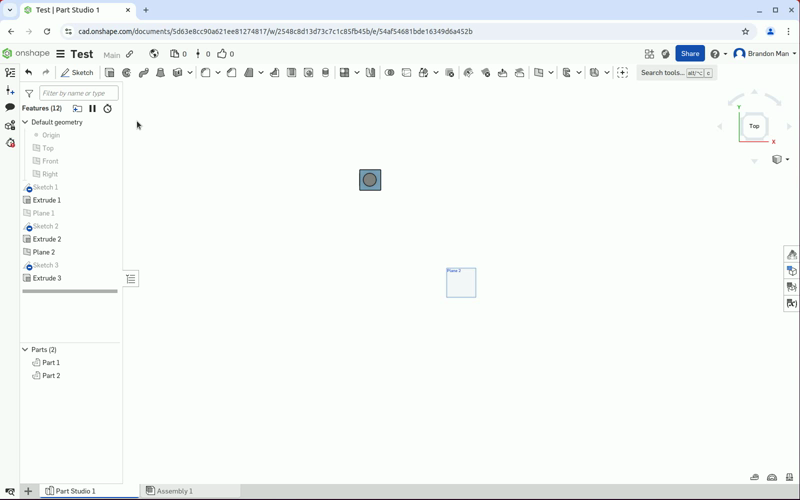
key(shift+h)
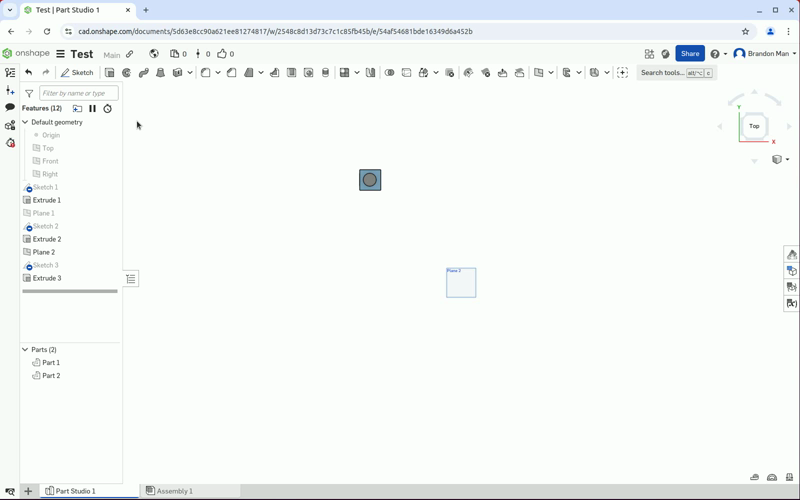
key(shift+h)
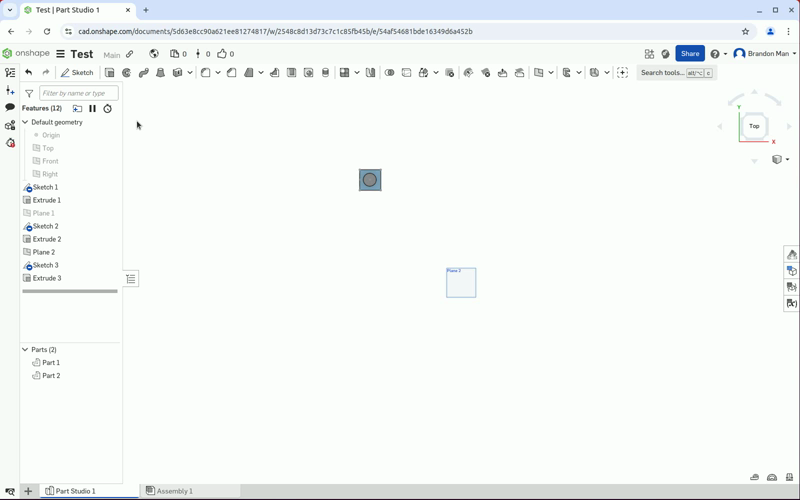
key(shift+7)
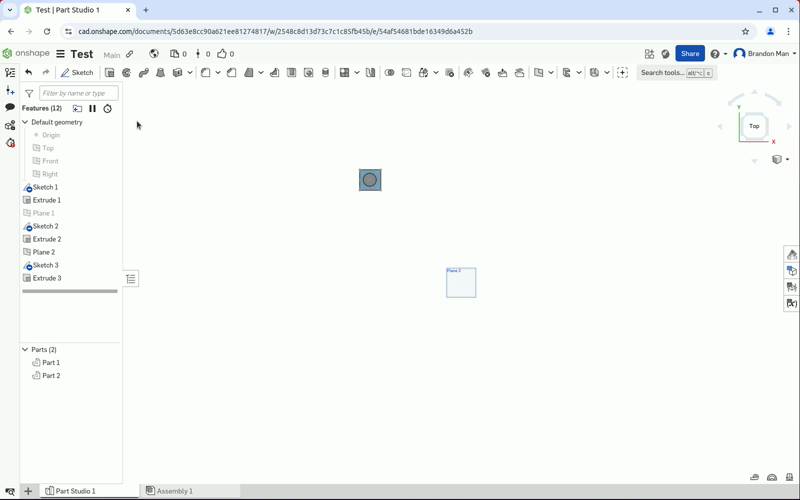
key(up, 3)
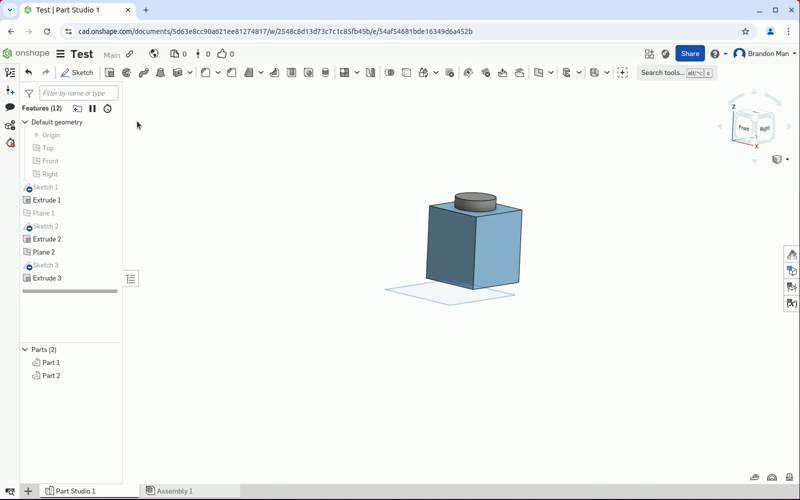
key(left, 3)
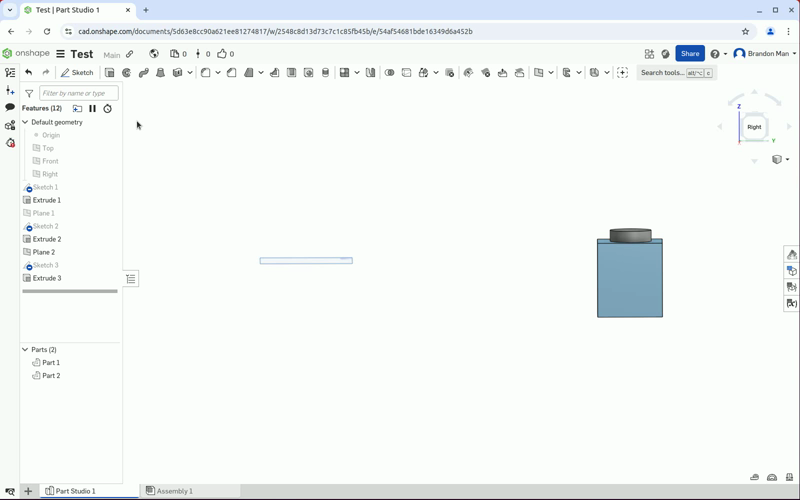
key(right, 3)
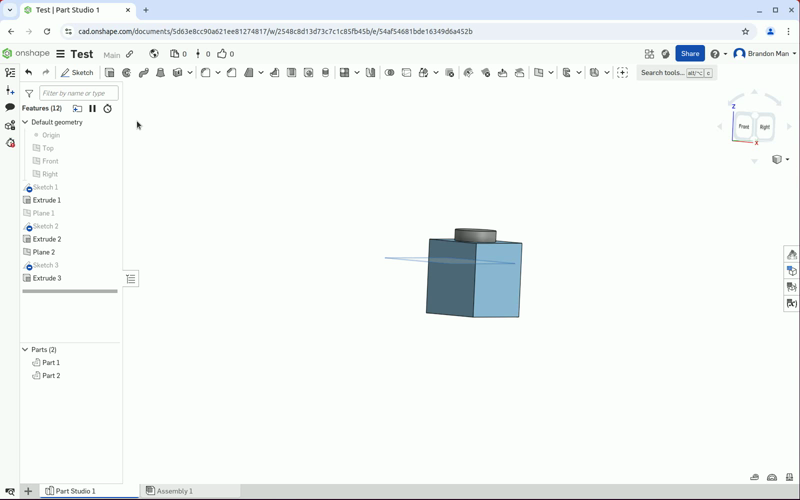
key(down, 3)
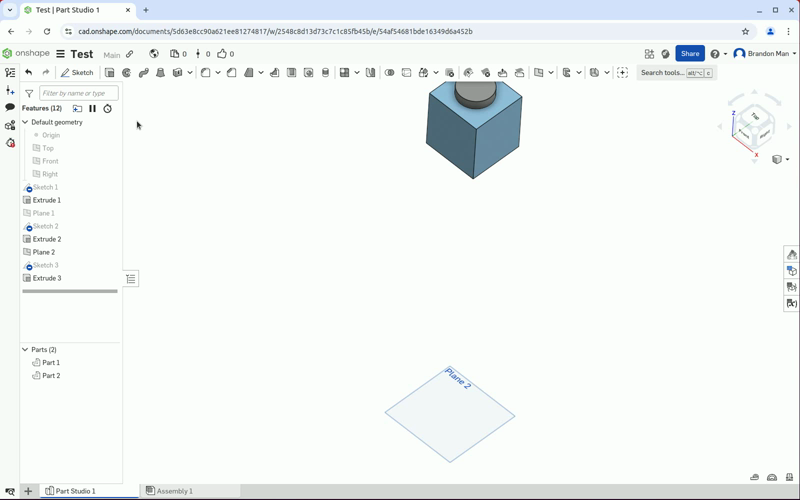
mouse_move(73, 189)
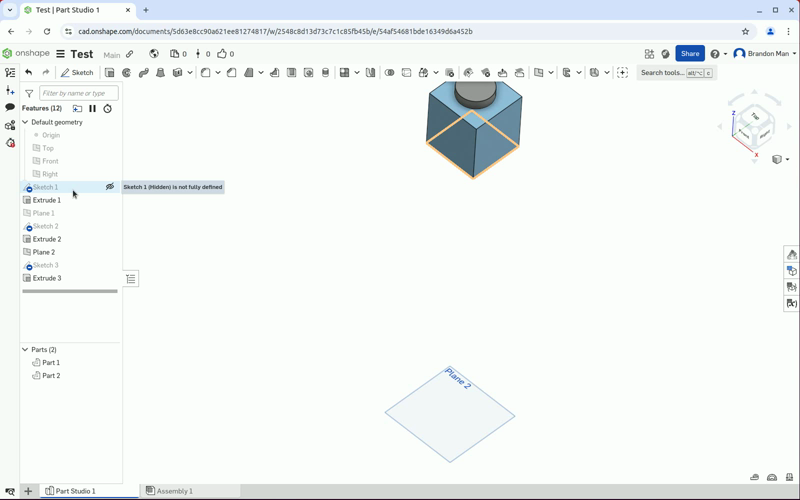
click(73, 189)